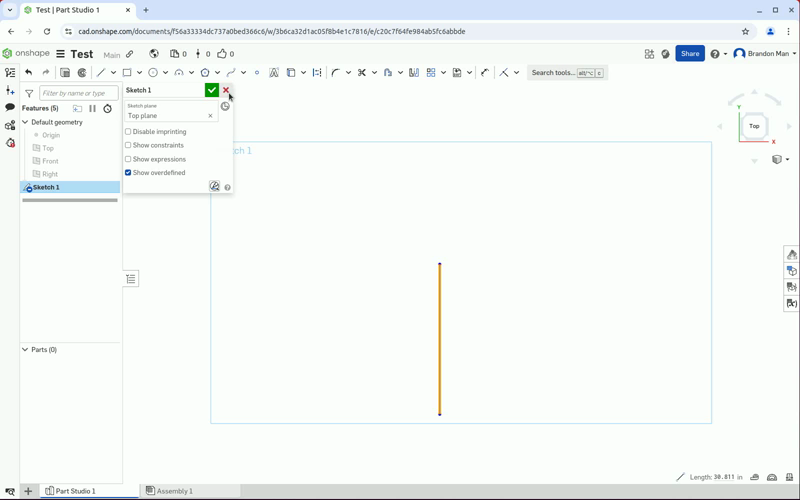
key(shift+h)
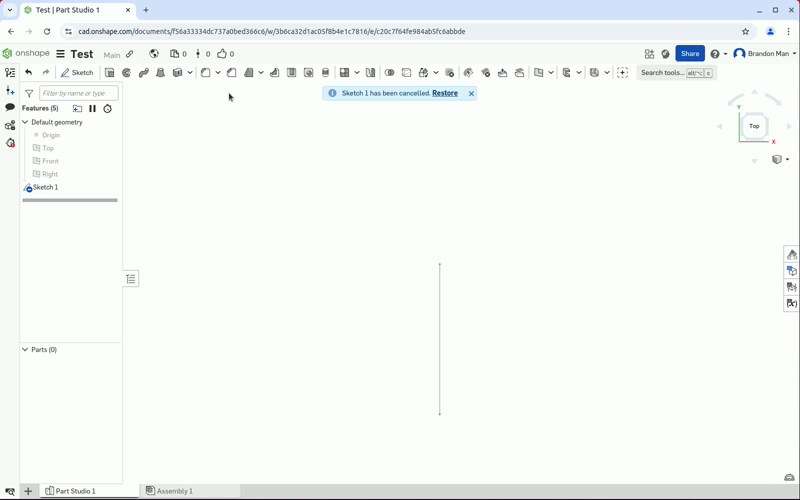
key(shift+s)
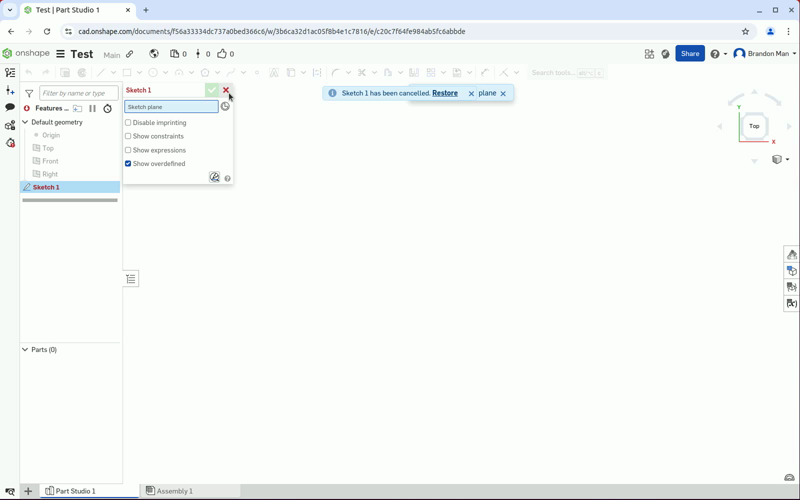
mouse_move(73, 150)
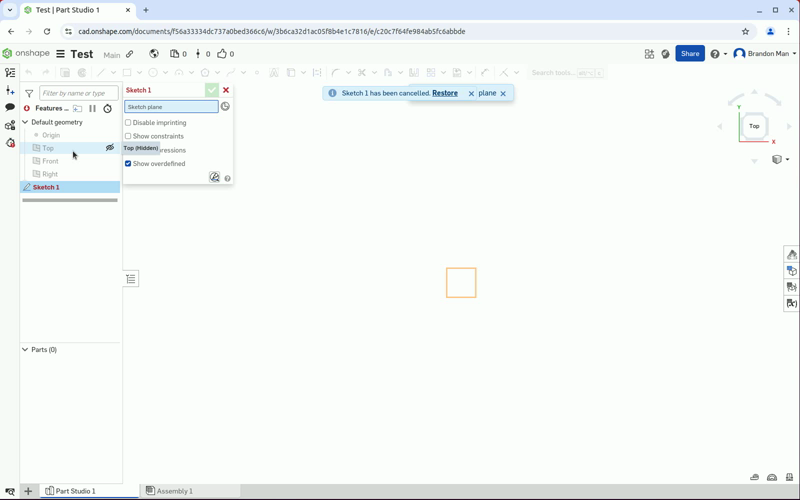
click(73, 150)
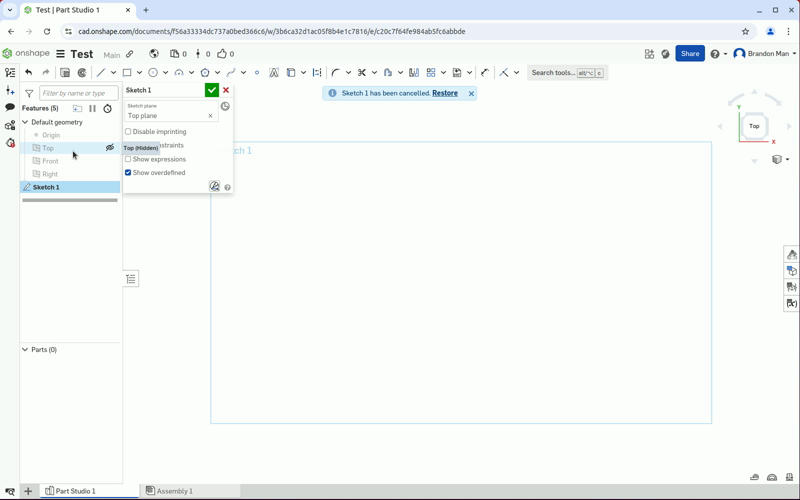
mouse_move(73, 352)
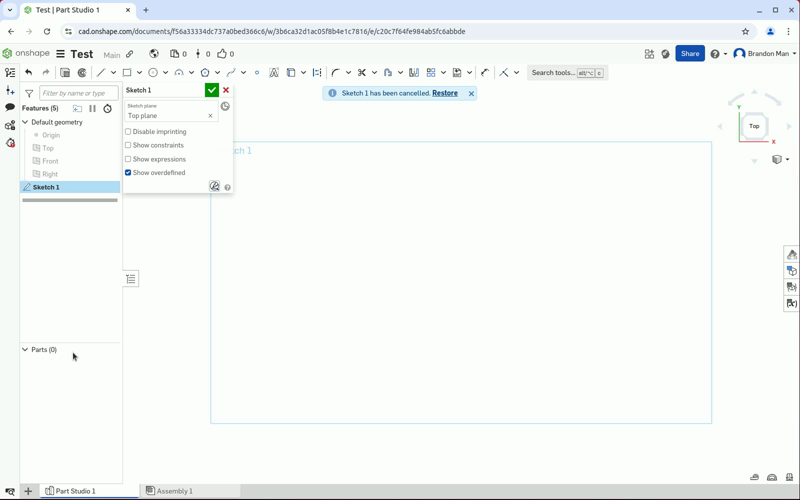
key(y)
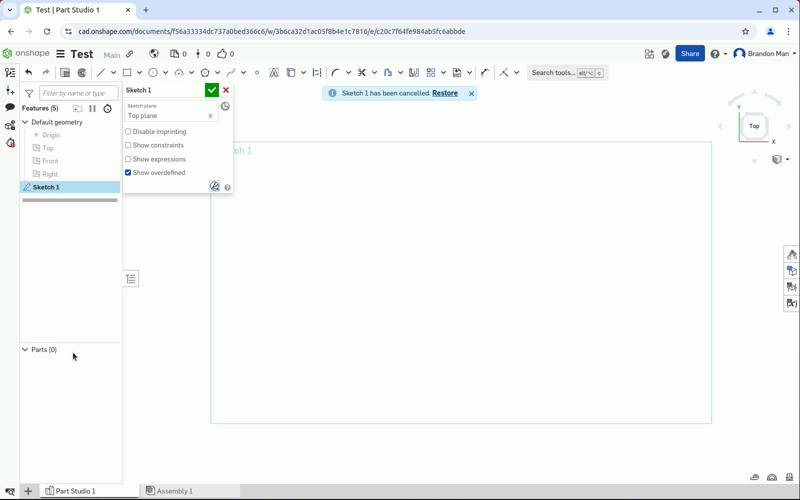
key(c)
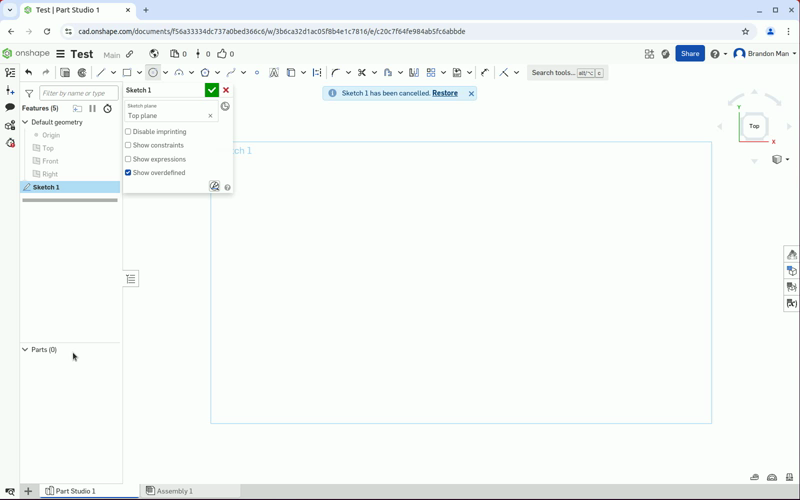
key_down(shift)
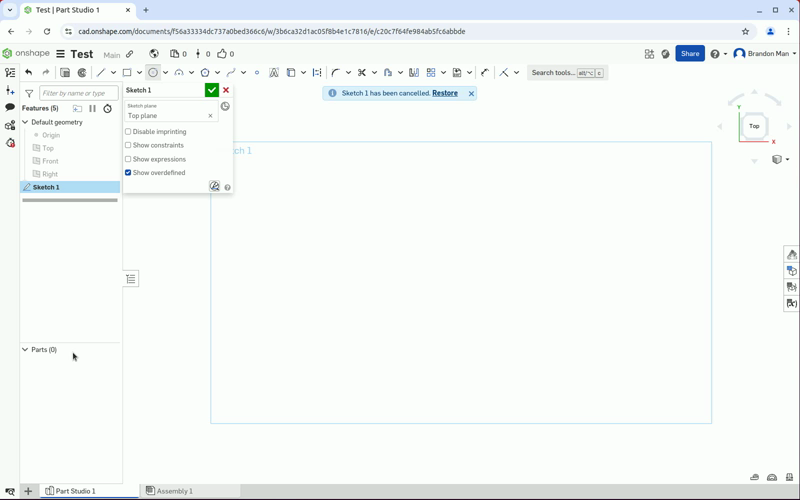
mouse_move(461, 282)
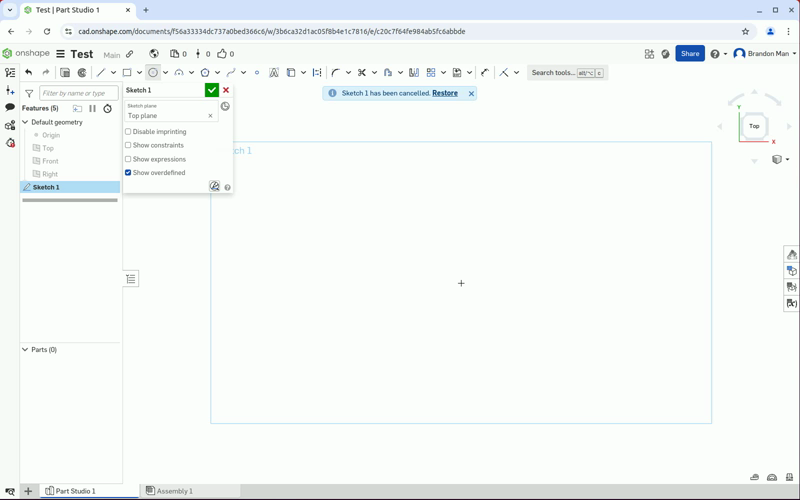
click(461, 282)
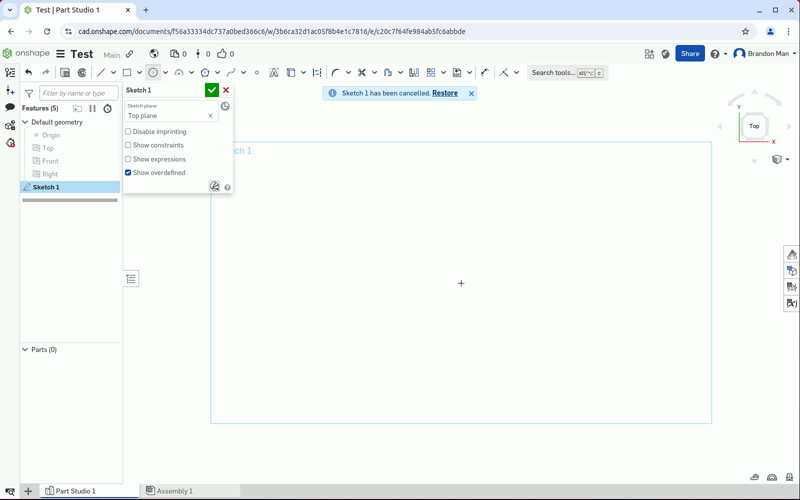
key_up(shift)
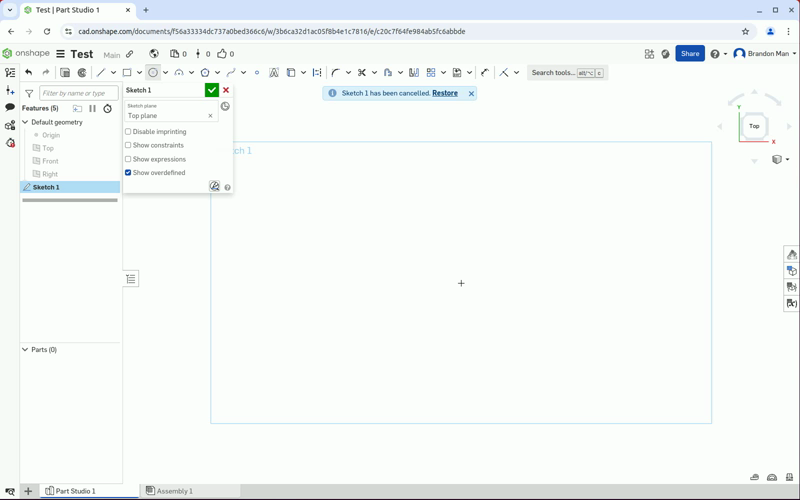
mouse_move(490, 282)
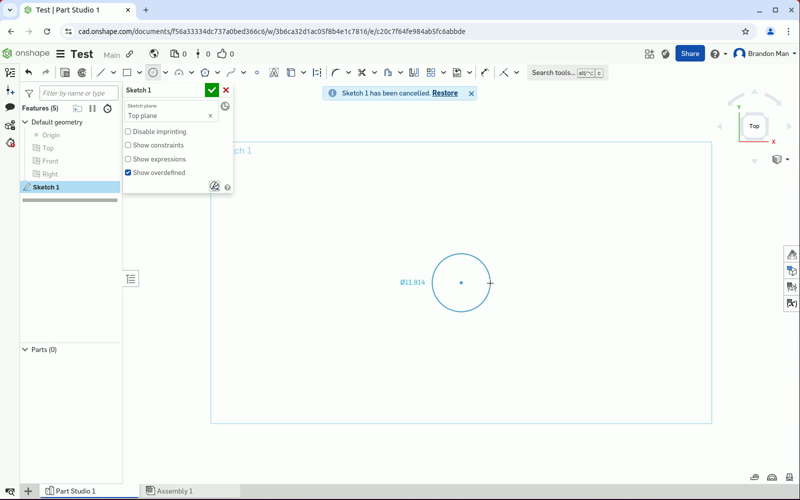
click(490, 282)
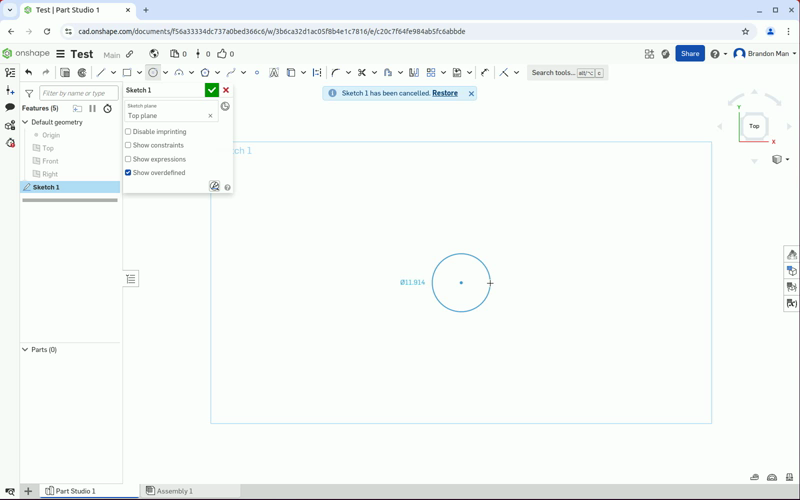
key(esc)
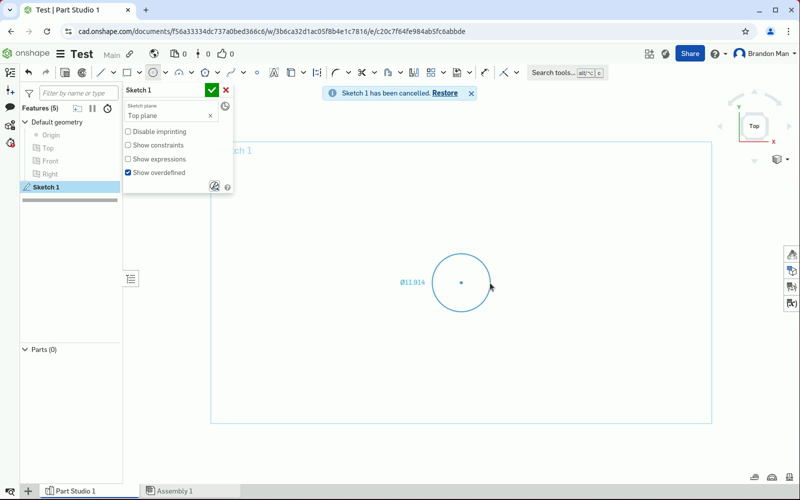
key(c)
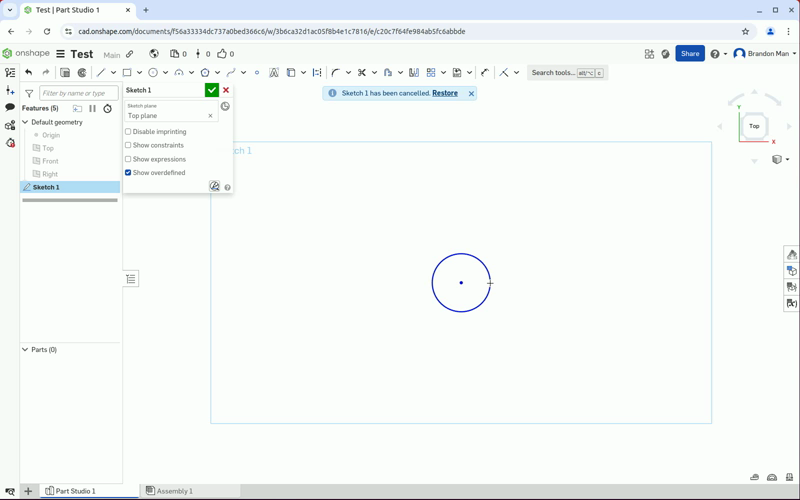
key_down(shift)
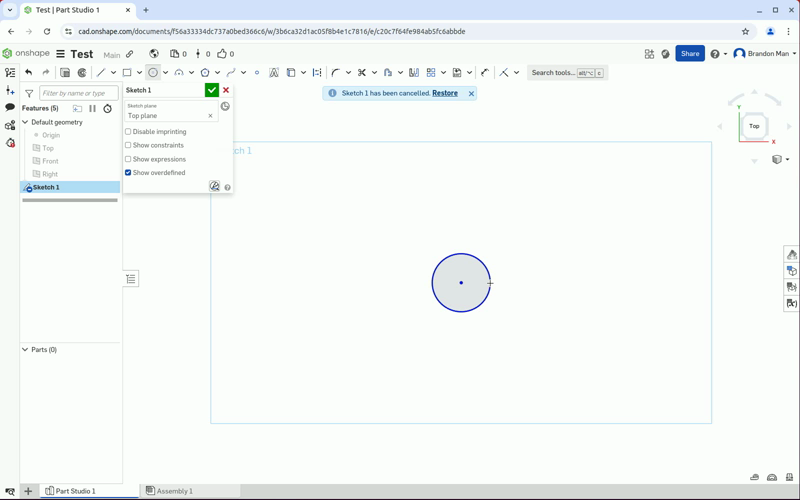
mouse_move(461, 282)
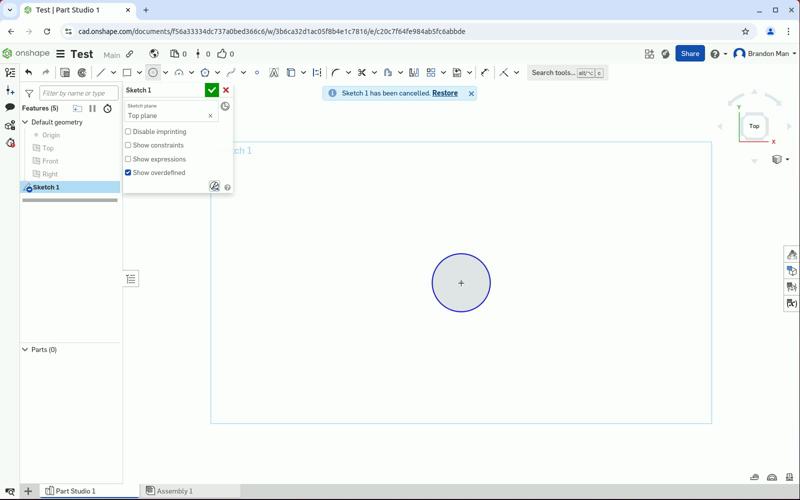
click(461, 282)
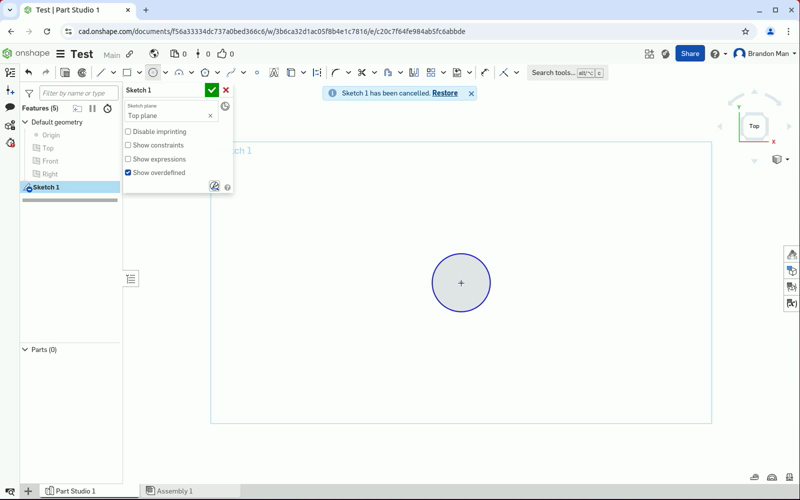
key_up(shift)
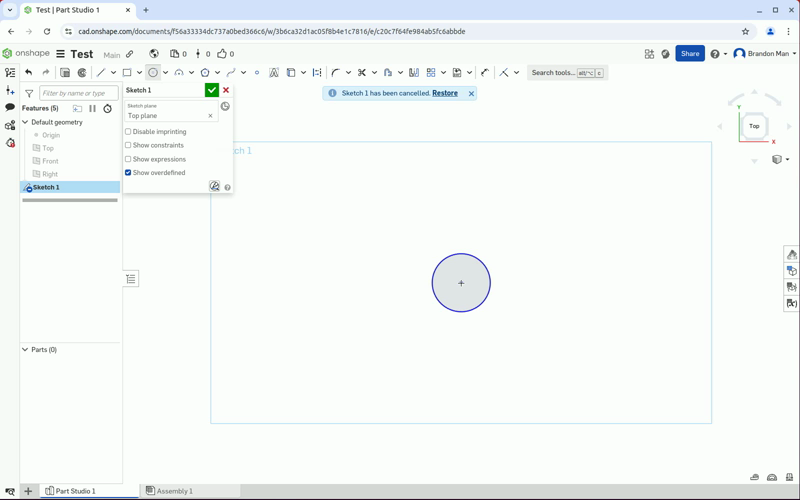
mouse_move(466, 282)
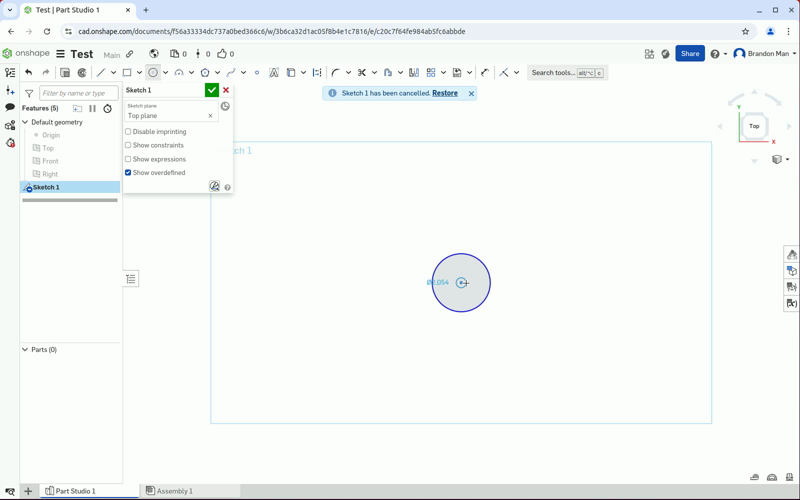
click(466, 282)
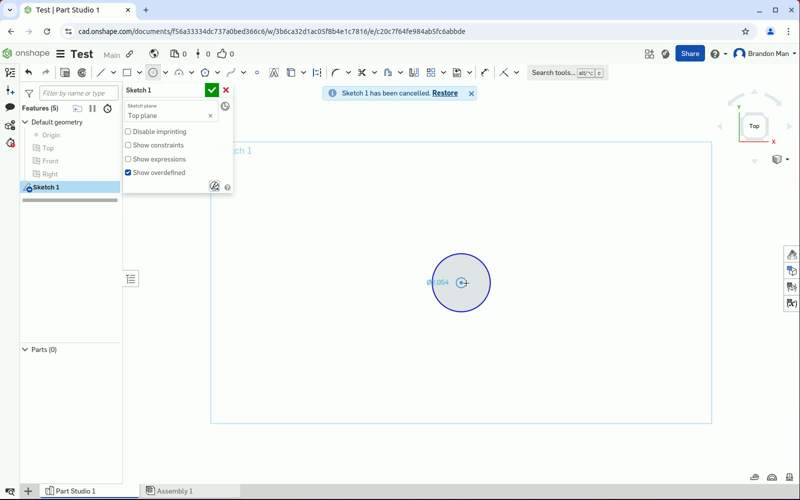
key(esc)
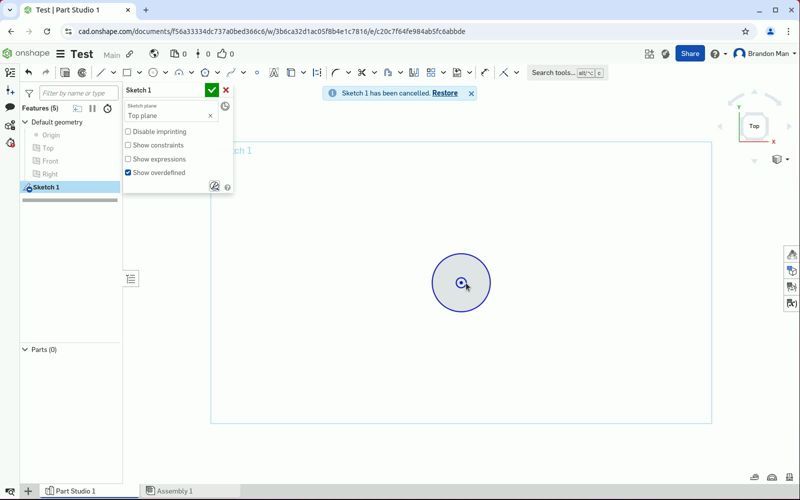
mouse_move(442, 292)
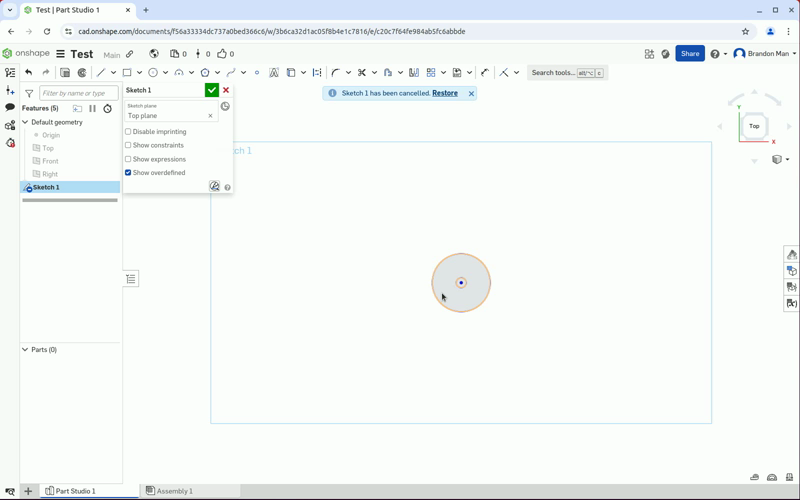
click(442, 292)
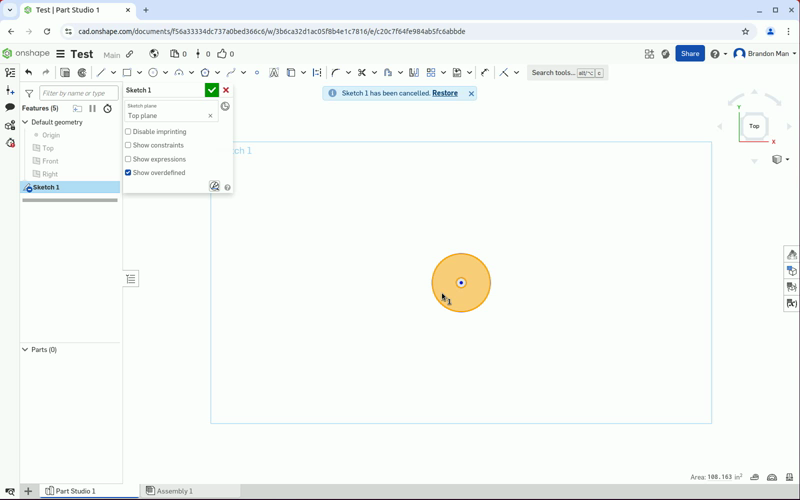
mouse_move(73, 352)
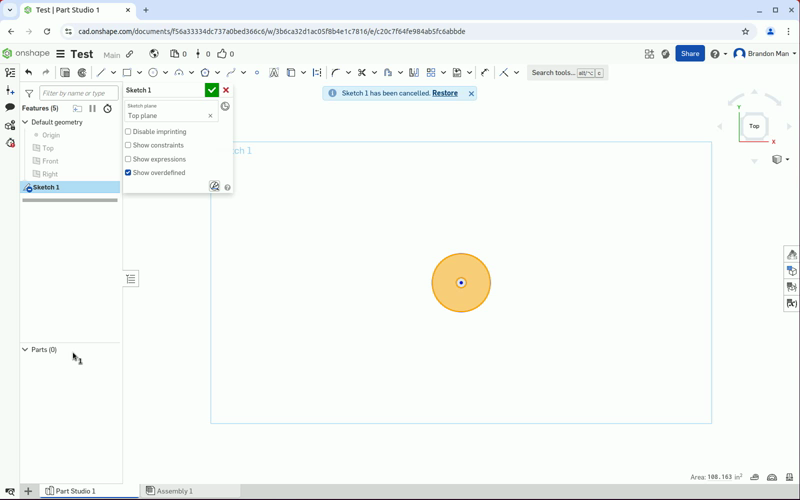
key(shift+y)
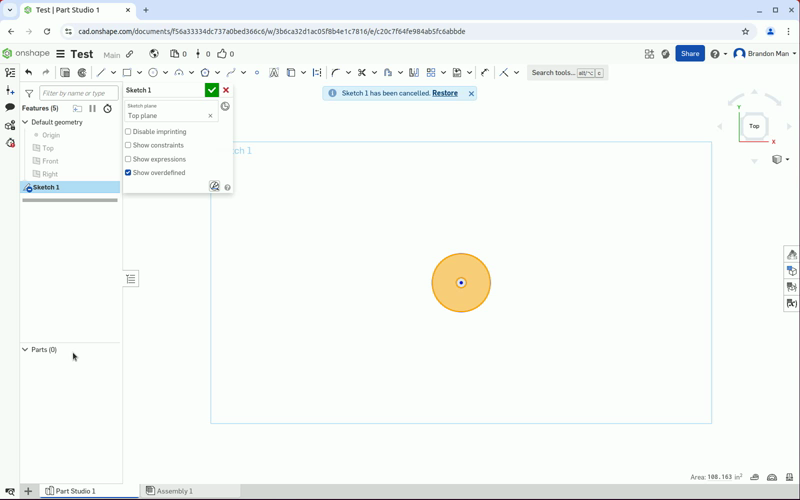
key(shift+e)
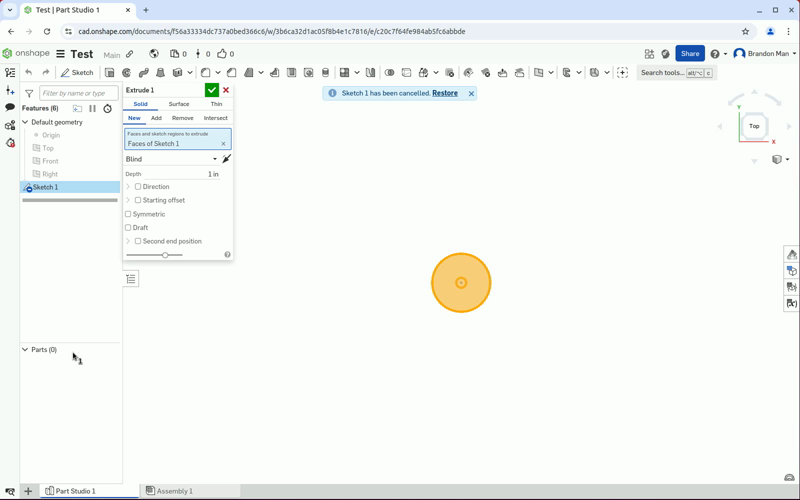
mouse_move(143, 106)
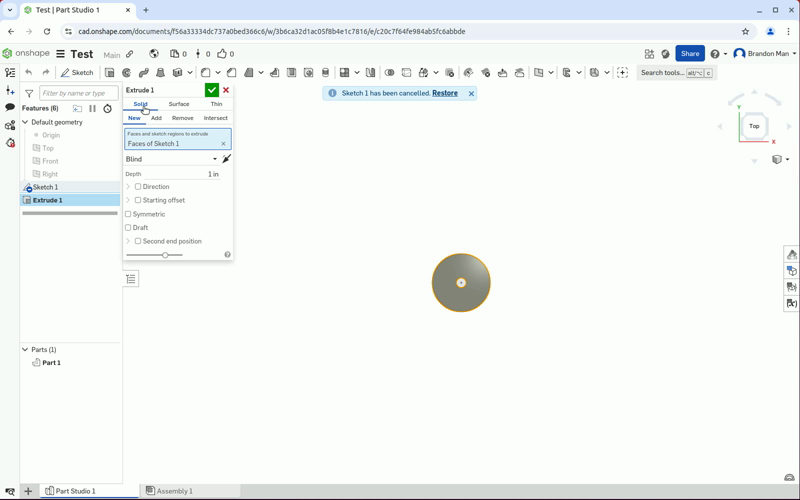
click(143, 106)
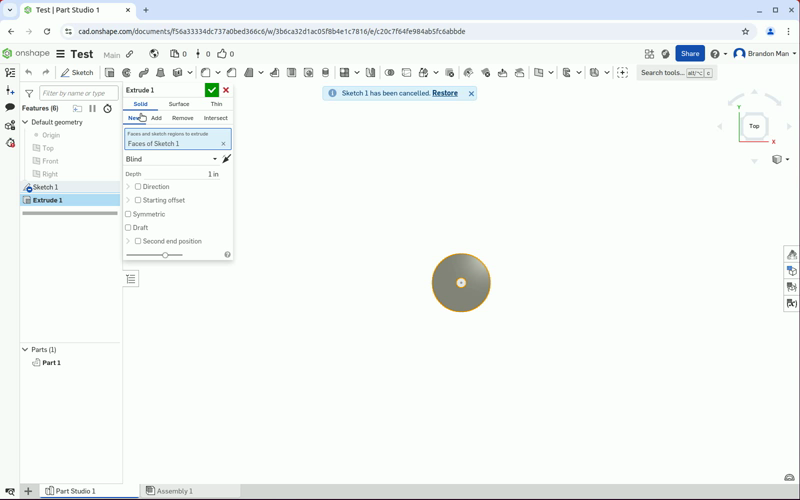
mouse_move(137, 120)
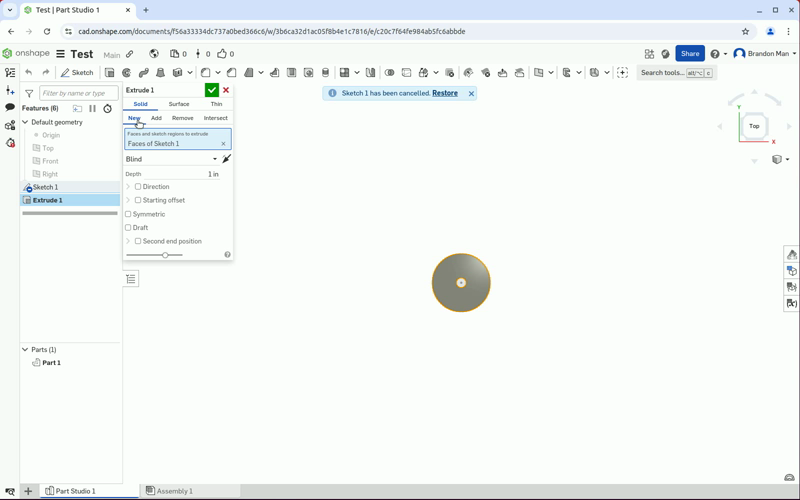
click(137, 120)
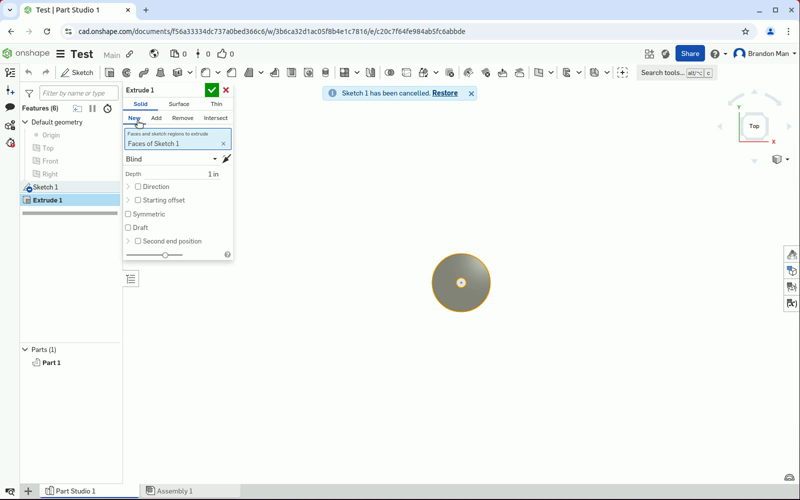
key(tab, 4)
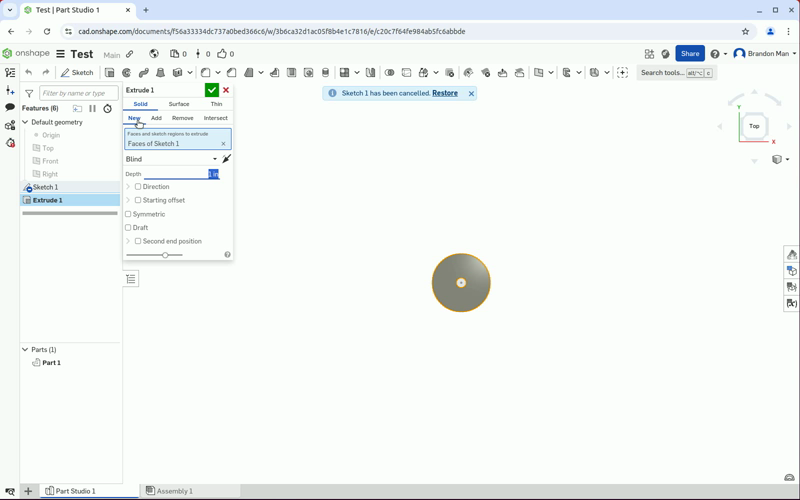
text(23.108)
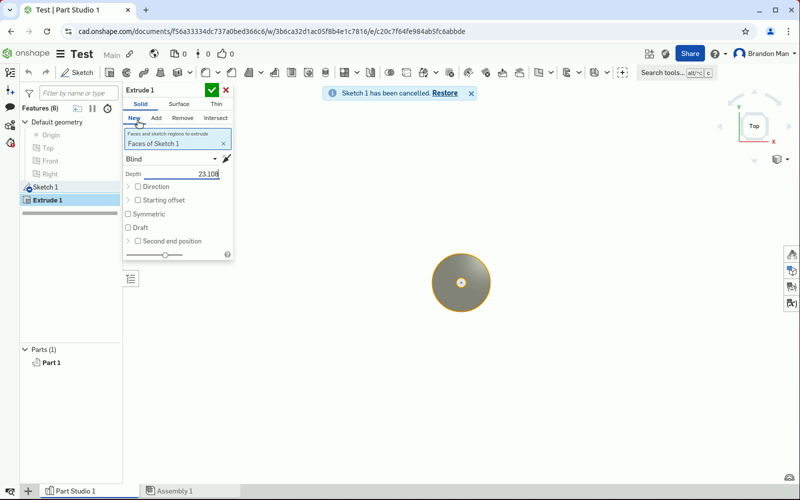
key(enter)
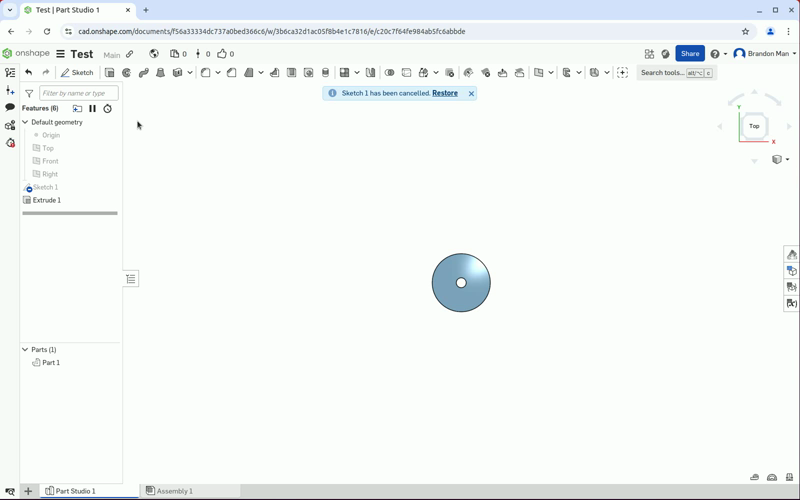
key(shift+h)
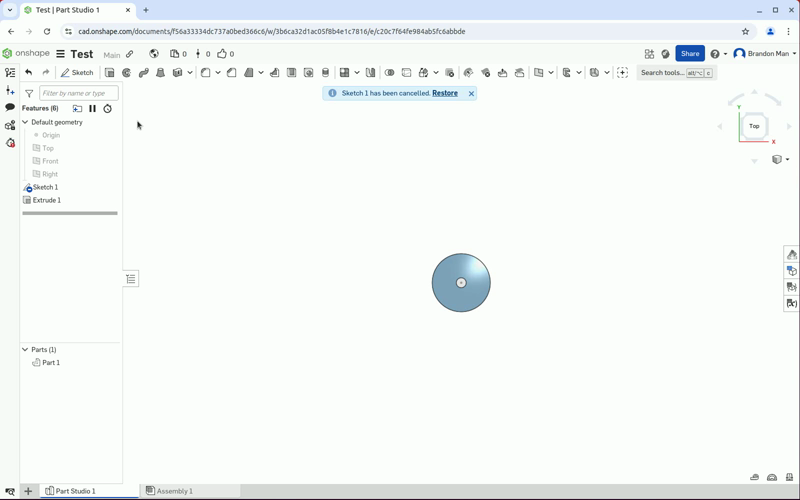
key(shift+h)
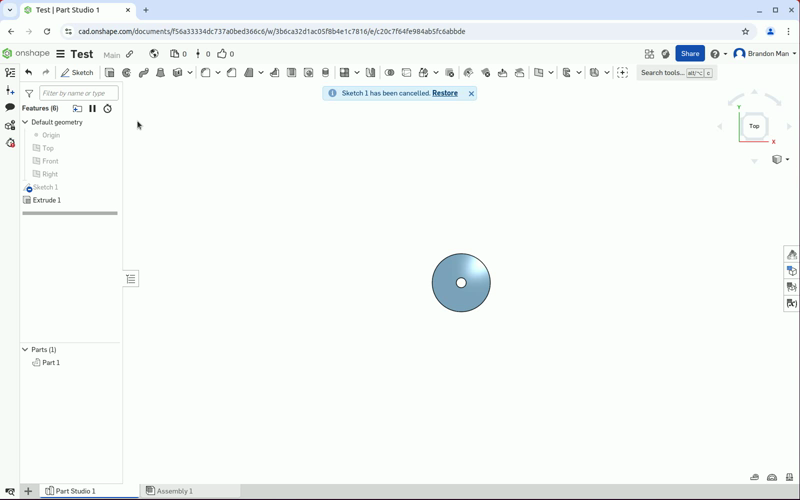
mouse_move(73, 189)
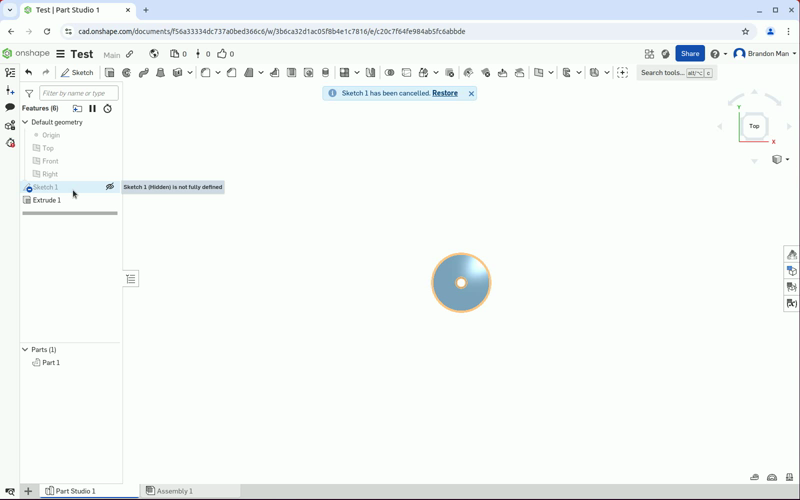
click(73, 189)
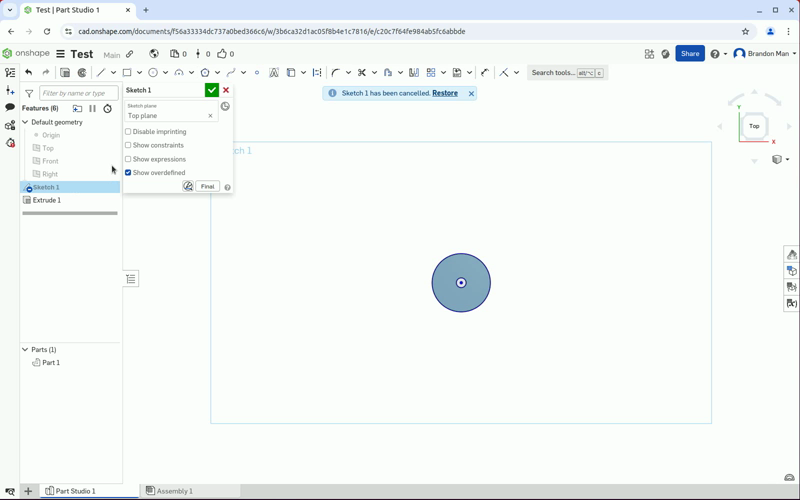
mouse_move(229, 92)
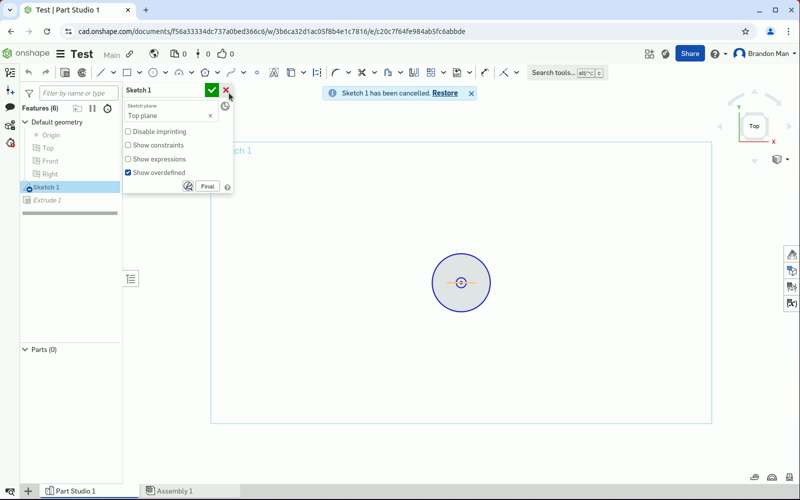
click(229, 92)
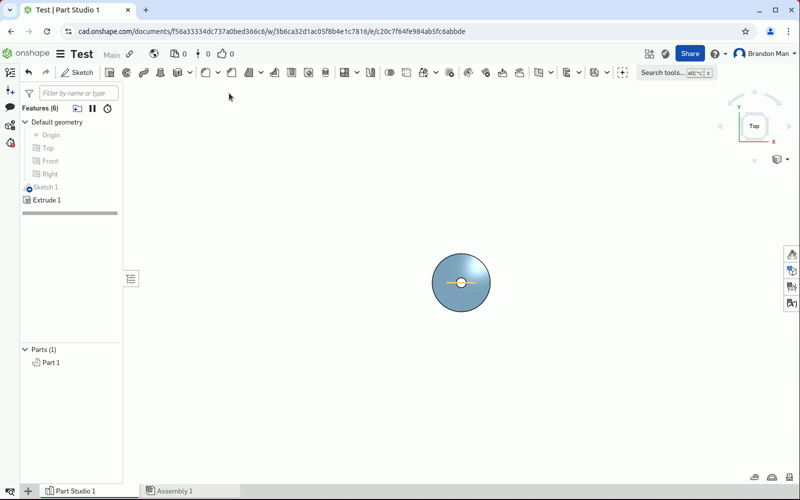
mouse_move(541, 75)
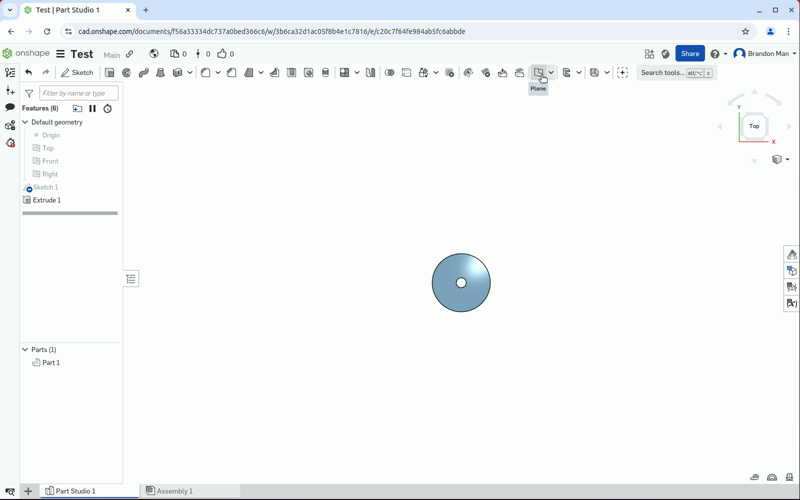
click(541, 75)
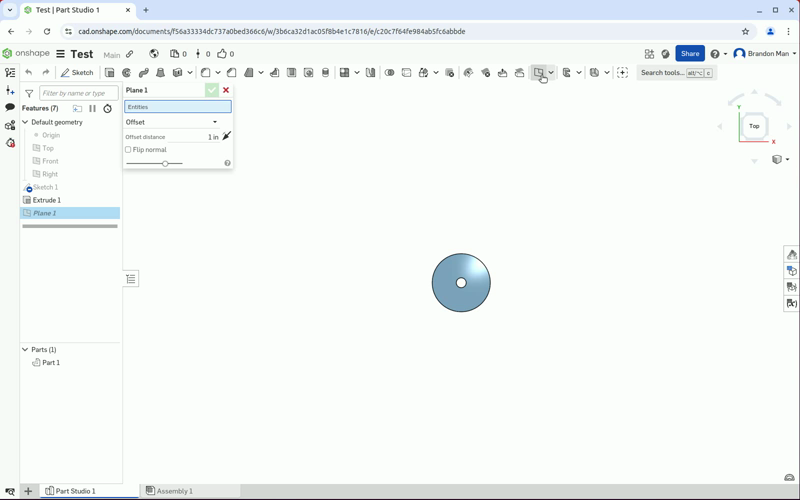
mouse_move(73, 150)
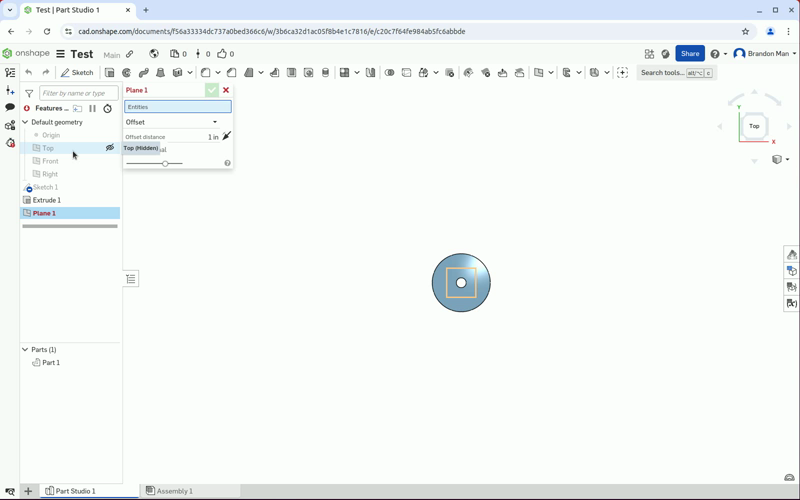
click(73, 150)
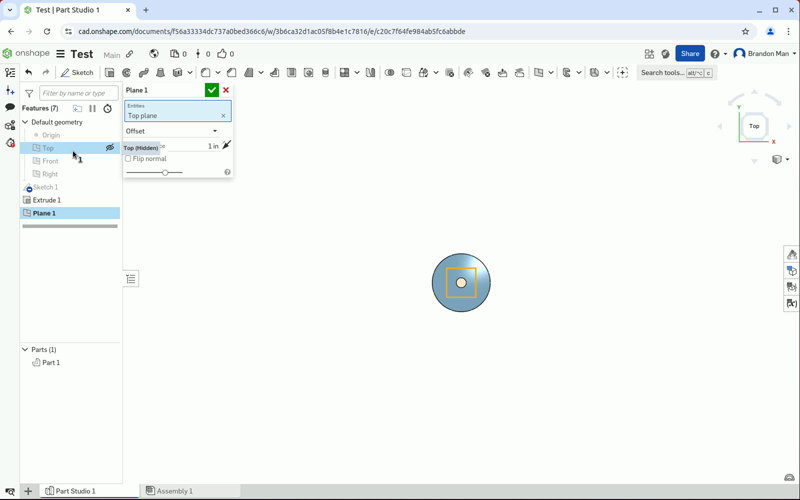
key(tab, 2)
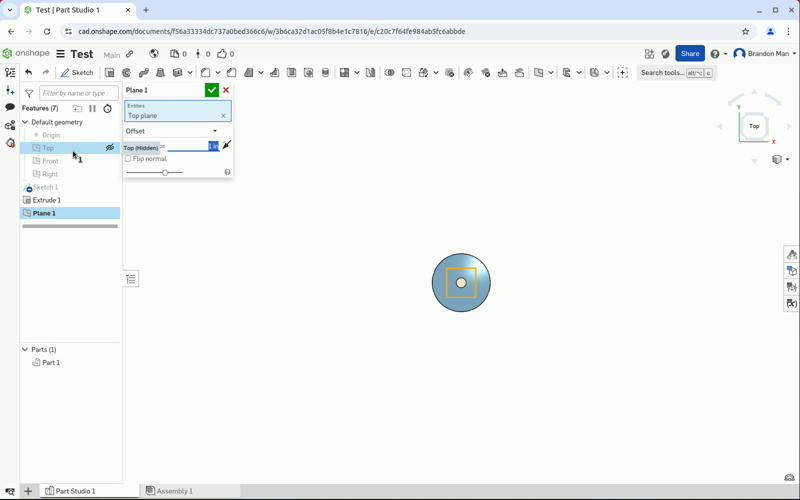
text(23.108)
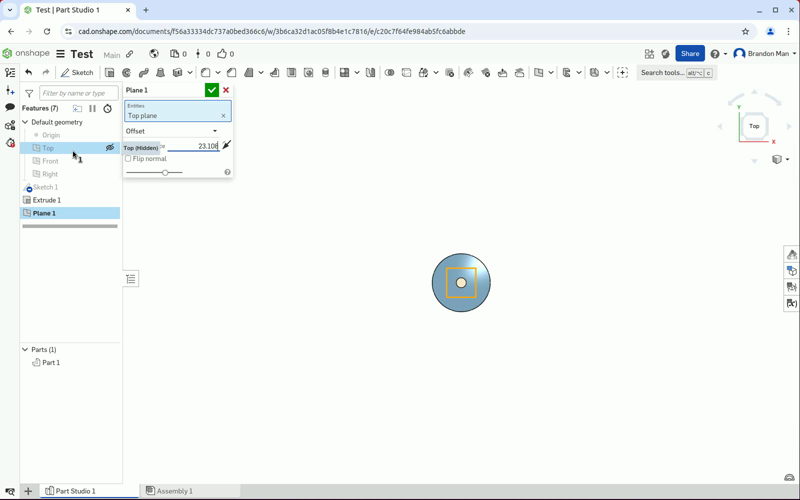
key(enter, 2)
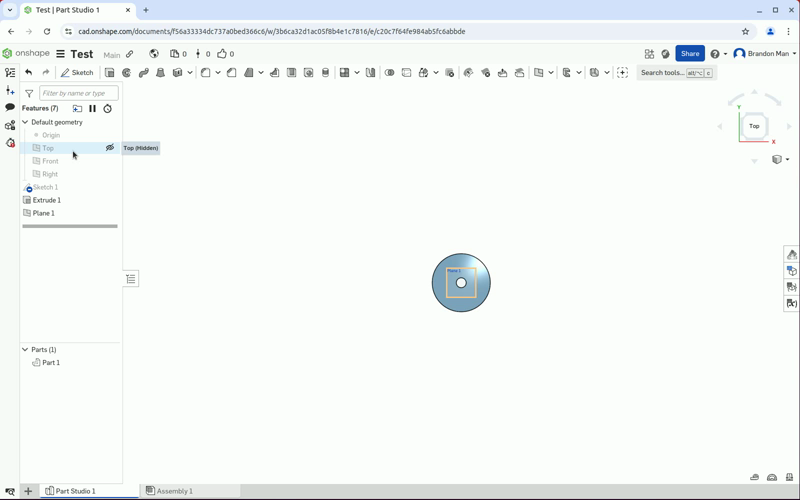
key(shift+s)
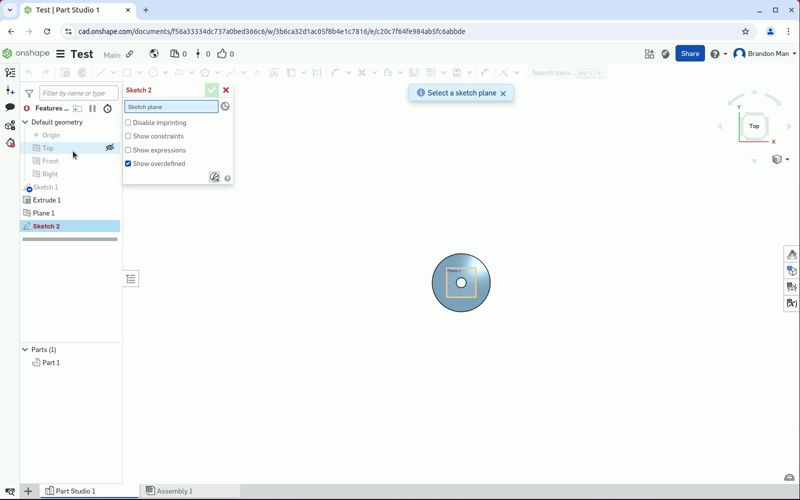
mouse_move(73, 215)
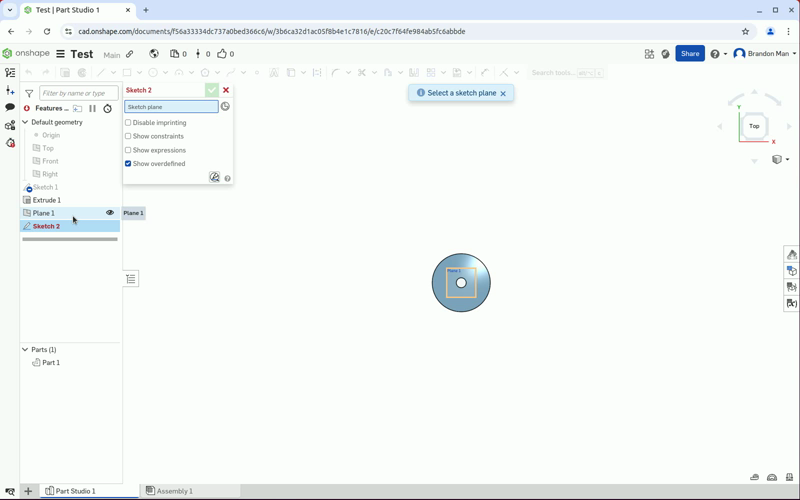
click(73, 215)
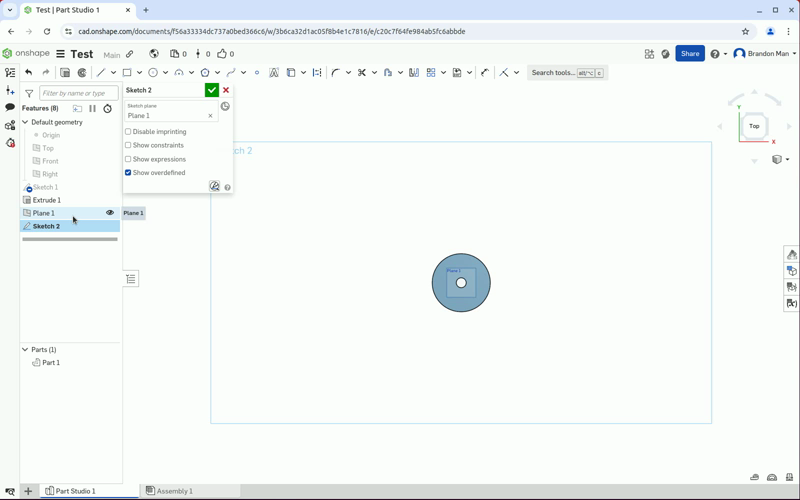
mouse_move(73, 352)
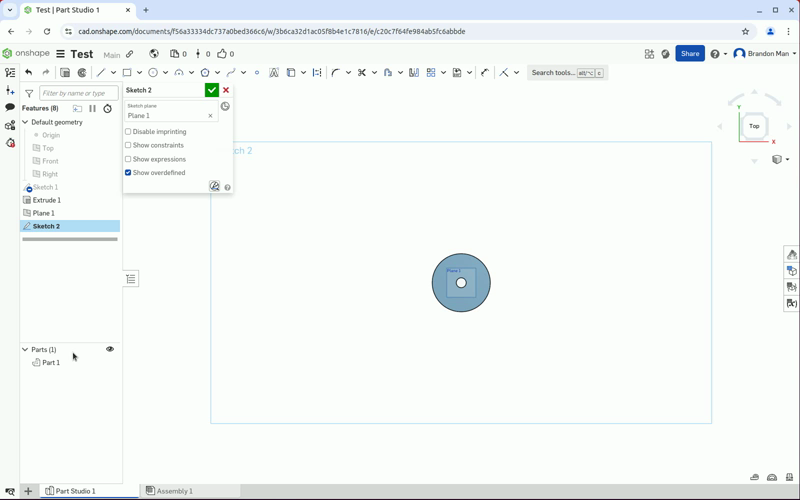
key(y)
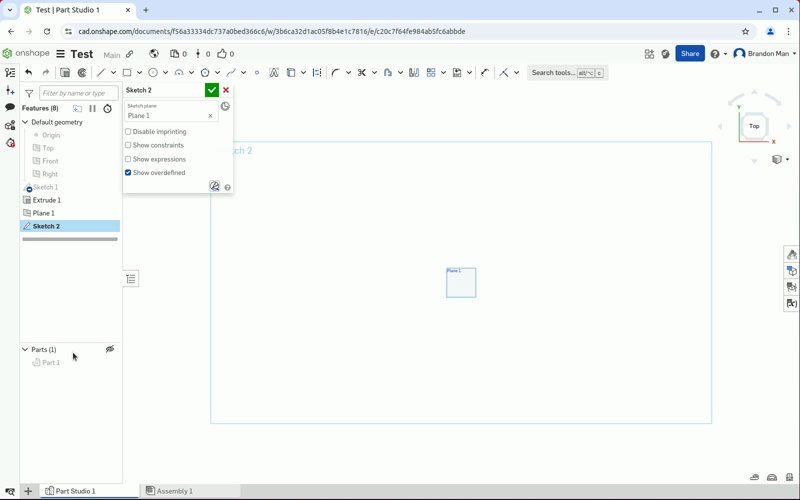
key(c)
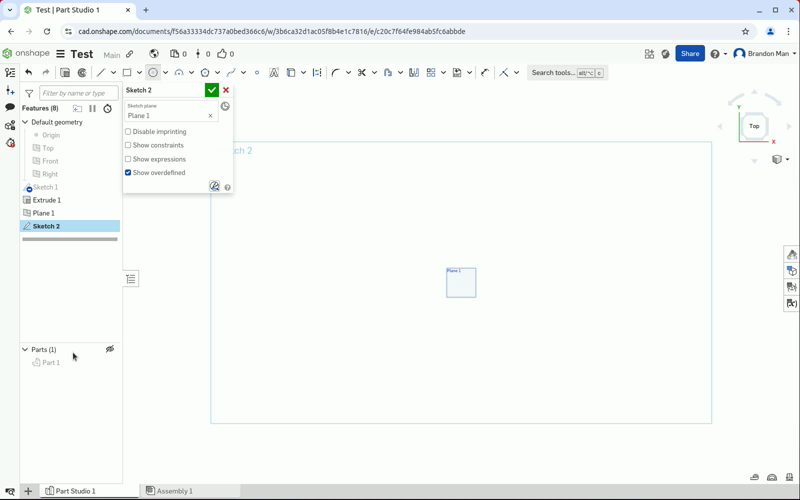
key_down(shift)
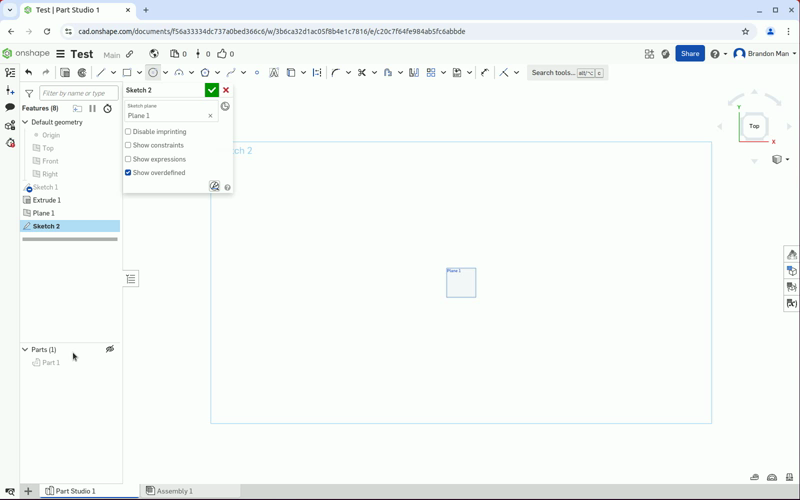
mouse_move(461, 282)
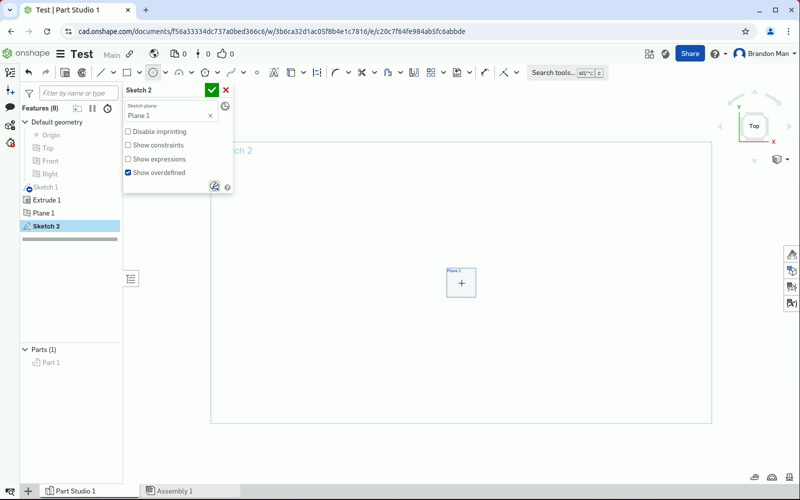
click(461, 282)
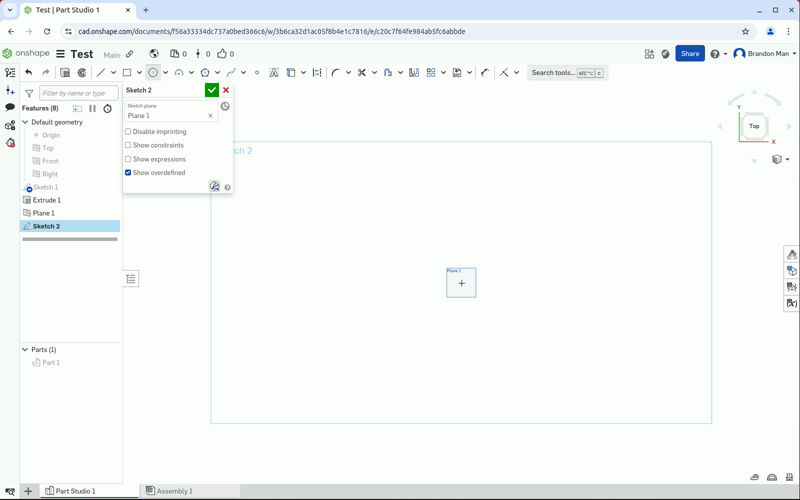
key_up(shift)
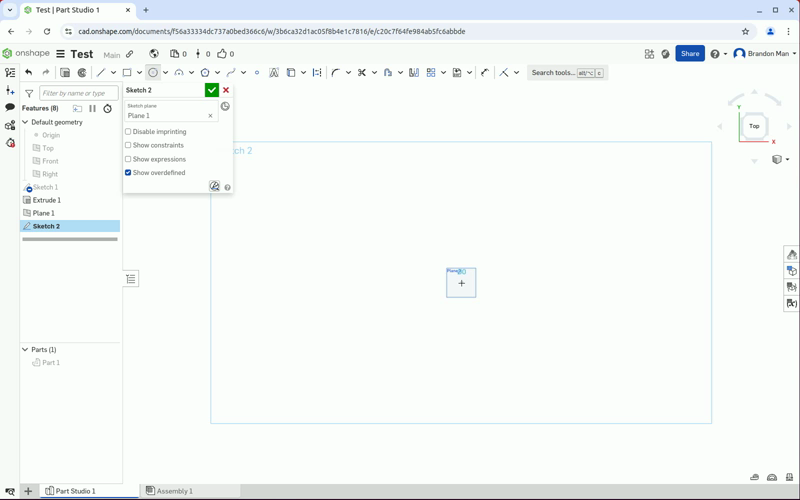
mouse_move(471, 282)
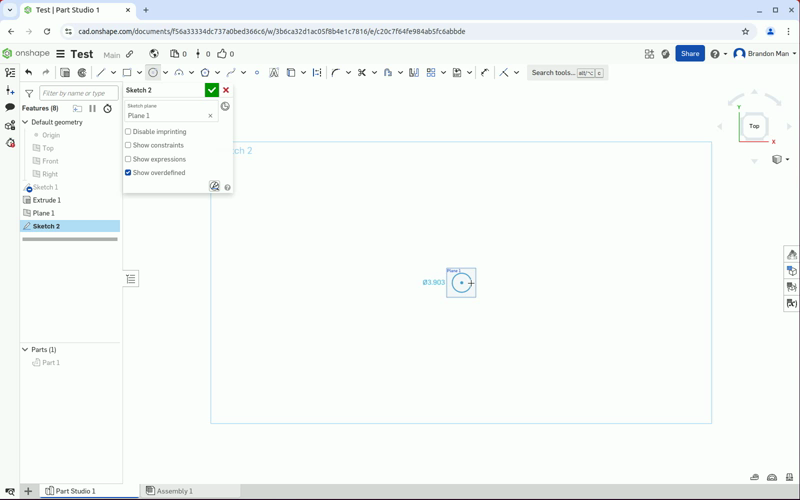
click(471, 282)
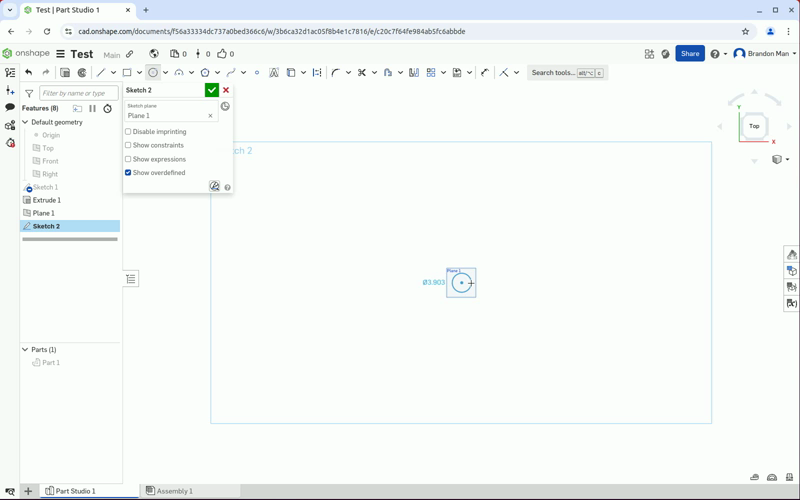
key(esc)
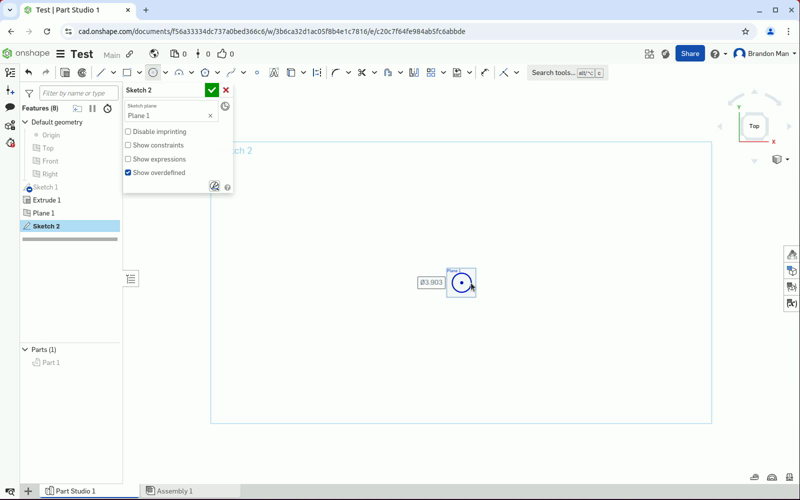
key(c)
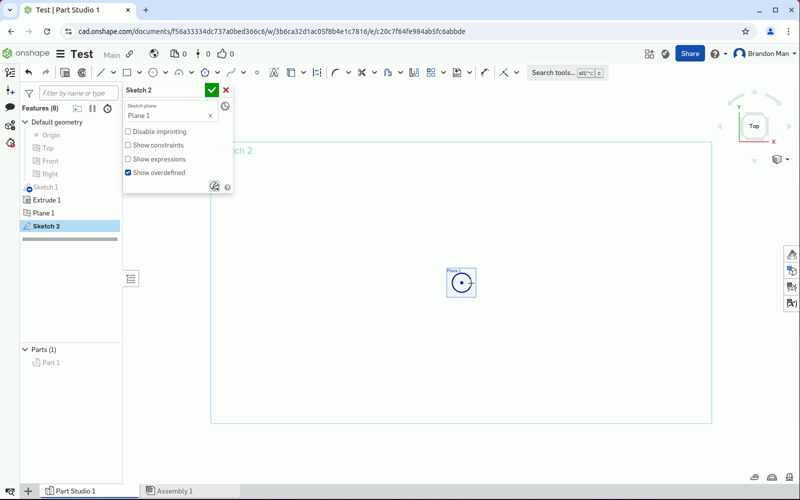
key_down(shift)
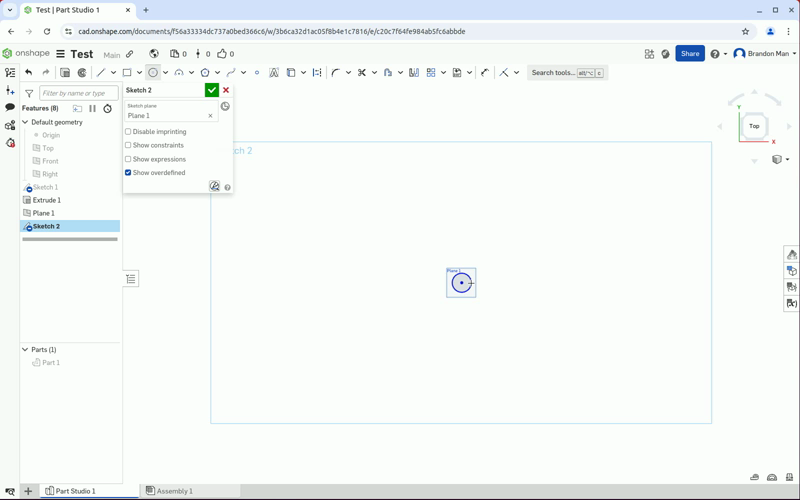
mouse_move(461, 282)
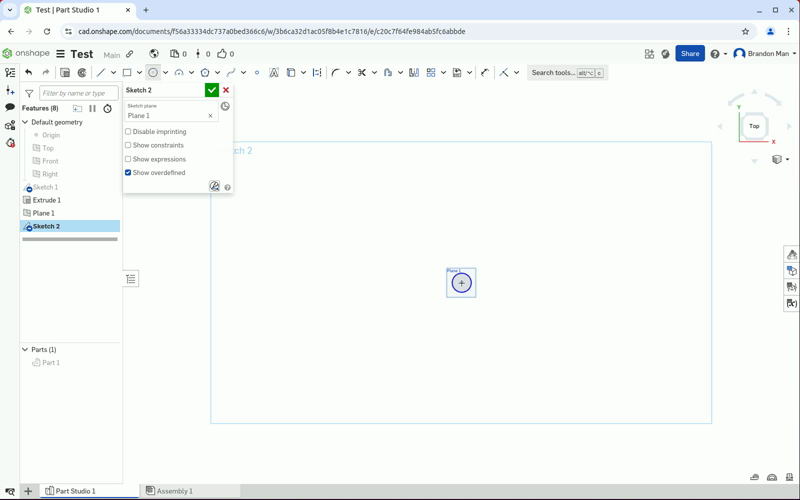
click(461, 282)
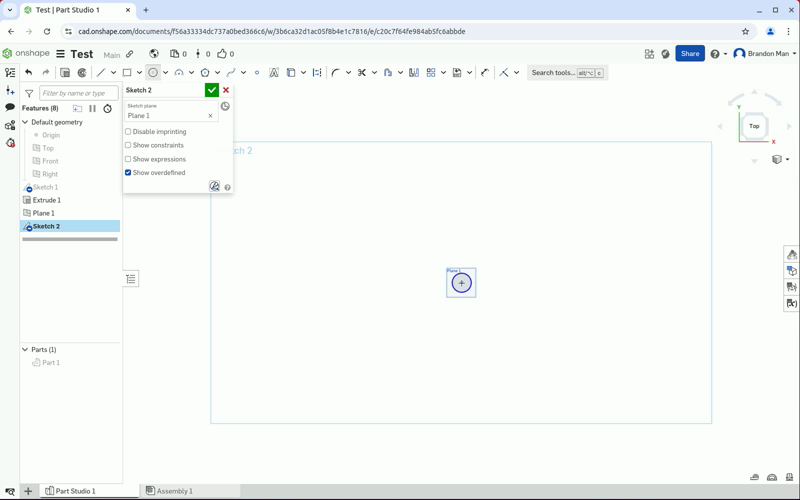
key_up(shift)
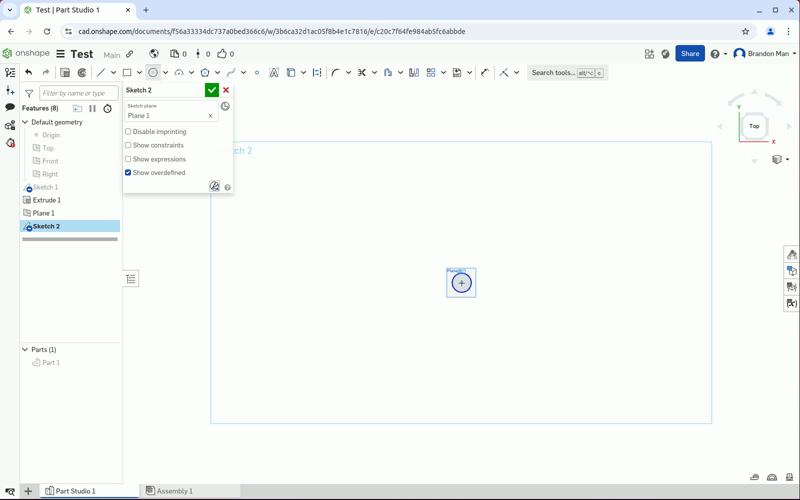
mouse_move(466, 282)
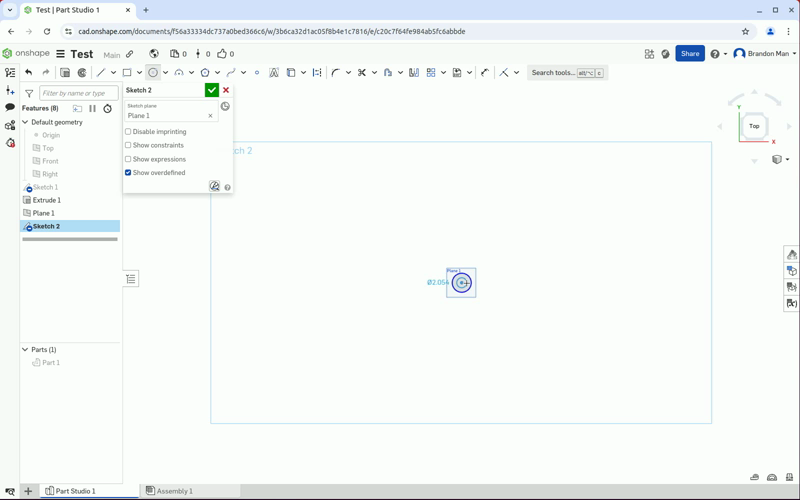
click(466, 282)
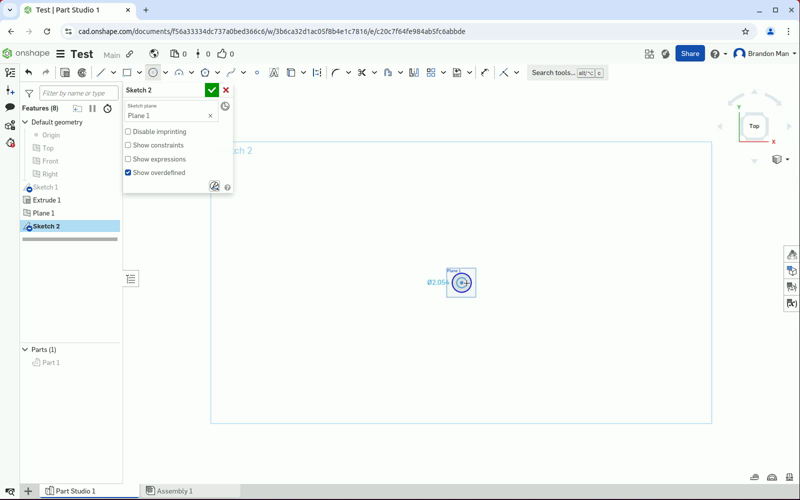
key(esc)
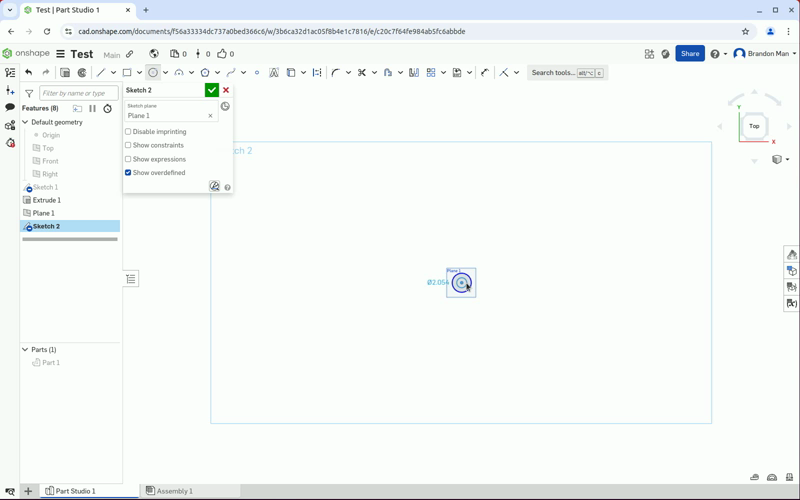
mouse_move(461, 275)
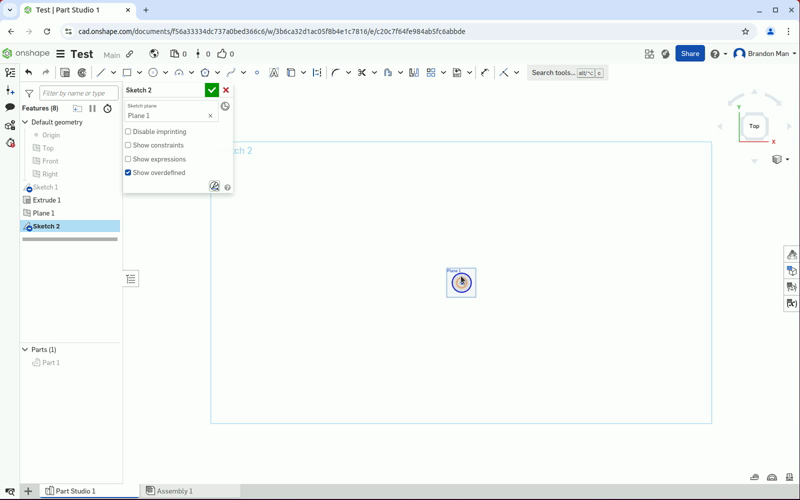
scroll(6)
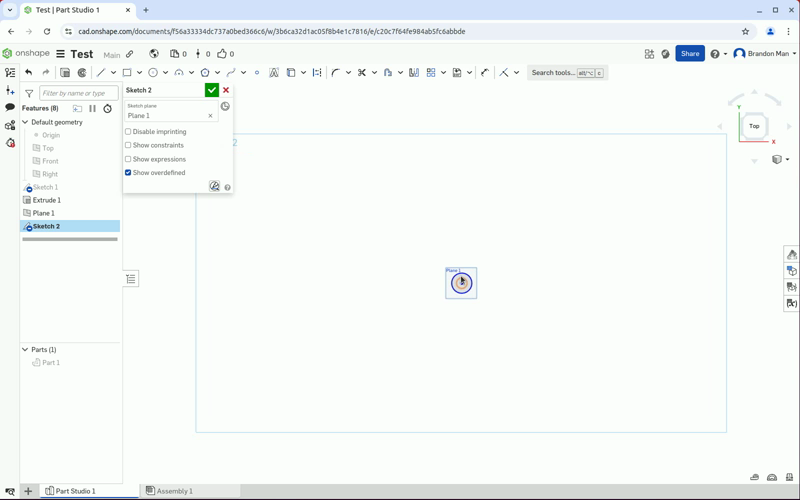
scroll(6)
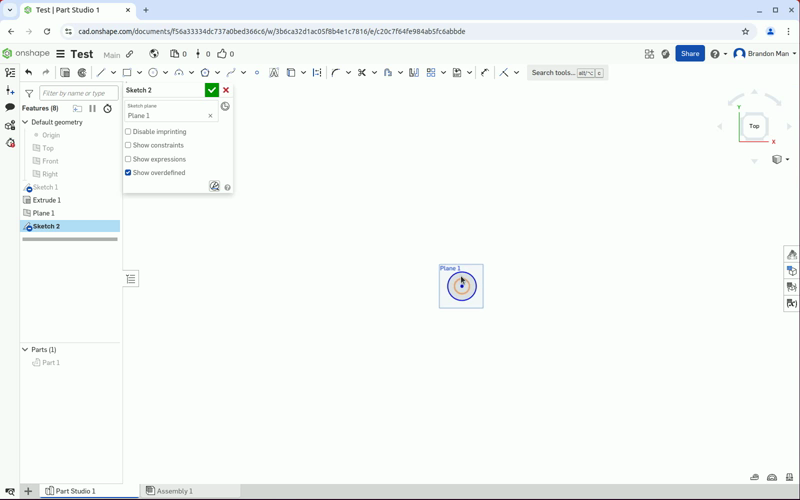
scroll(6)
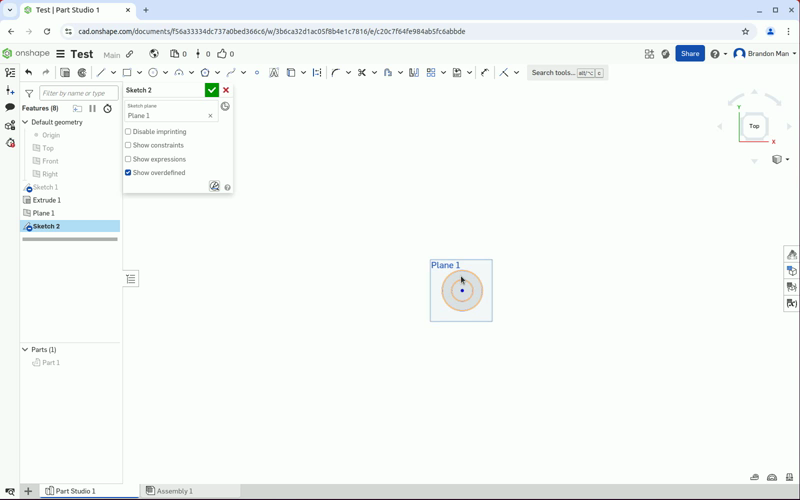
scroll(6)
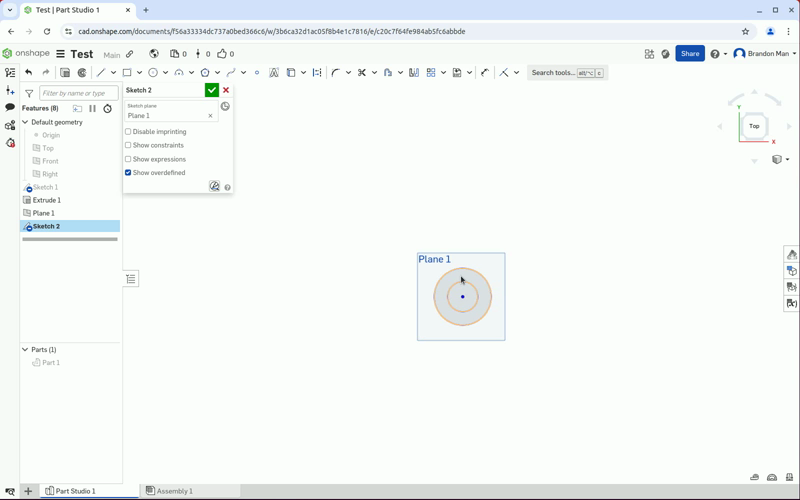
scroll(6)
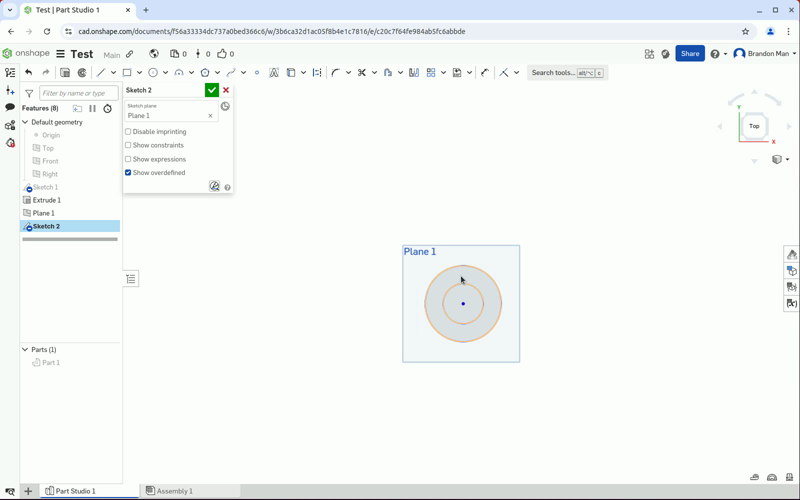
scroll(6)
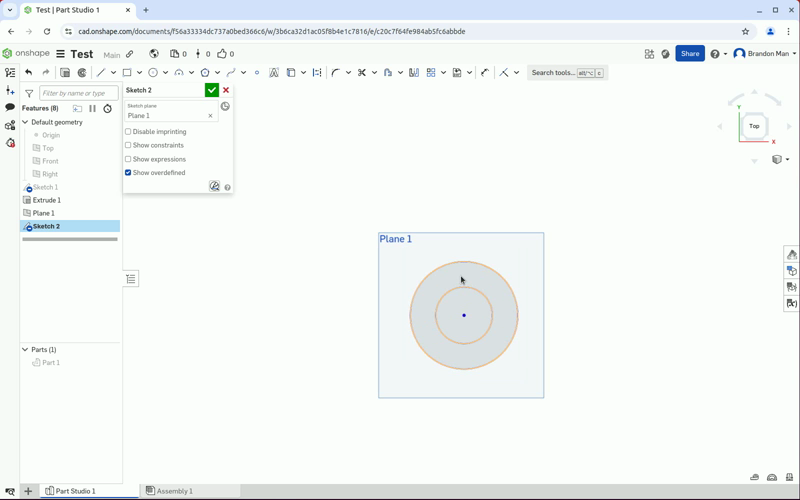
scroll(6)
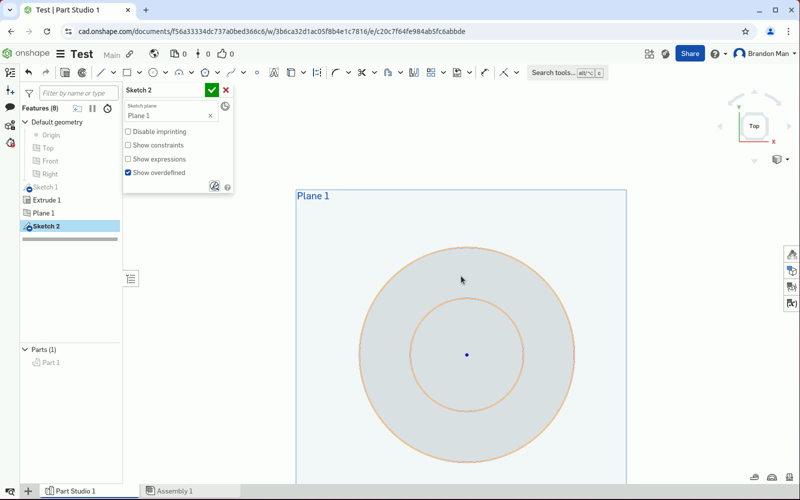
click(461, 275)
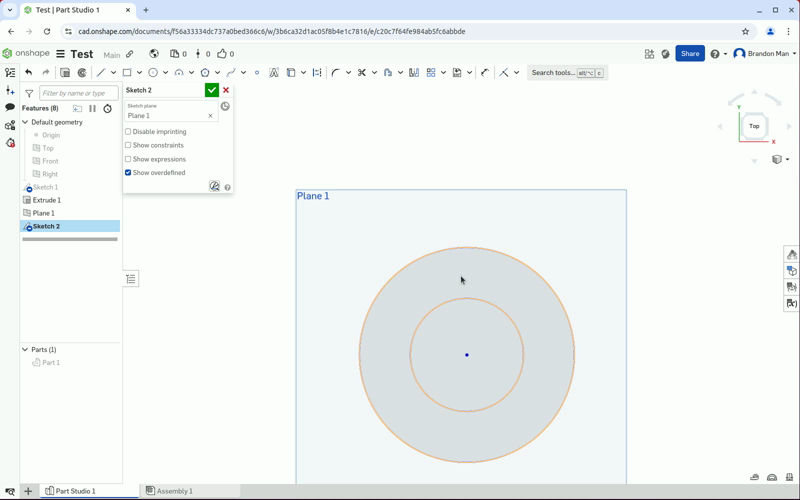
scroll(-6)
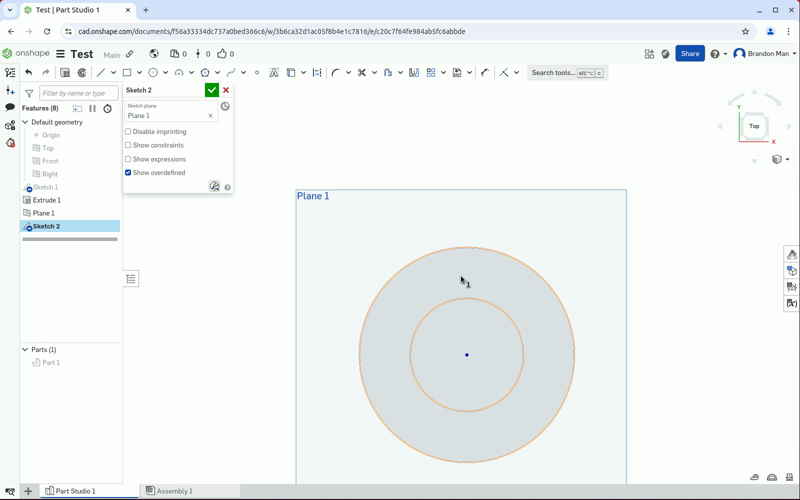
scroll(-6)
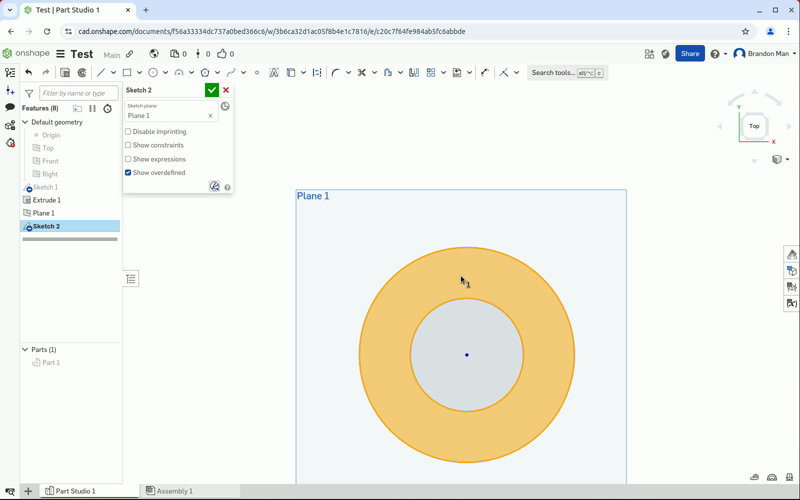
scroll(-6)
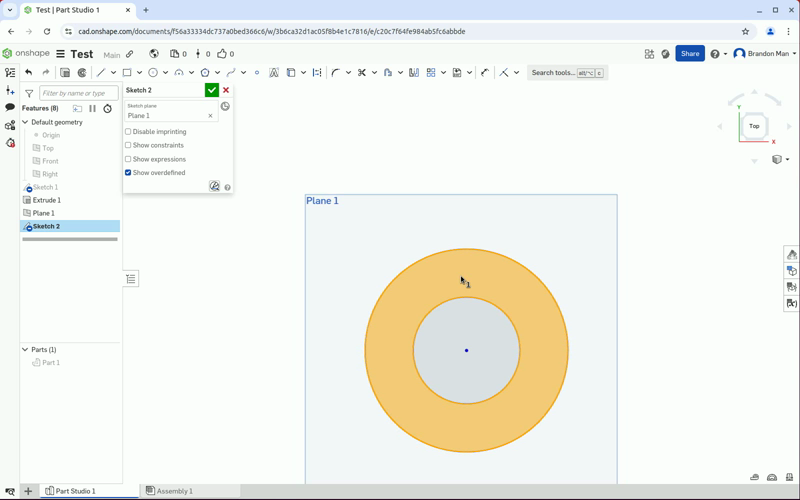
scroll(-6)
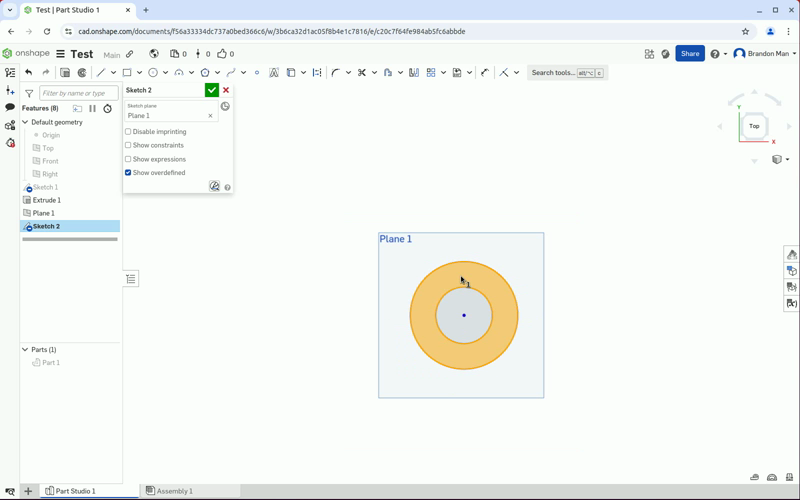
scroll(-6)
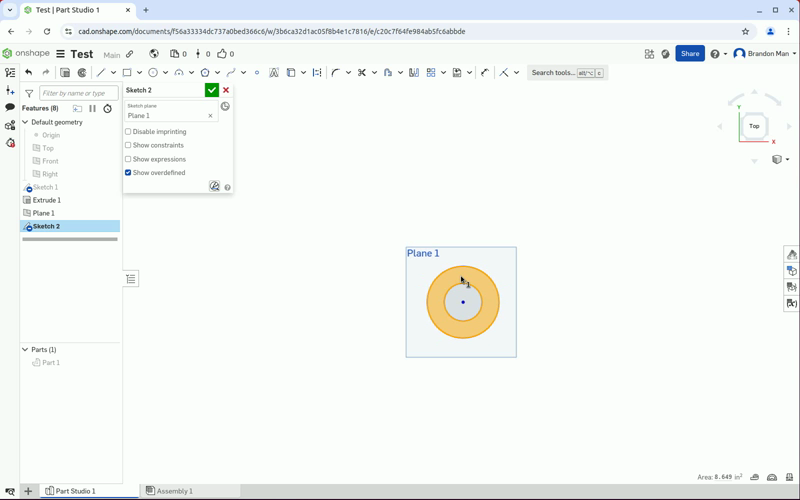
scroll(-6)
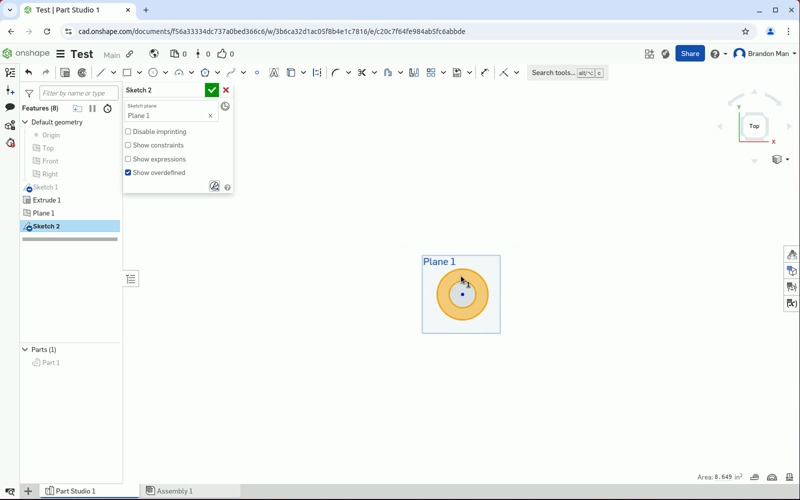
scroll(-6)
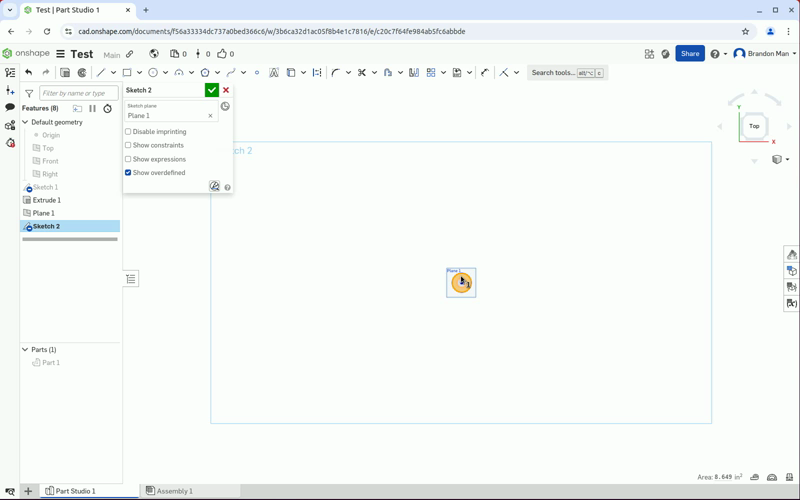
mouse_move(73, 352)
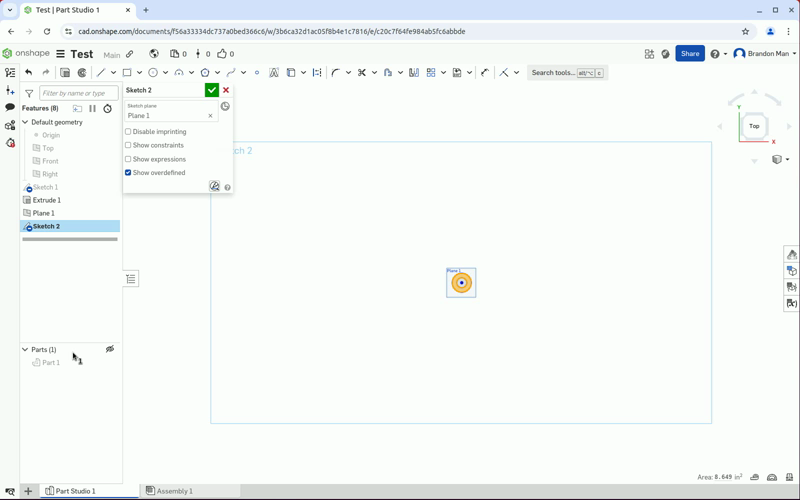
key(shift+y)
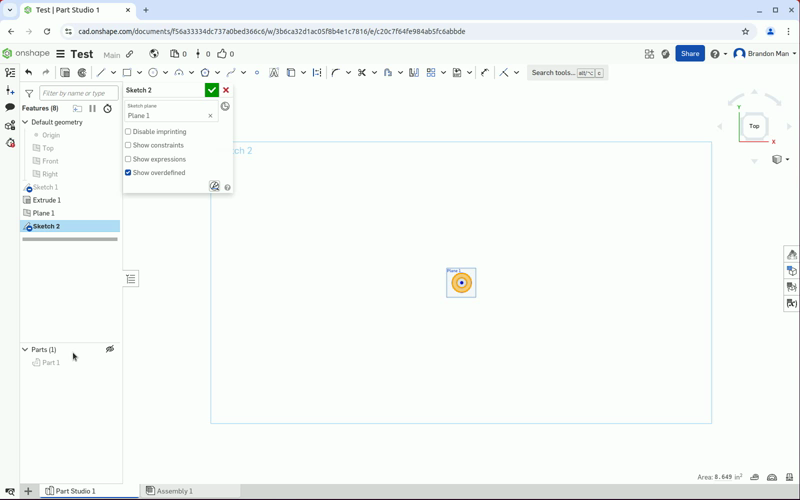
key(shift+e)
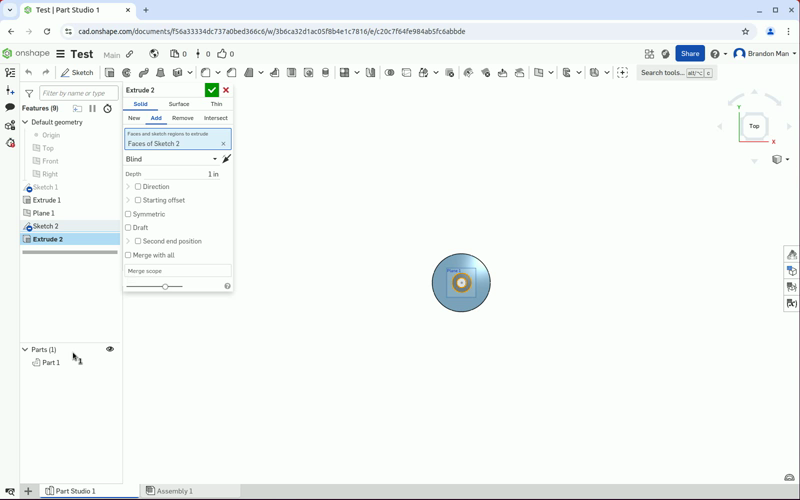
mouse_move(143, 106)
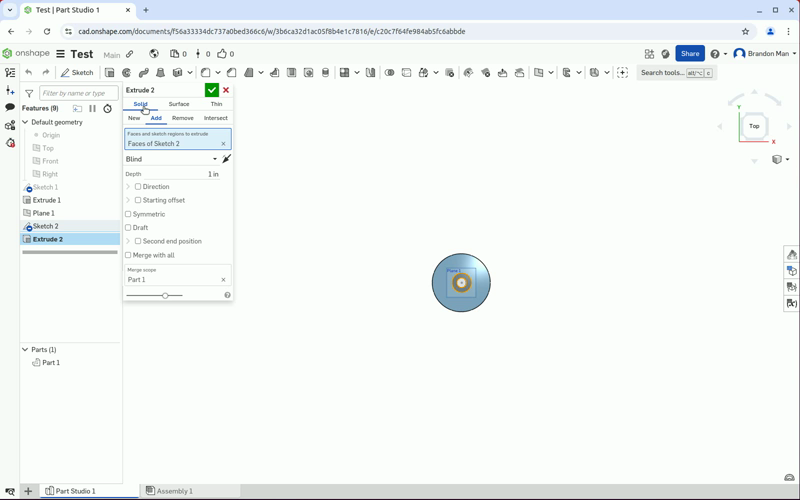
click(143, 106)
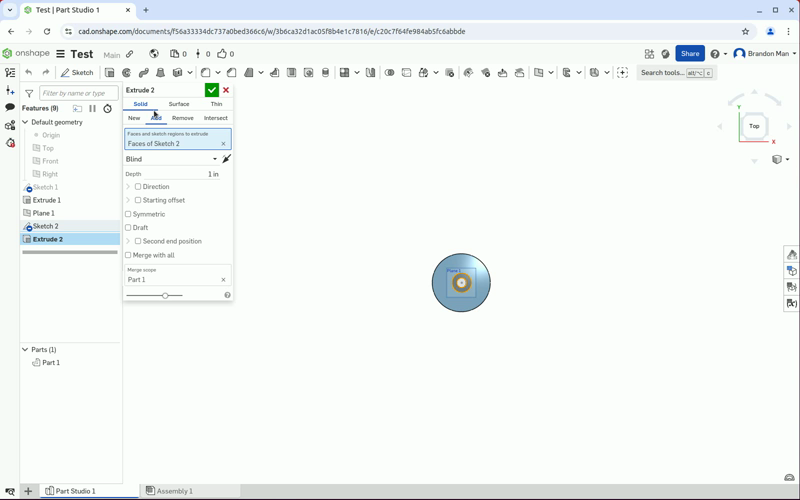
mouse_move(186, 120)
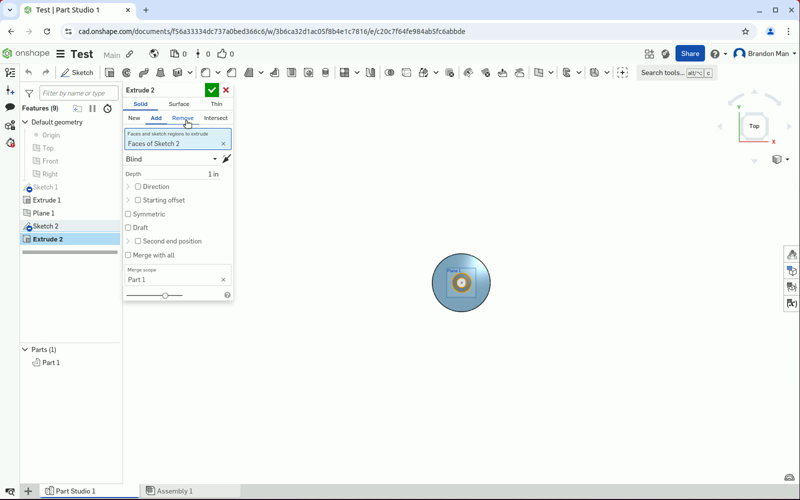
click(186, 120)
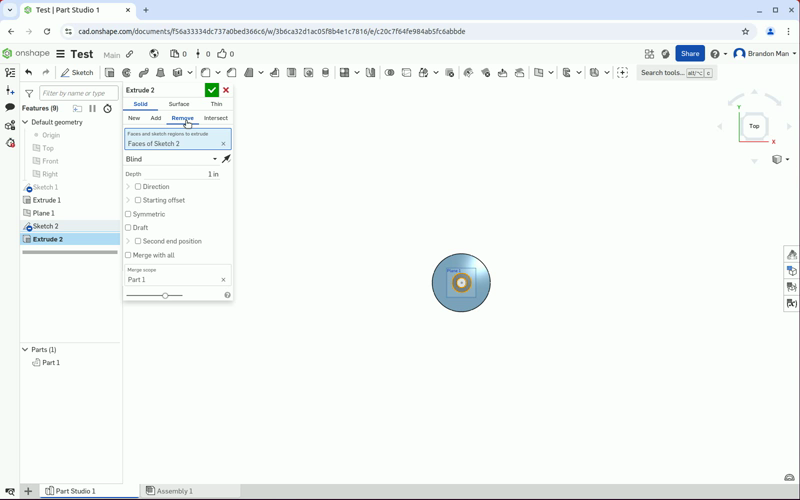
key(tab, 4)
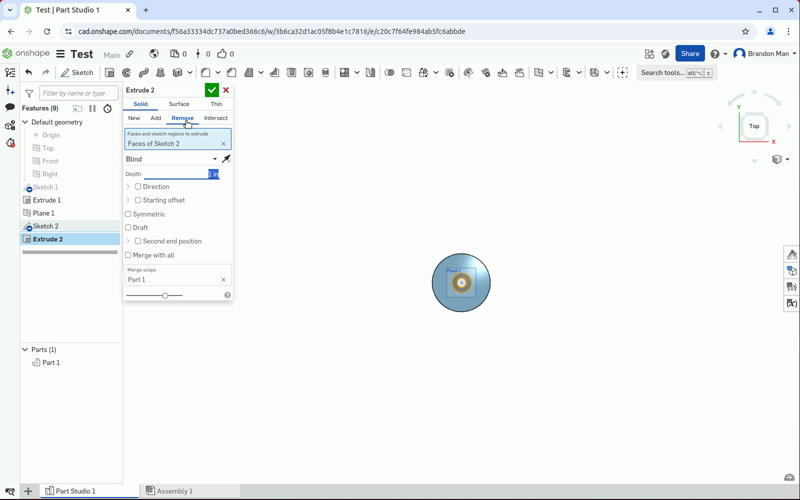
text(13.961)
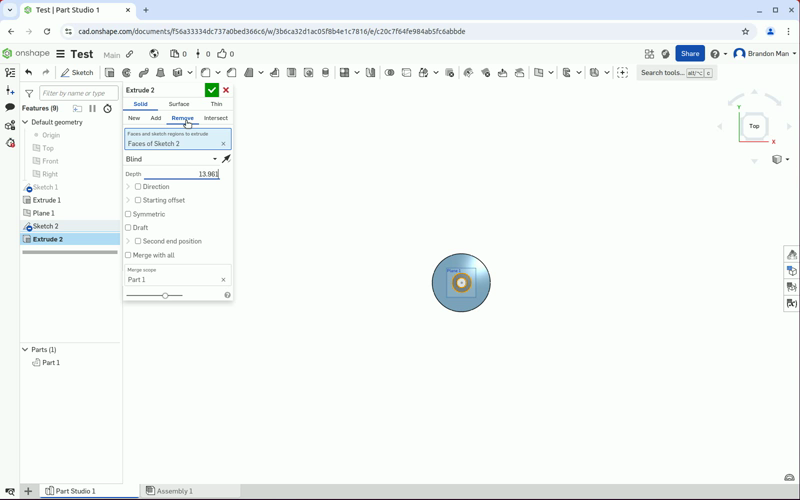
key(tab, 6)
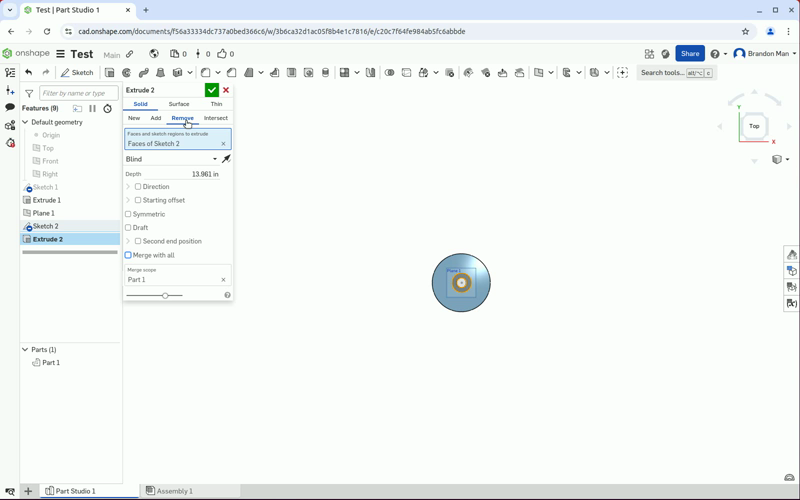
key(space)
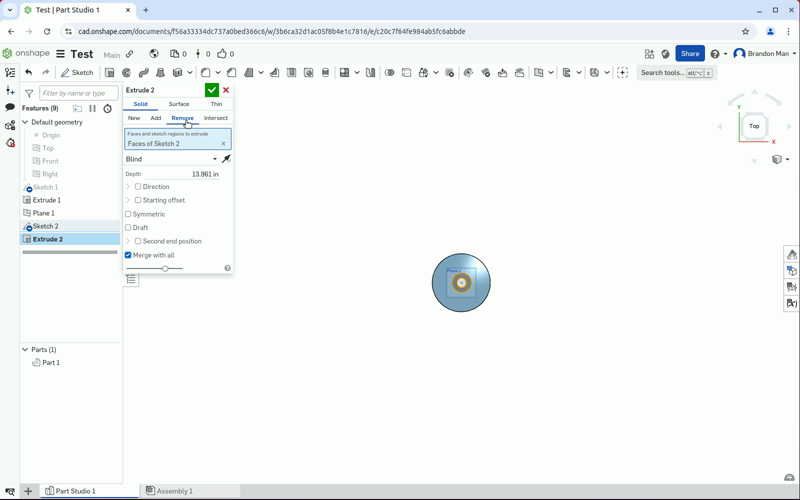
key(enter)
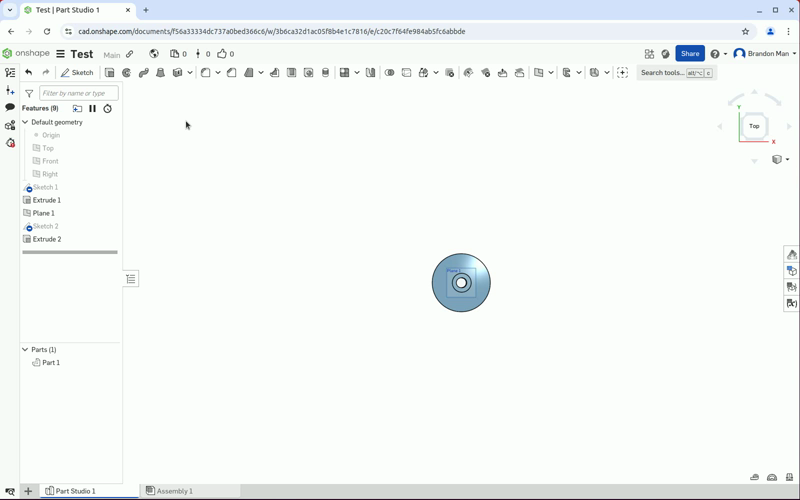
key(shift+h)
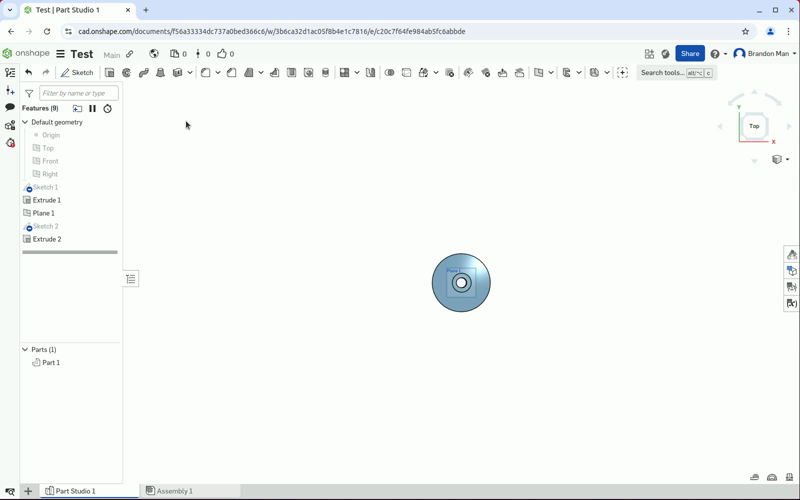
key(shift+h)
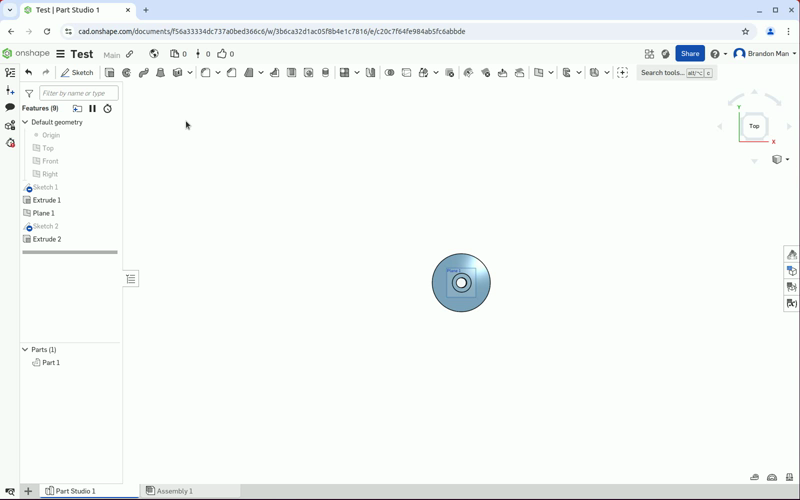
mouse_move(73, 189)
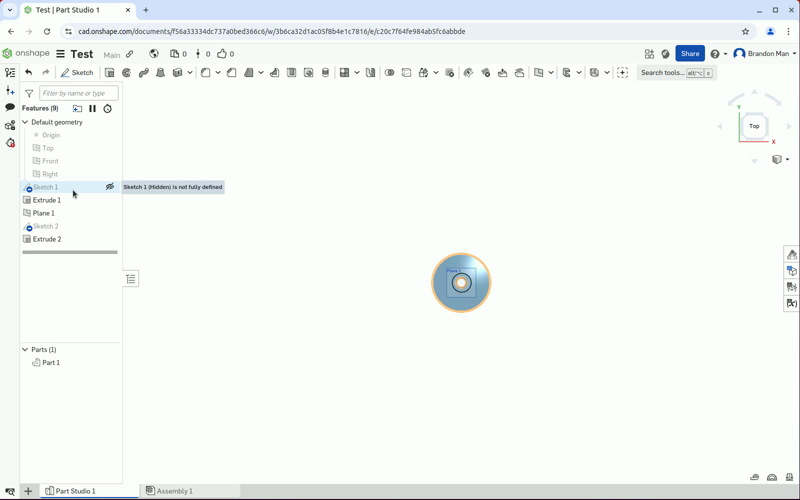
click(73, 189)
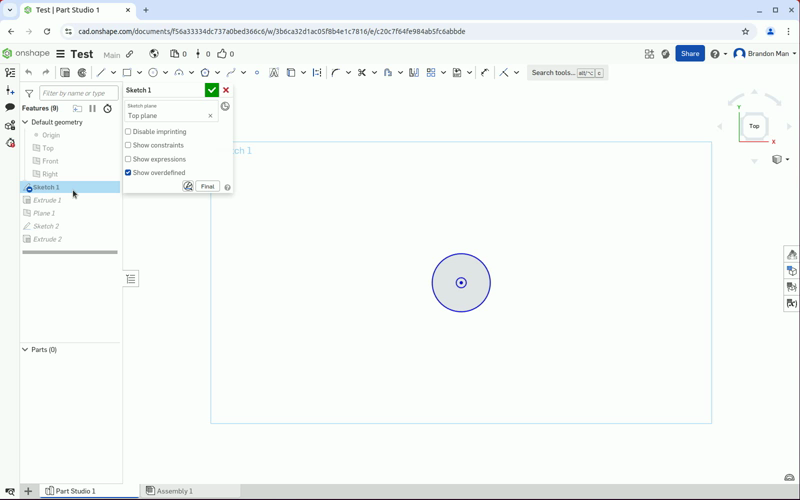
mouse_move(229, 92)
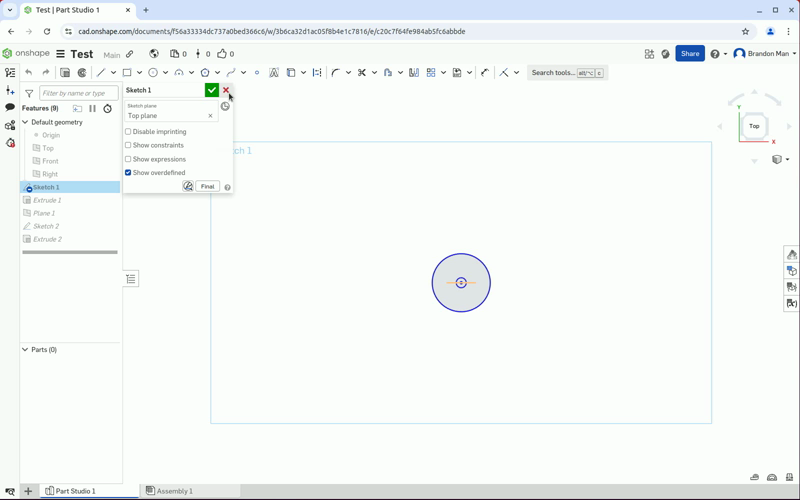
click(229, 92)
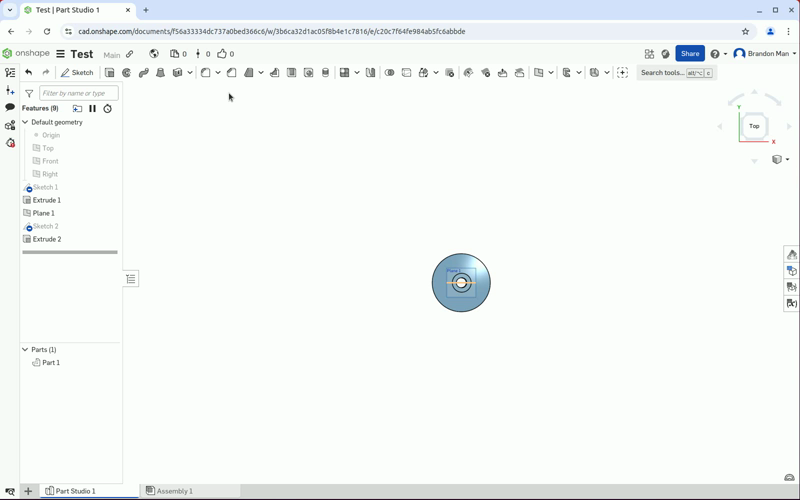
mouse_move(73, 352)
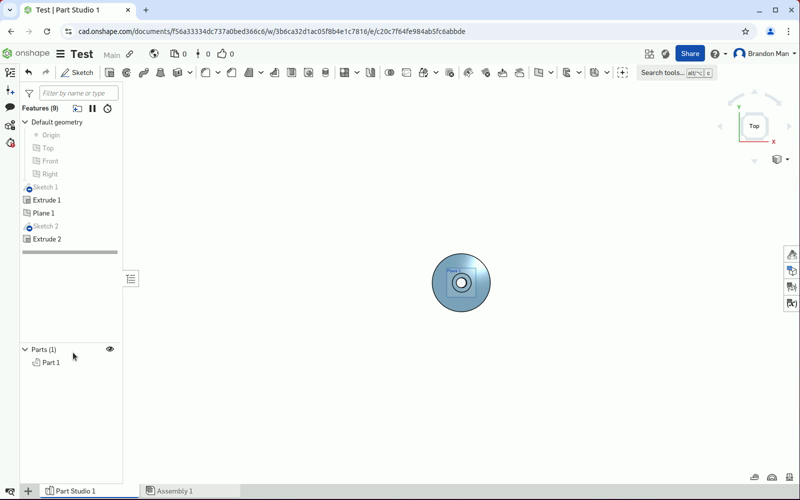
key(y)
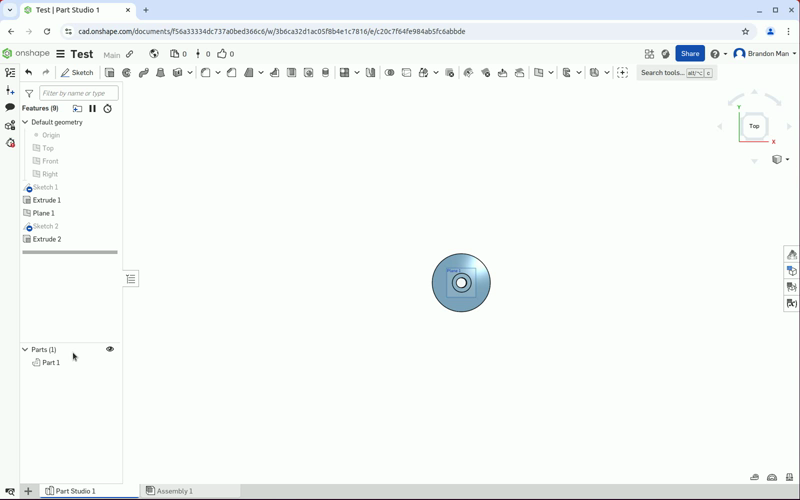
key(shift+p)
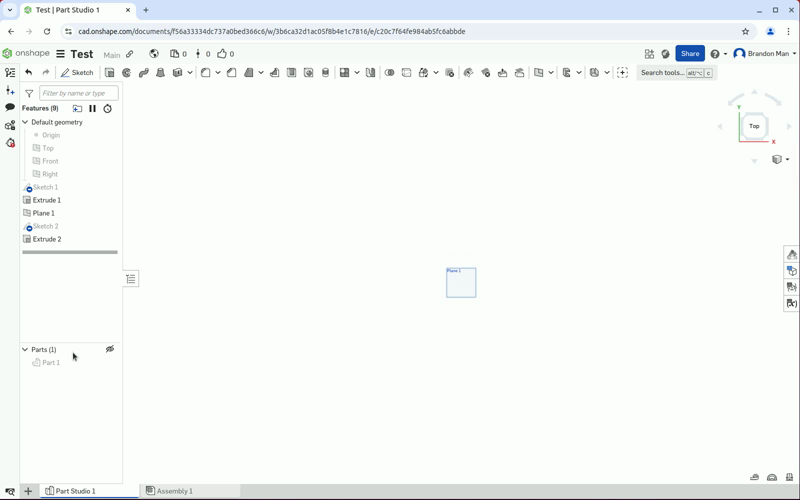
key(space)
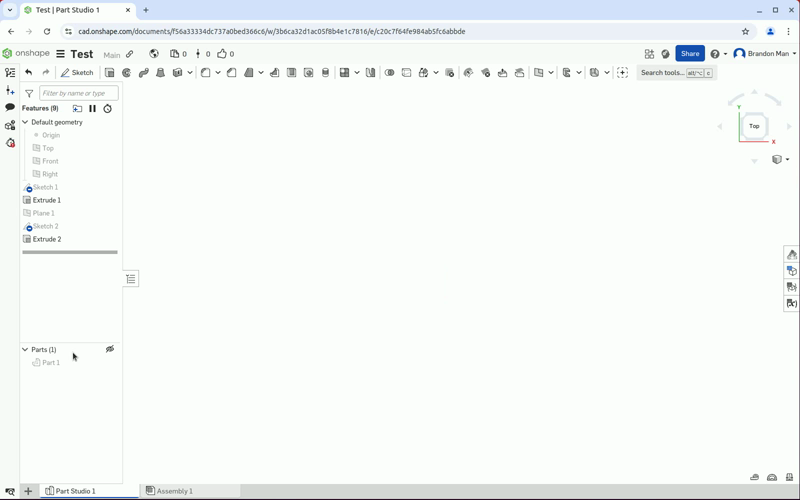
key_down(shift)
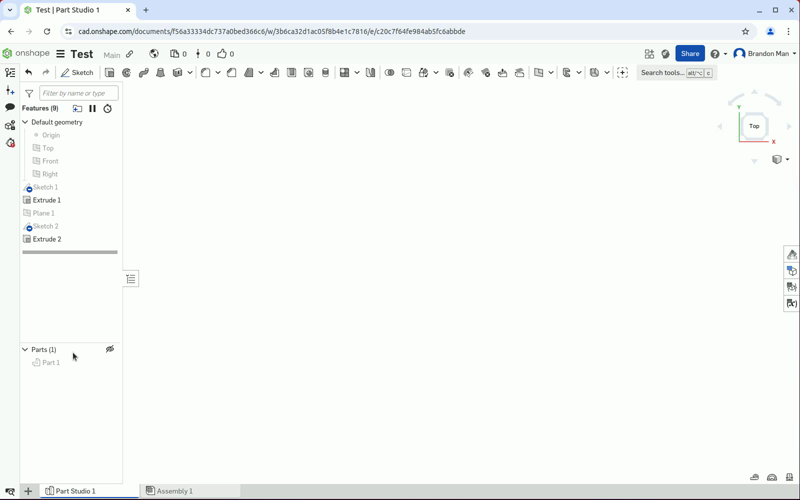
key(up)
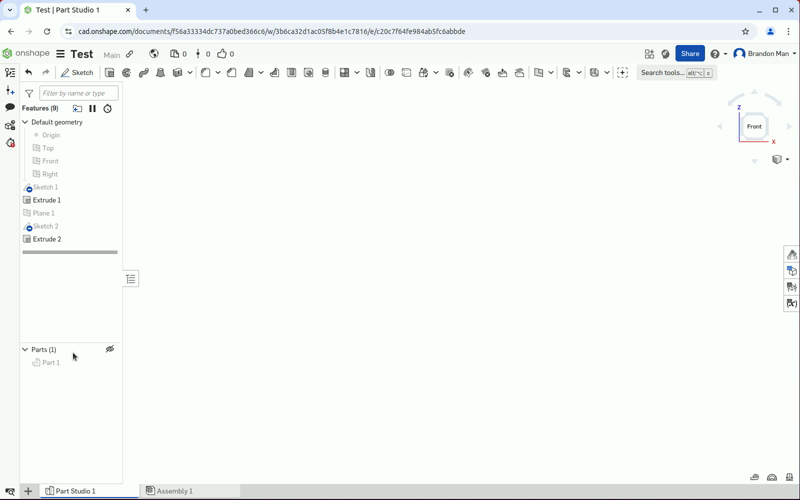
key_up(shift)
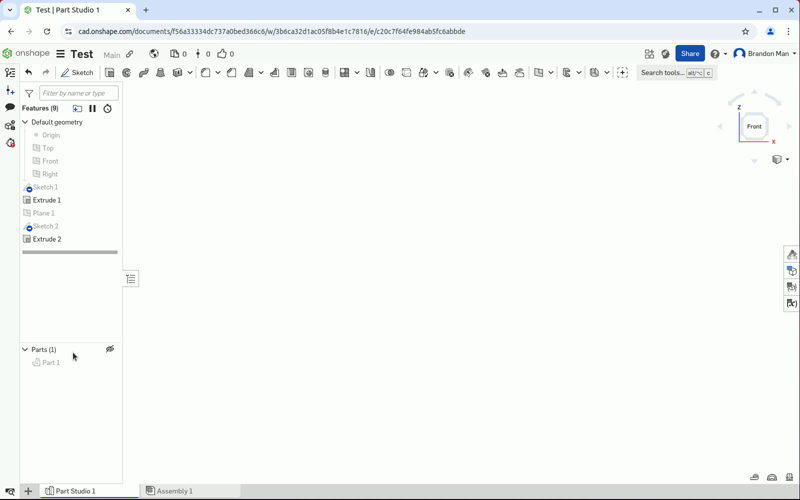
key(space)
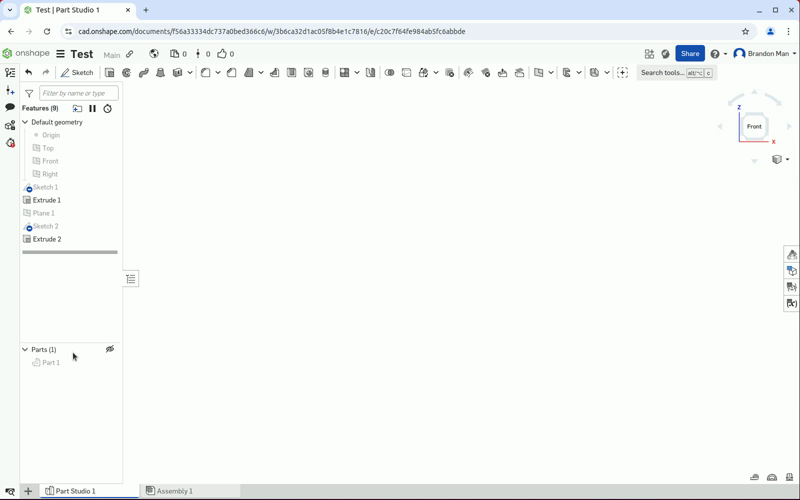
key_down(shift)
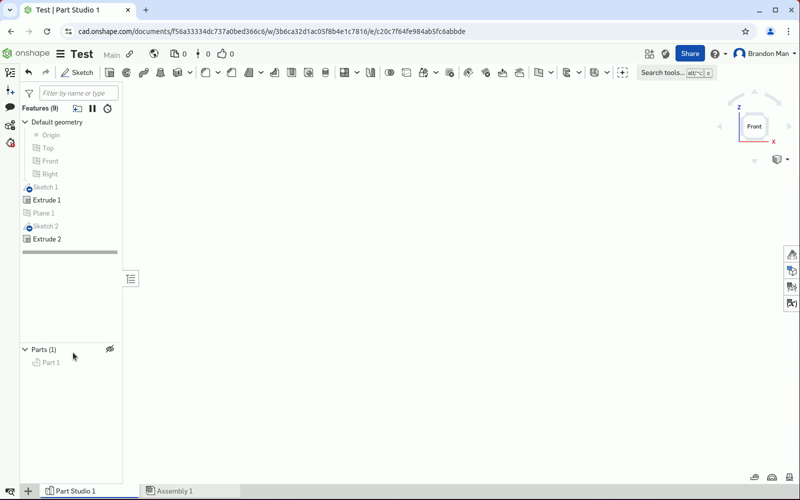
key(left)
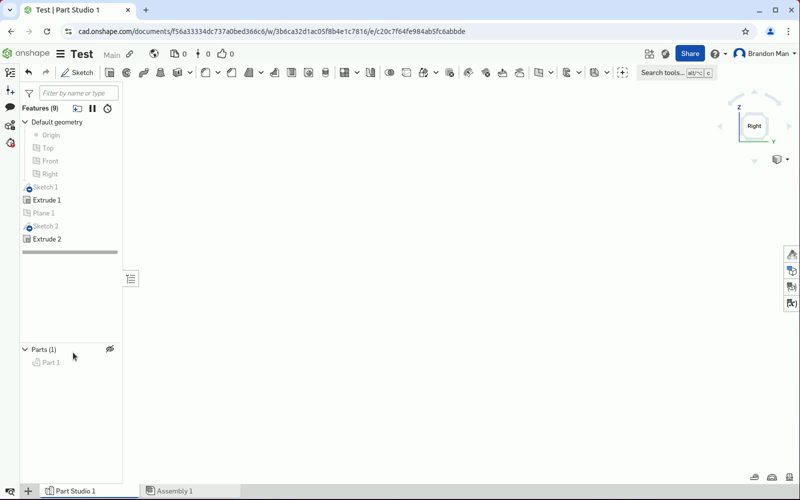
key_up(shift)
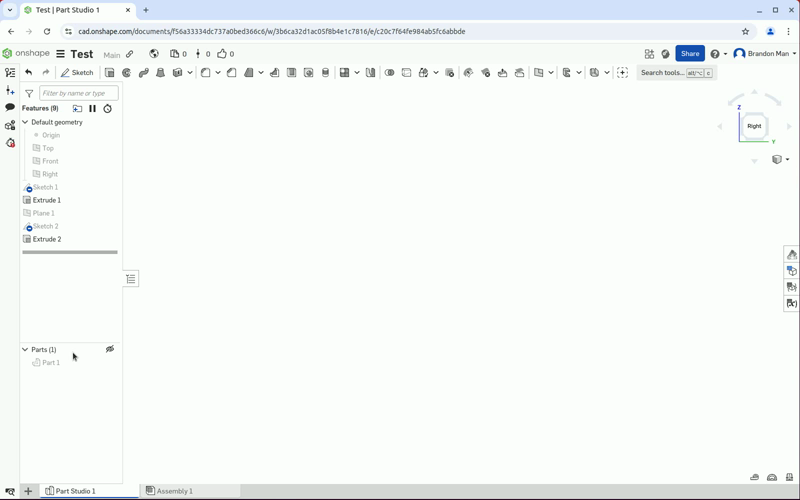
mouse_move(73, 352)
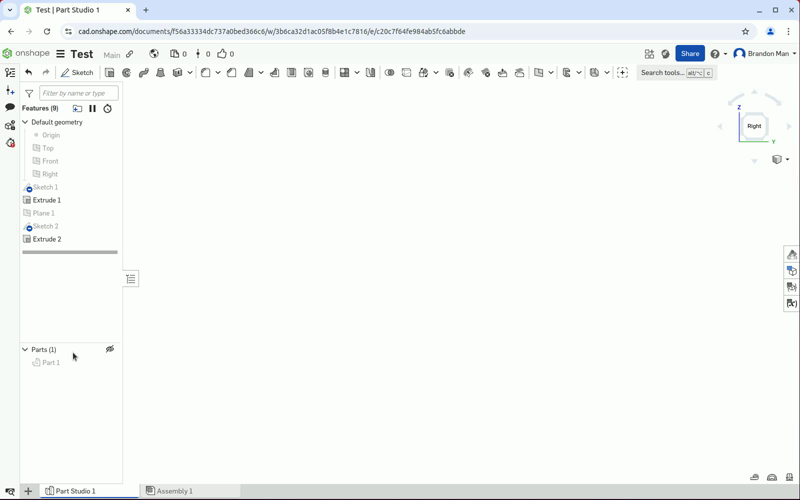
key(shift+y)
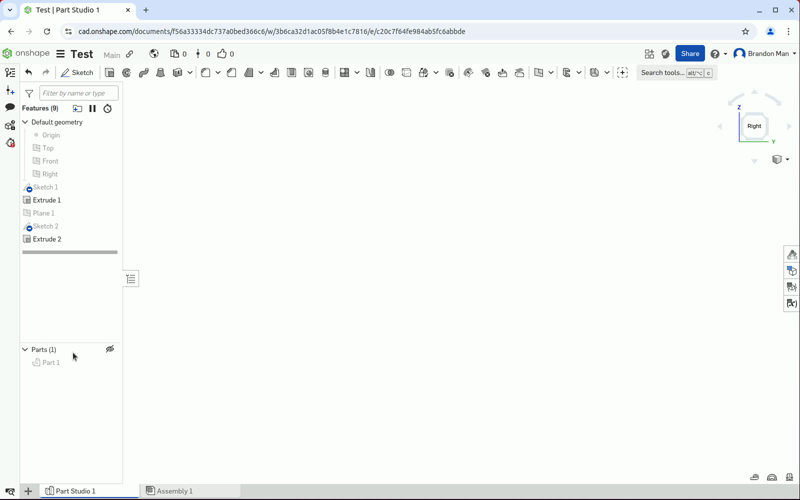
key(shift+s)
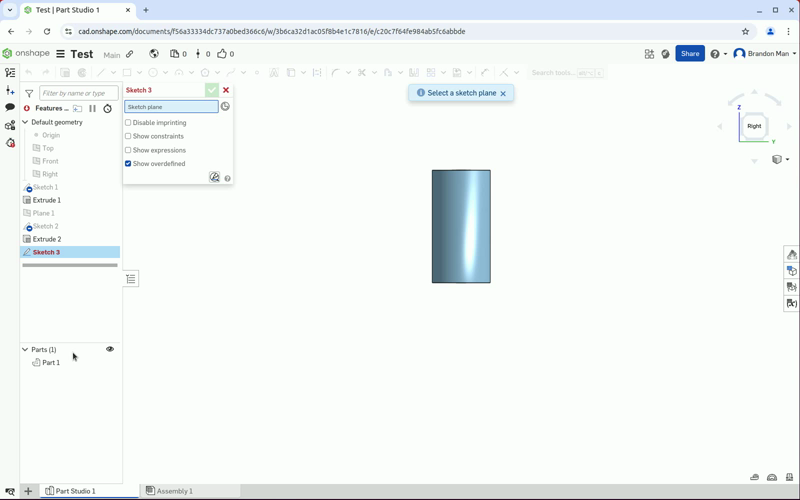
mouse_move(73, 176)
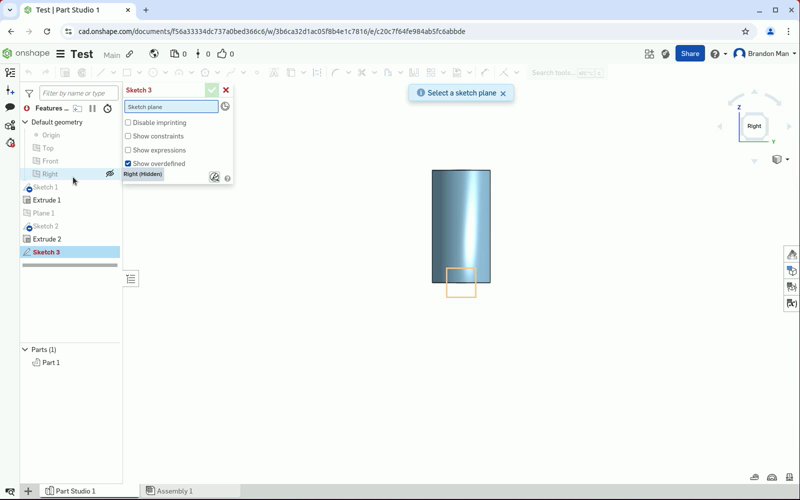
click(73, 176)
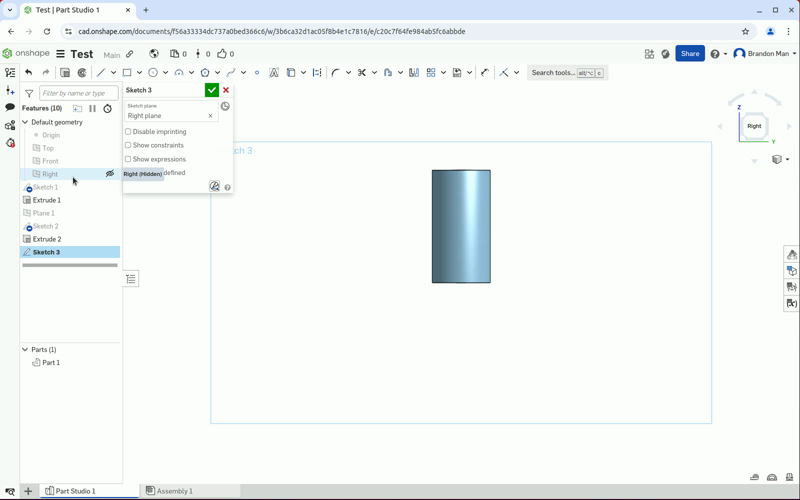
mouse_move(73, 352)
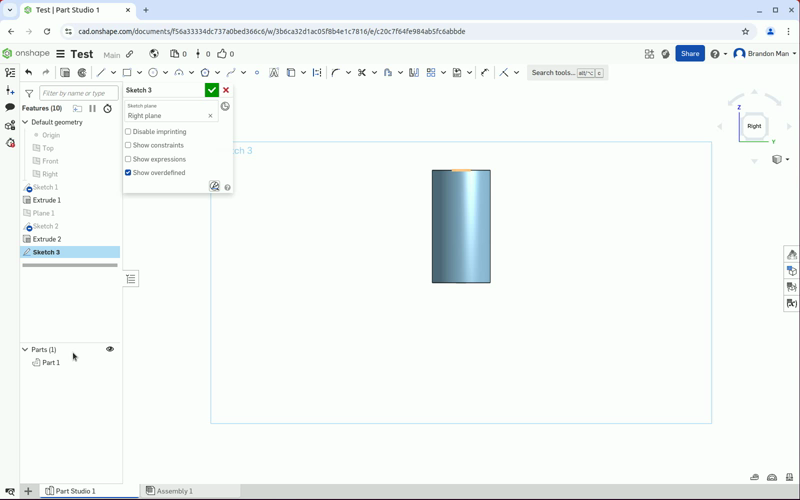
key(y)
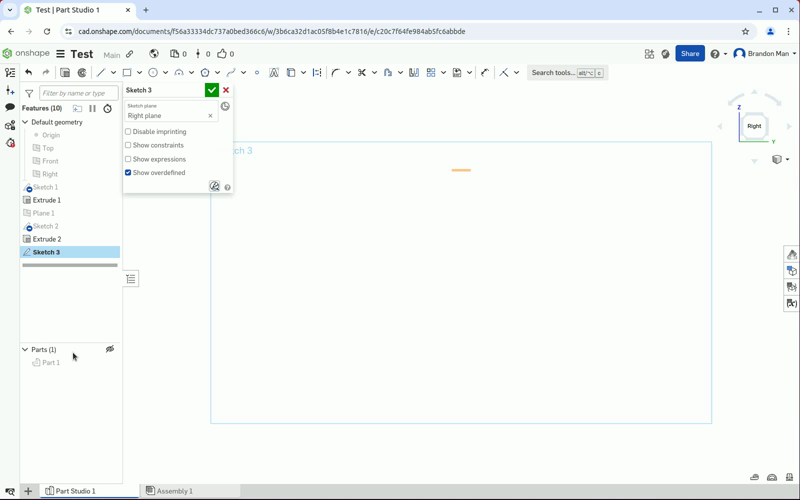
key(c)
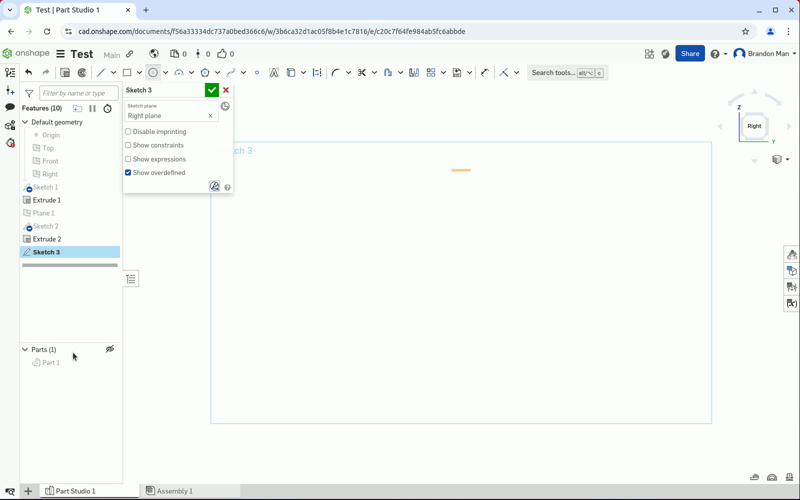
key_down(shift)
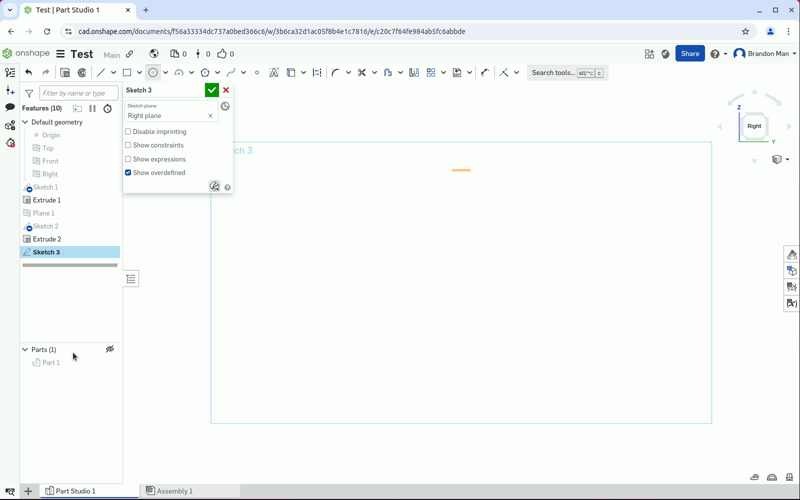
mouse_move(460, 209)
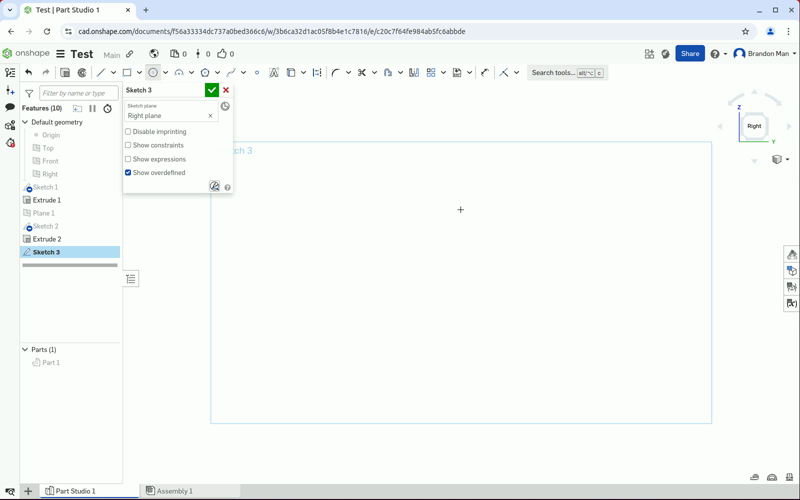
click(460, 209)
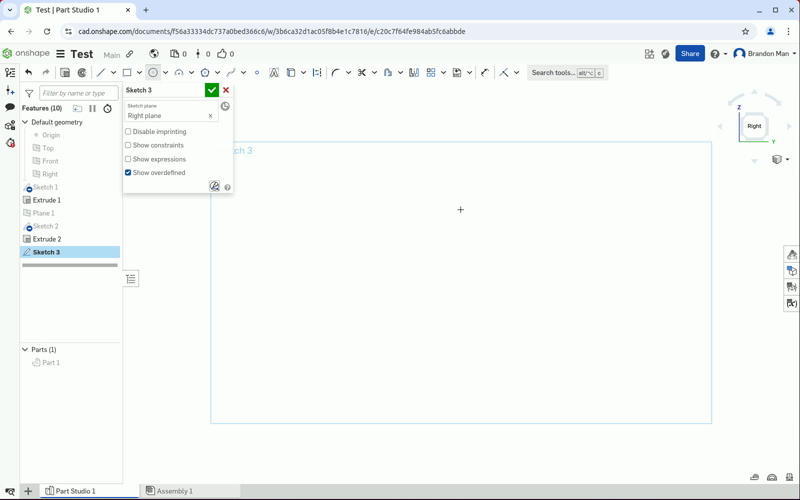
key_up(shift)
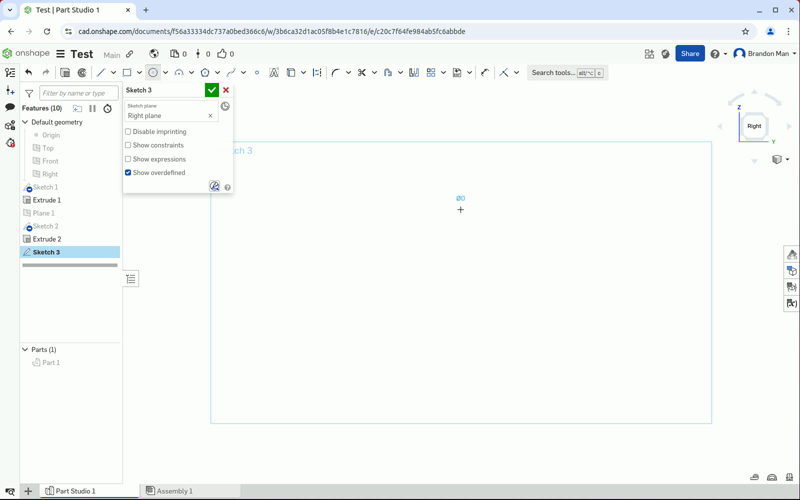
mouse_move(468, 209)
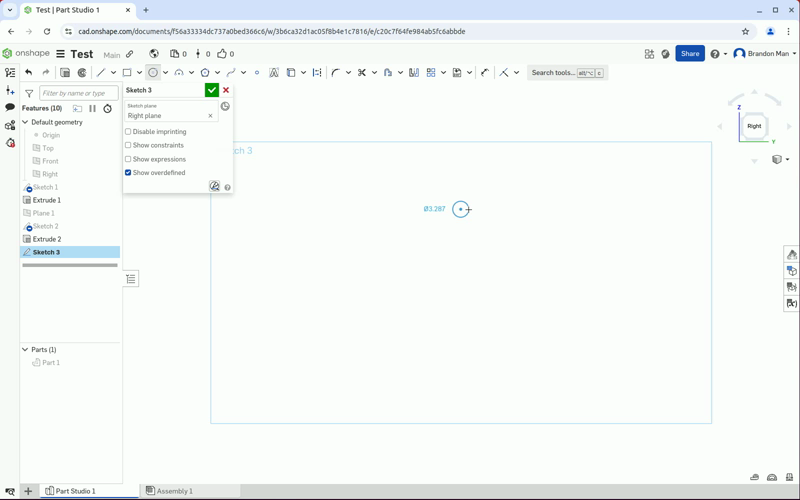
click(468, 209)
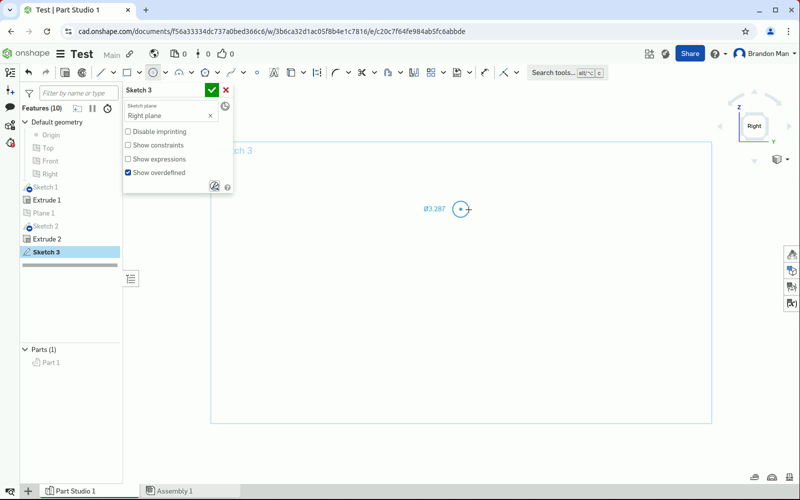
key(esc)
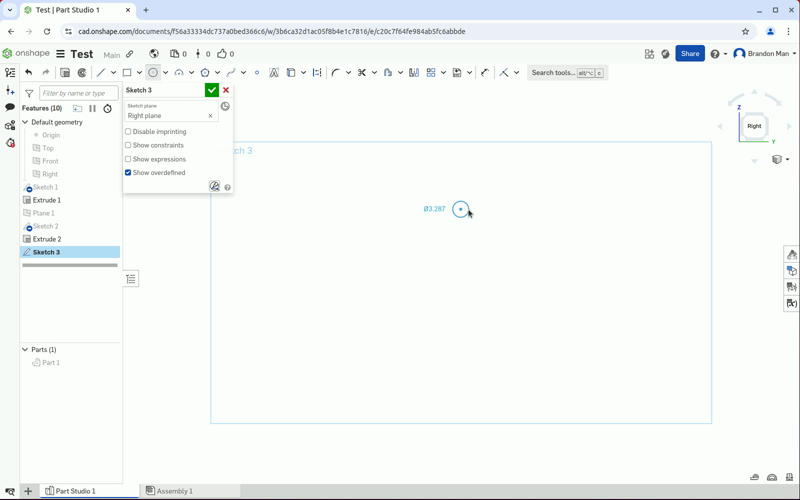
mouse_move(457, 207)
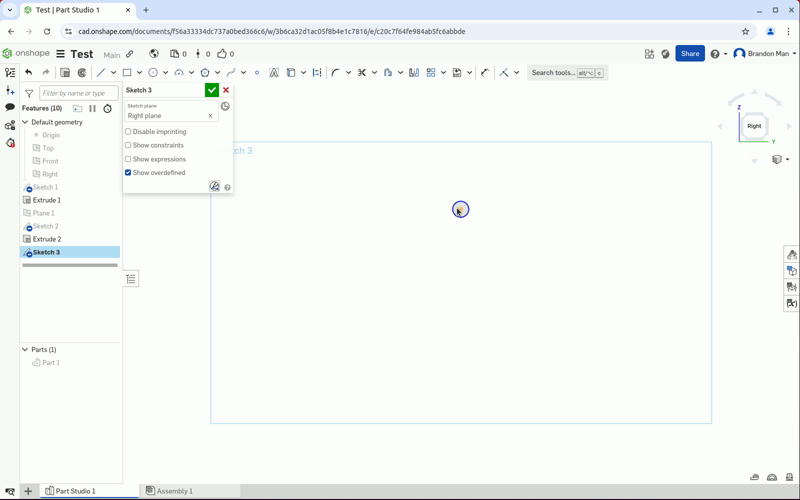
scroll(6)
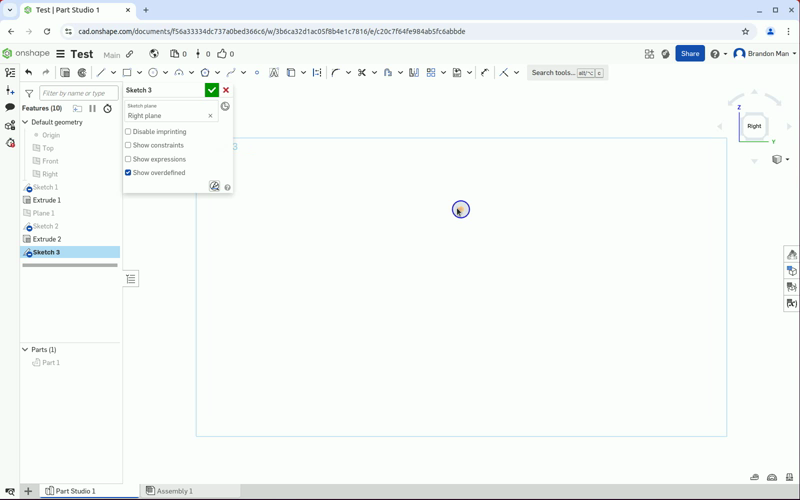
scroll(6)
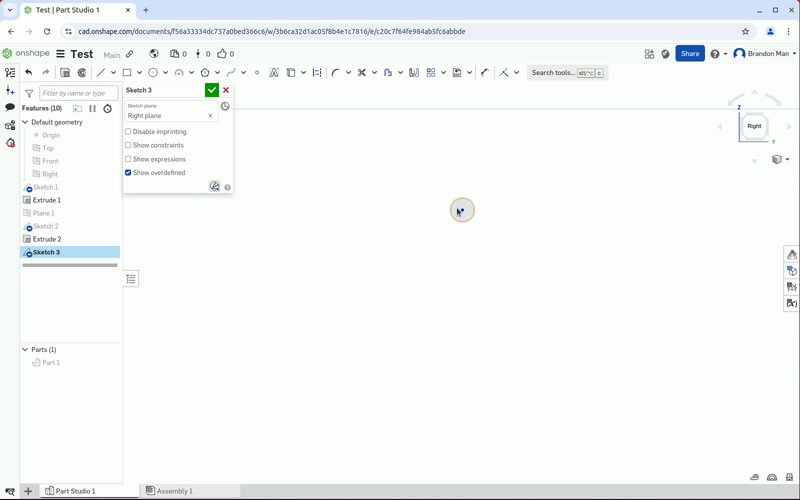
scroll(6)
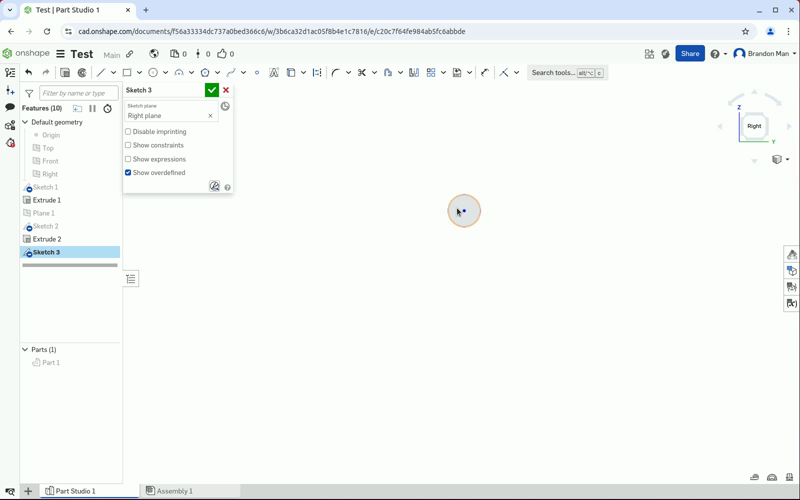
scroll(6)
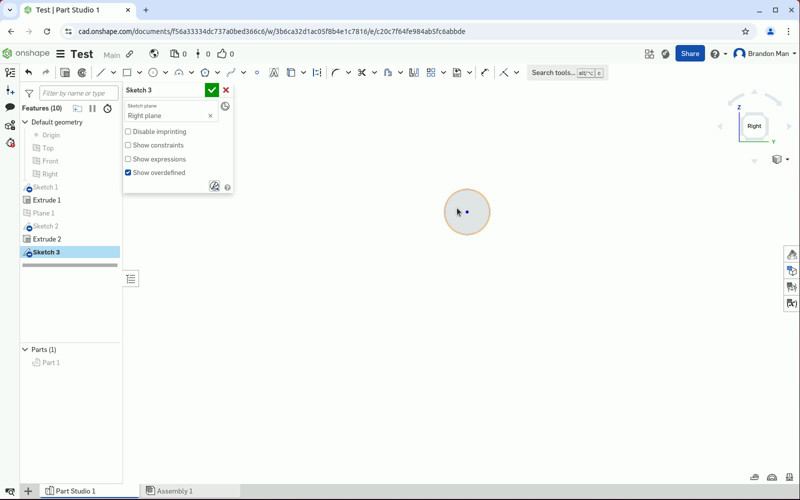
scroll(6)
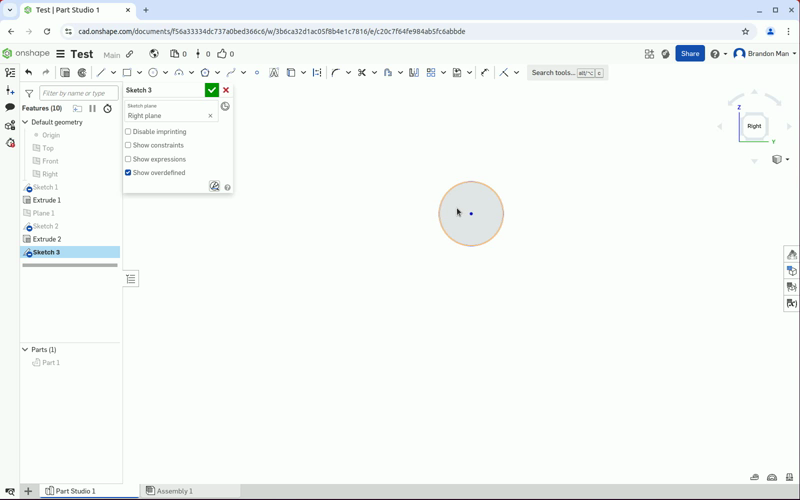
scroll(6)
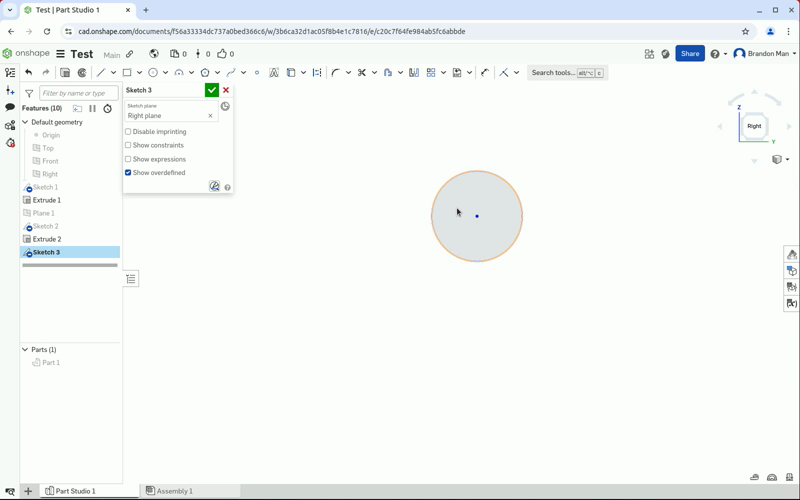
scroll(6)
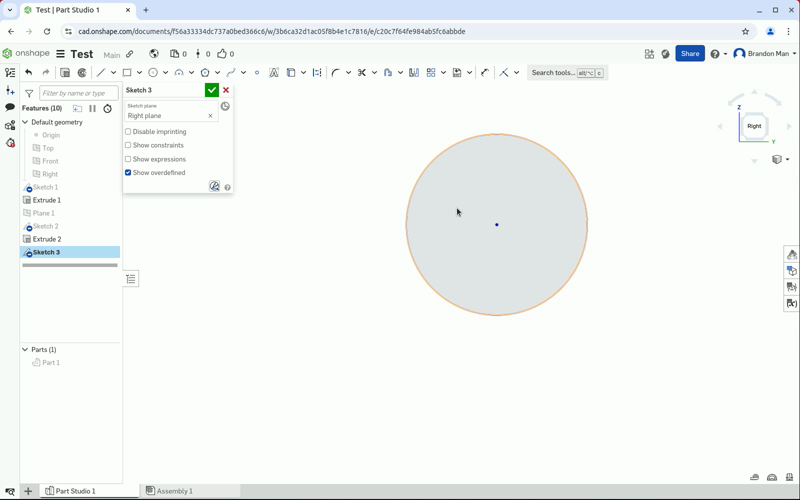
click(457, 207)
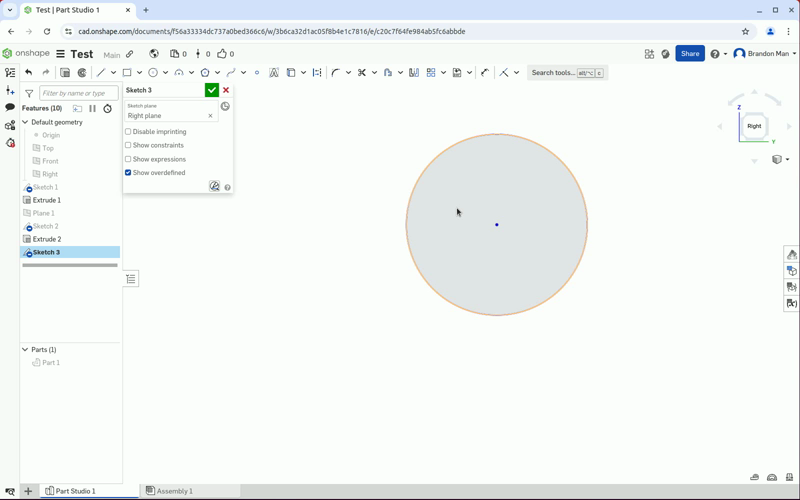
scroll(-6)
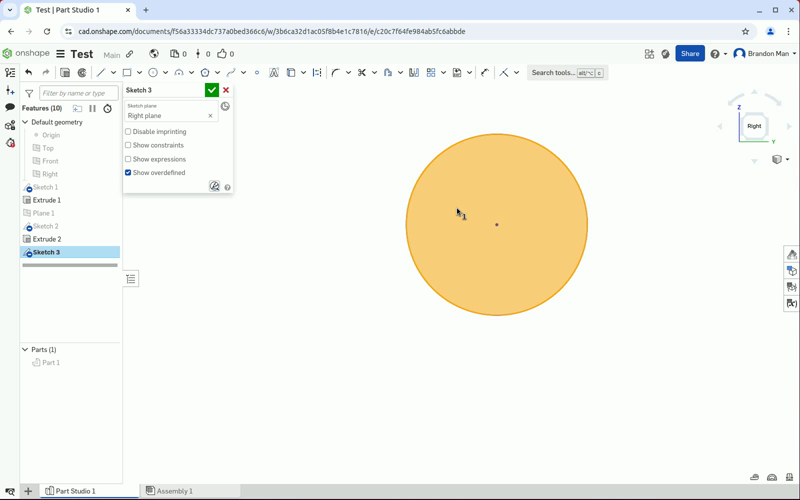
scroll(-6)
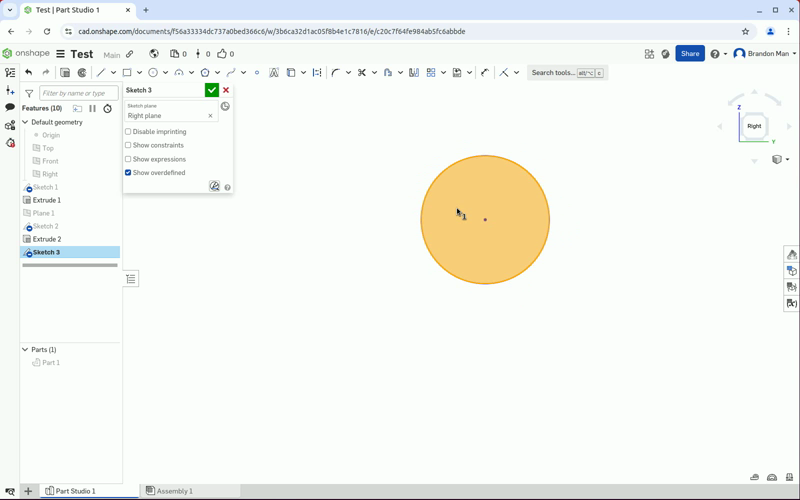
scroll(-6)
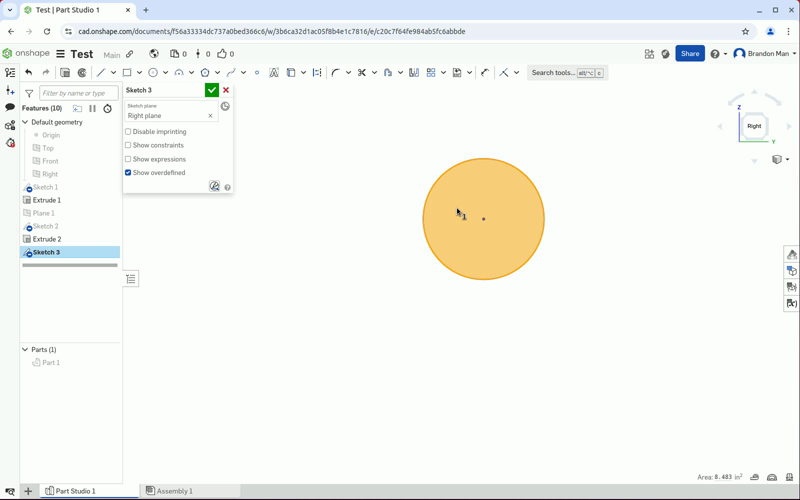
scroll(-6)
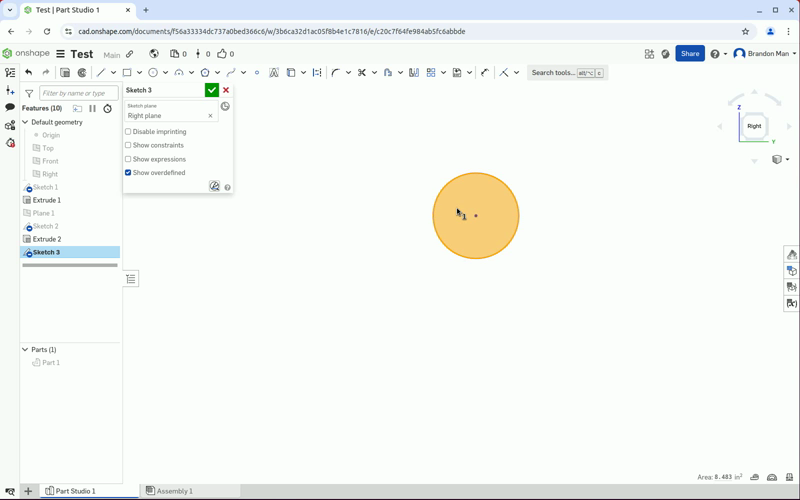
scroll(-6)
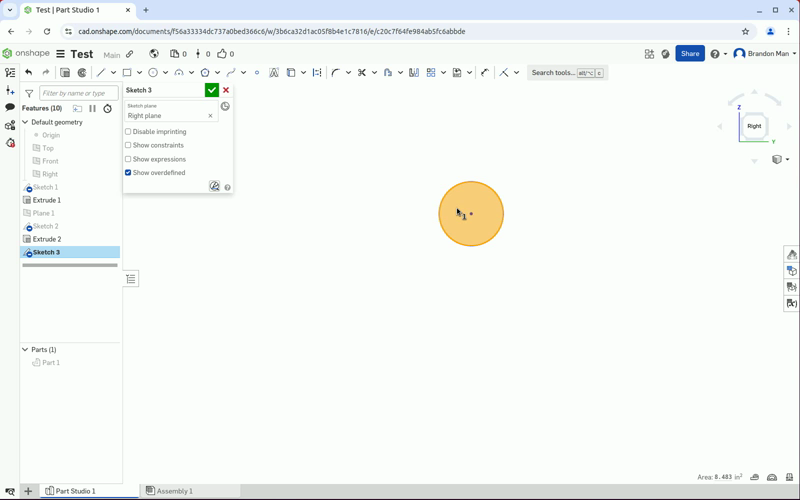
scroll(-6)
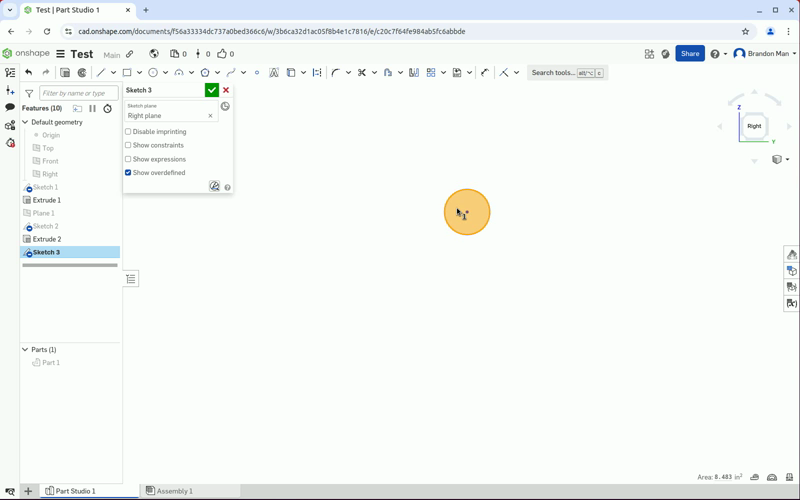
scroll(-6)
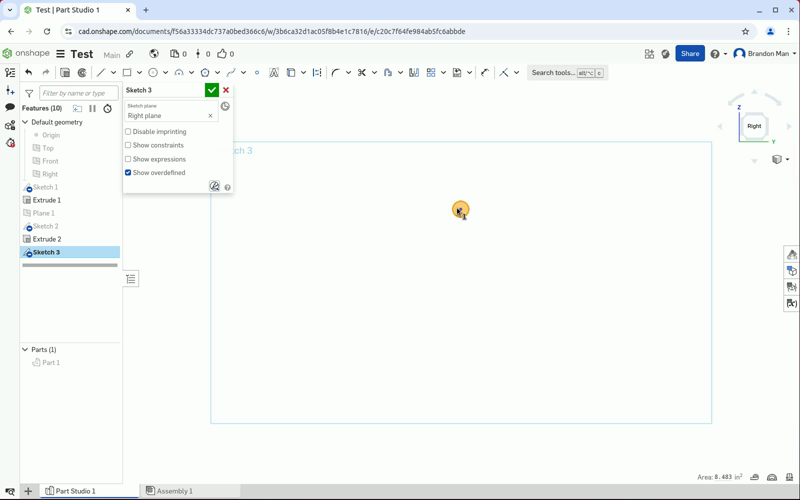
mouse_move(73, 352)
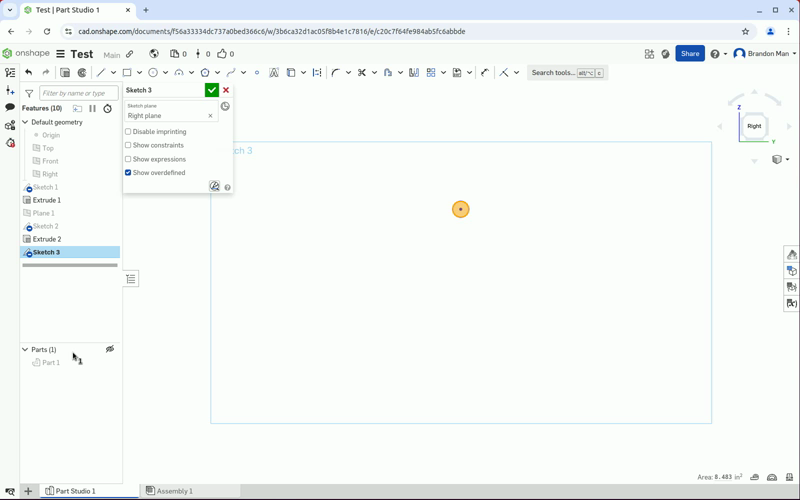
key(shift+y)
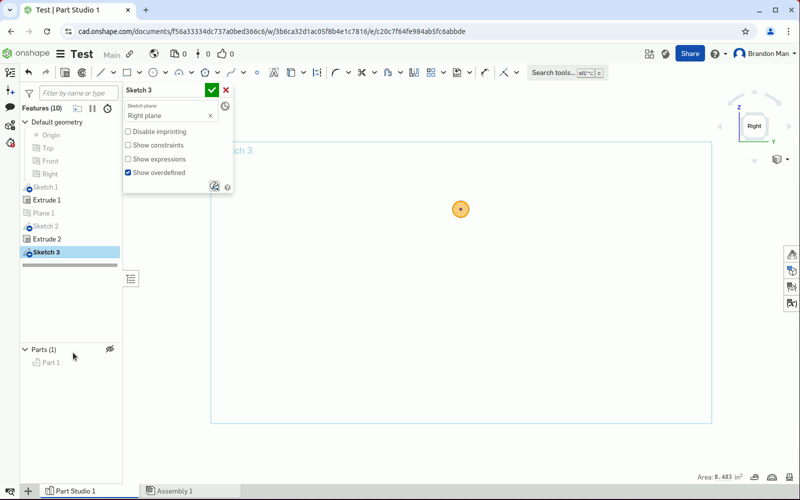
key(shift+e)
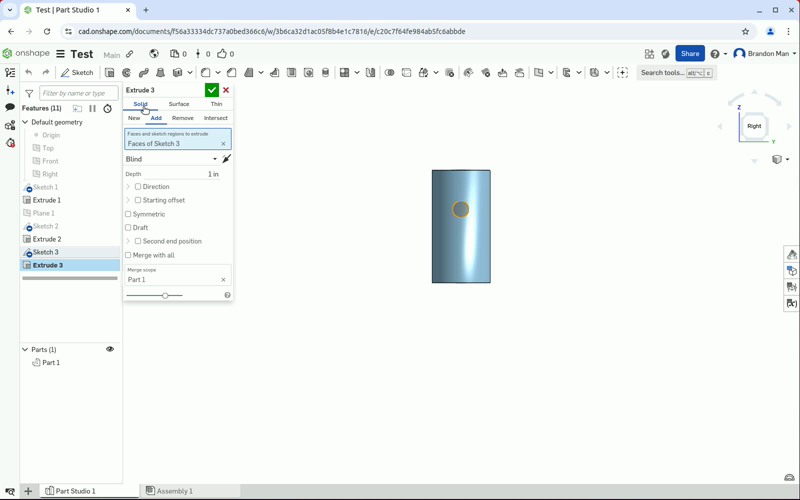
mouse_move(143, 106)
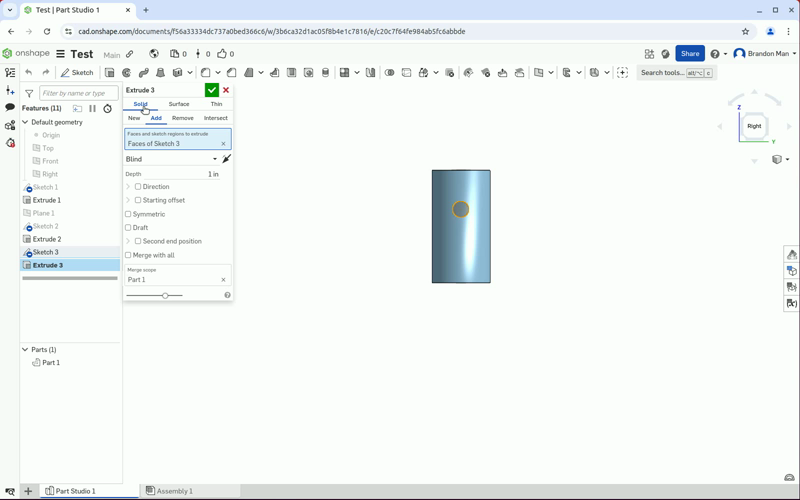
click(143, 106)
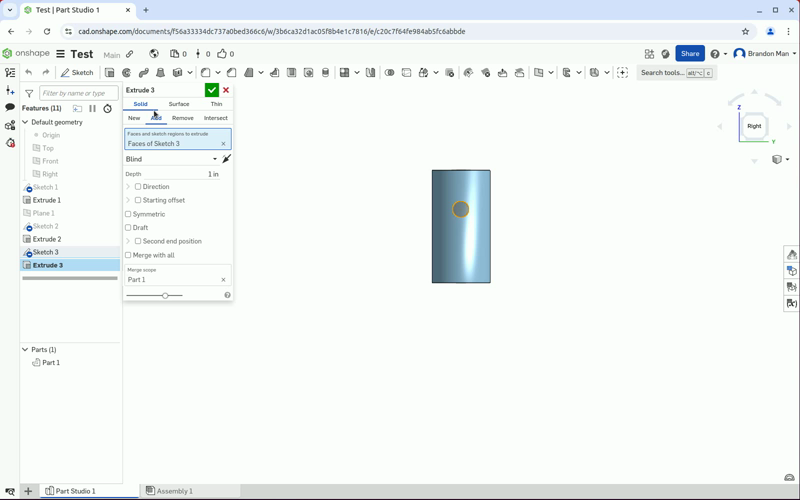
mouse_move(186, 120)
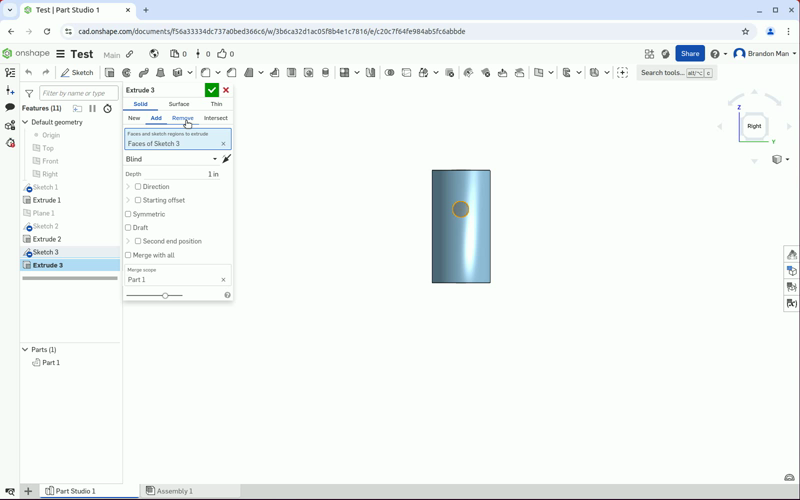
click(186, 120)
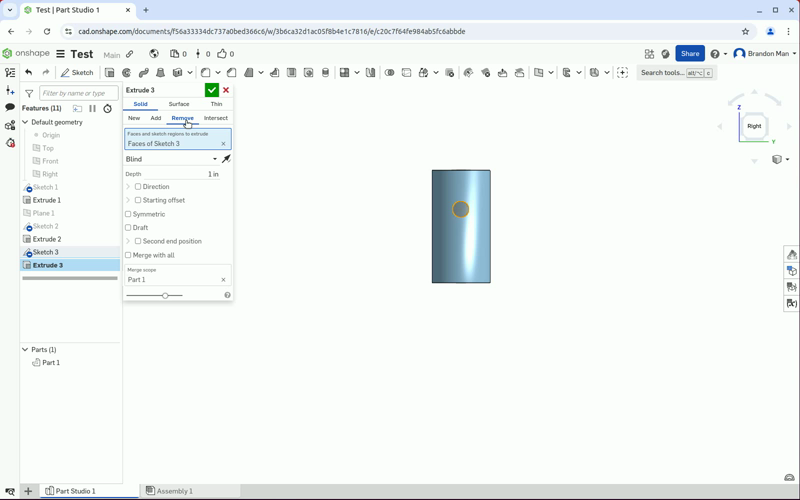
key(tab, 4)
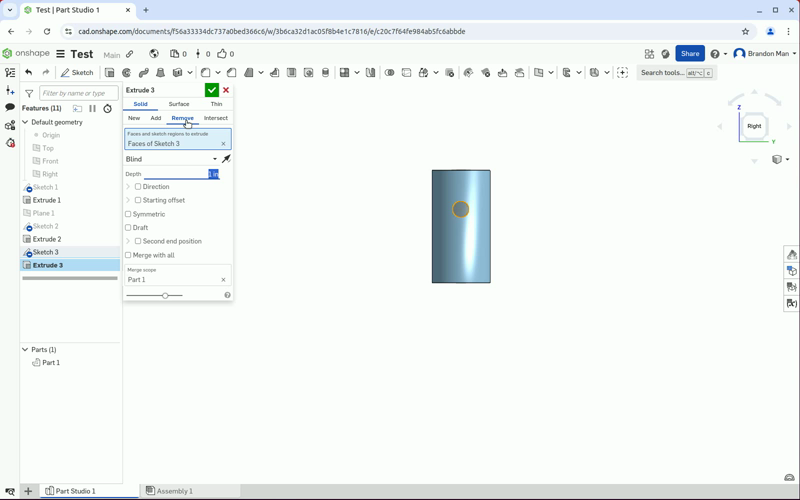
text(-18.294)
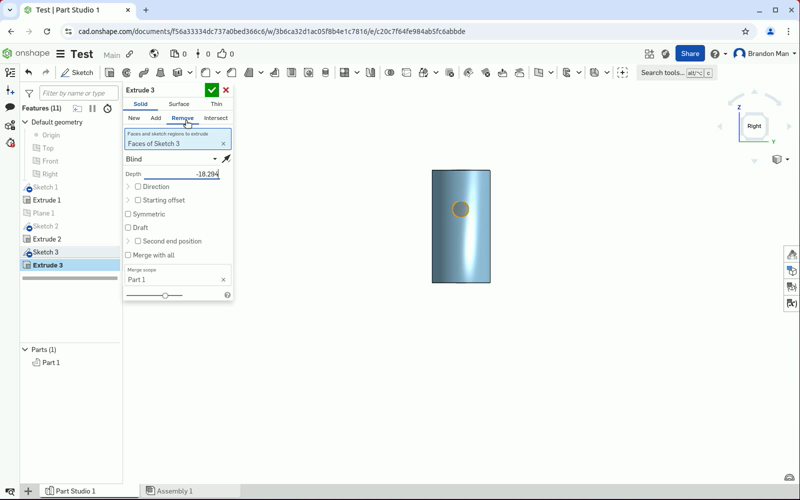
key(tab, 3)
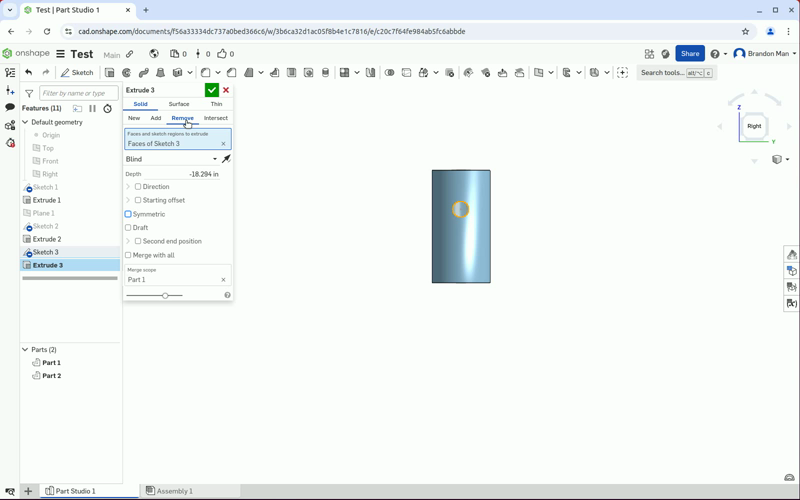
key(space)
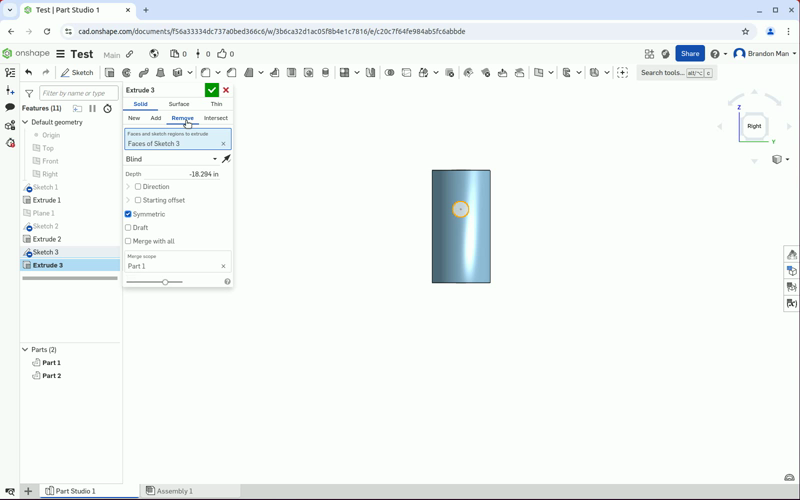
key(tab, 2)
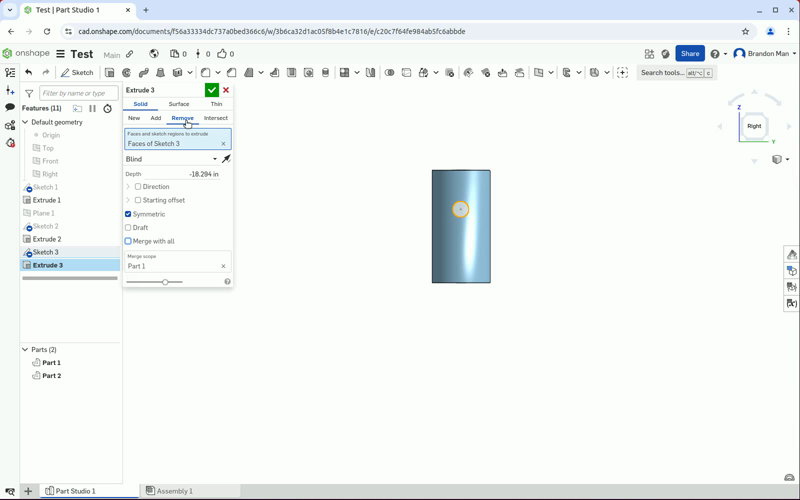
key(space)
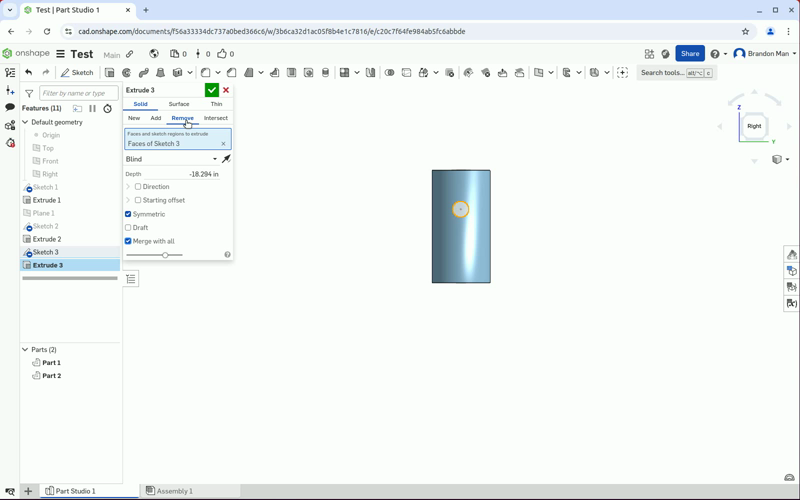
key(enter)
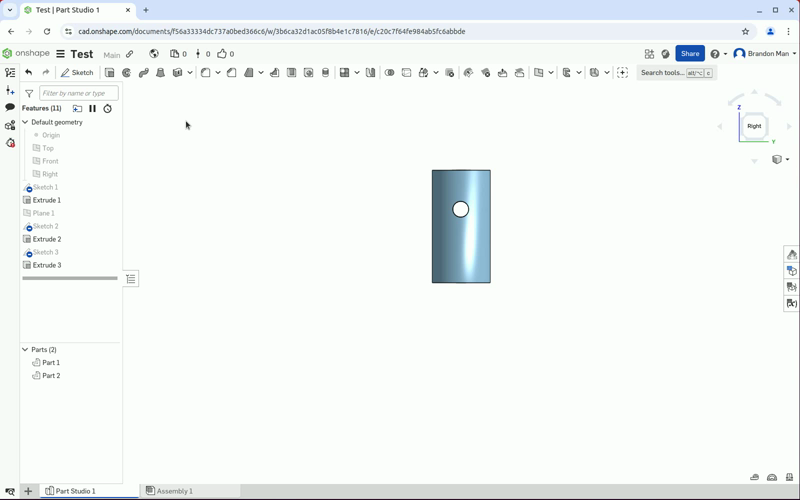
key(shift+h)
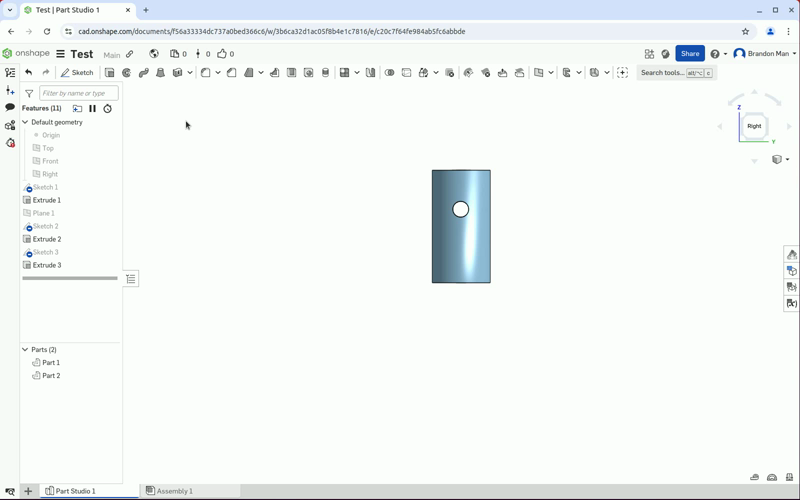
key(shift+h)
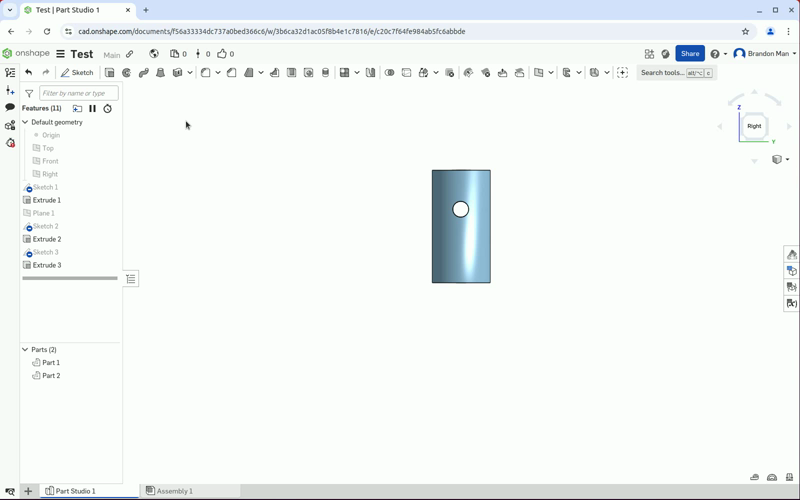
mouse_move(73, 189)
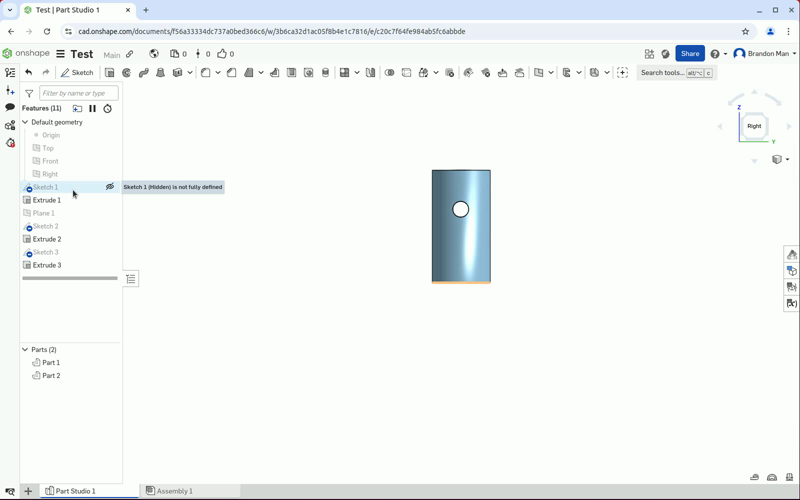
click(73, 189)
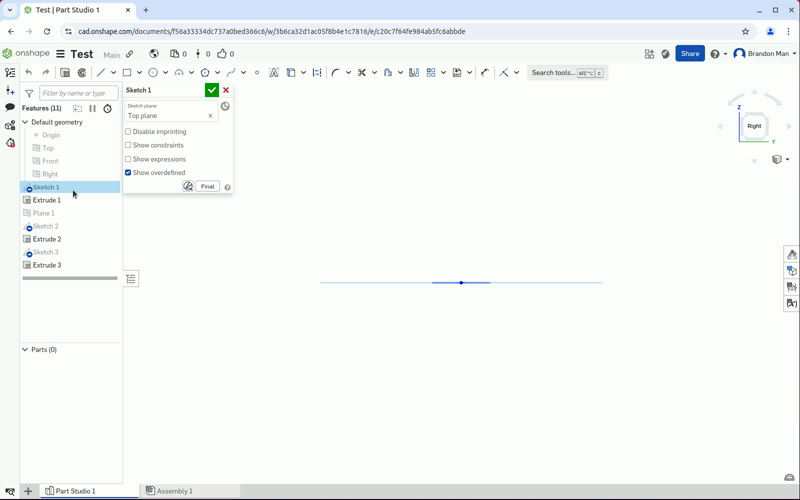
mouse_move(229, 92)
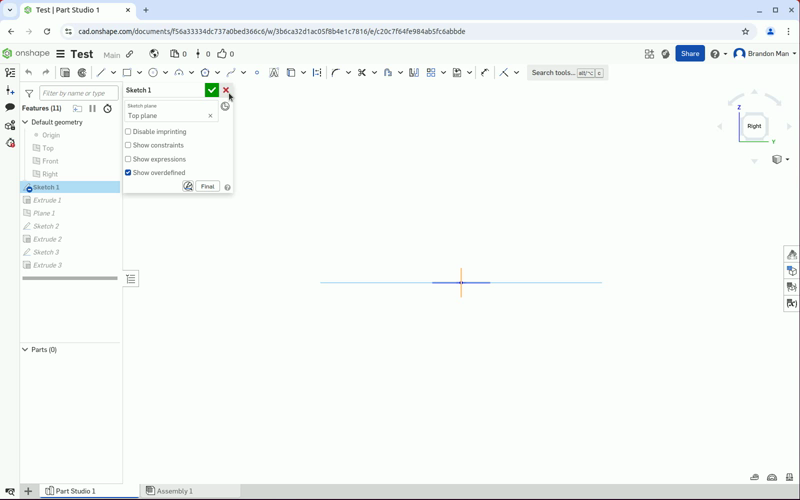
click(229, 92)
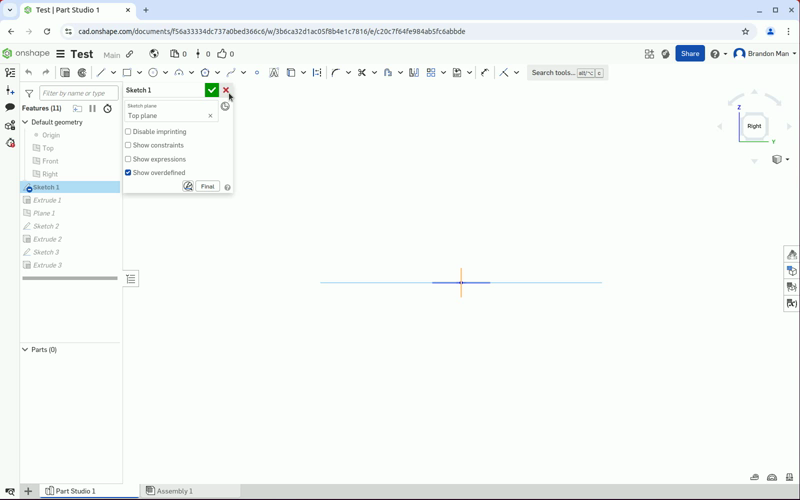
key(shift+s)
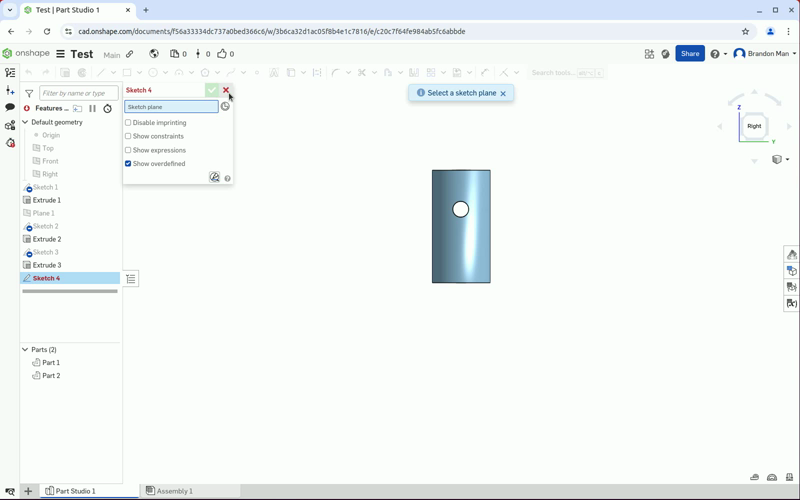
mouse_move(73, 176)
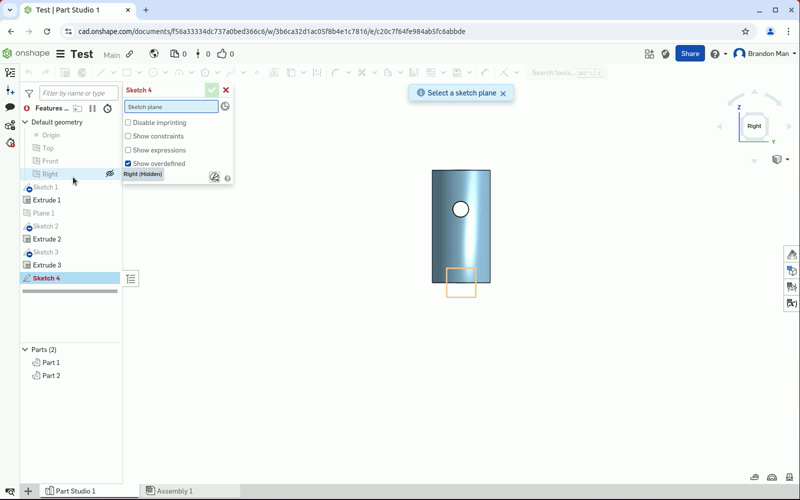
click(73, 176)
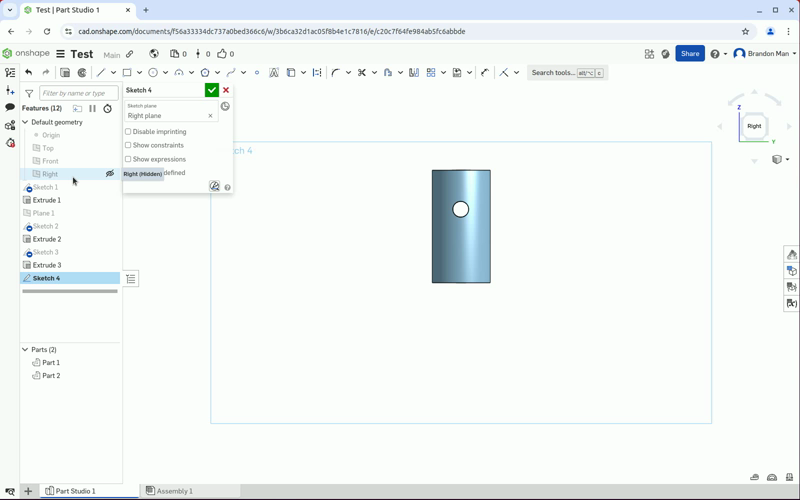
mouse_move(73, 352)
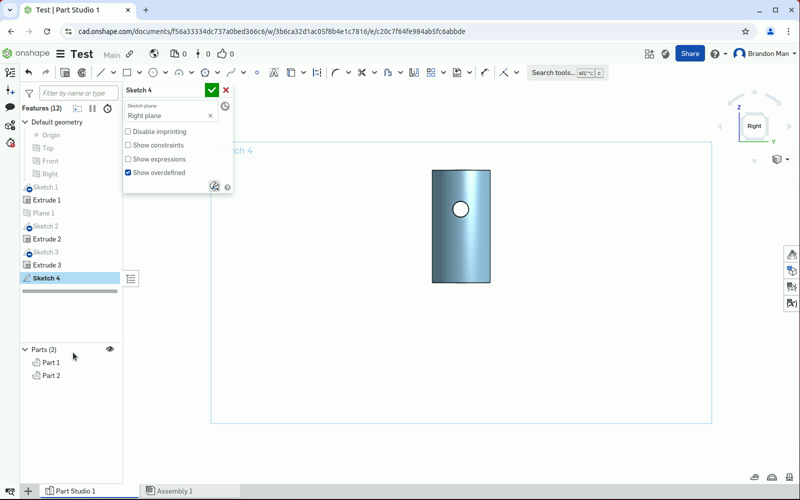
key(y)
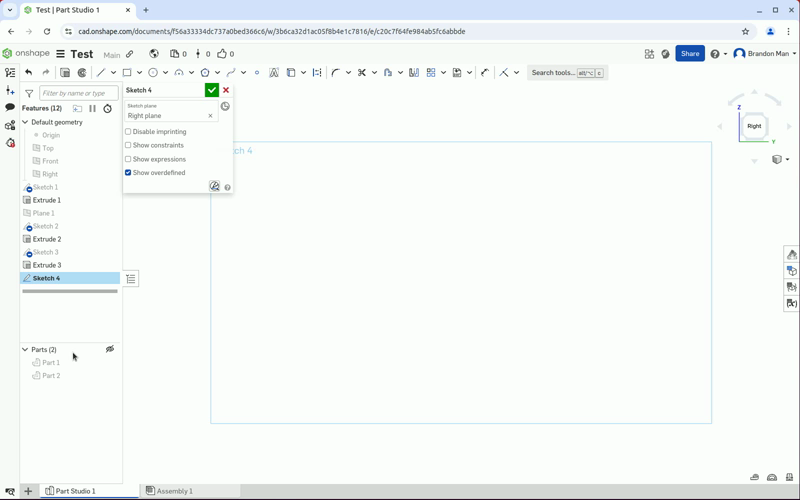
key(c)
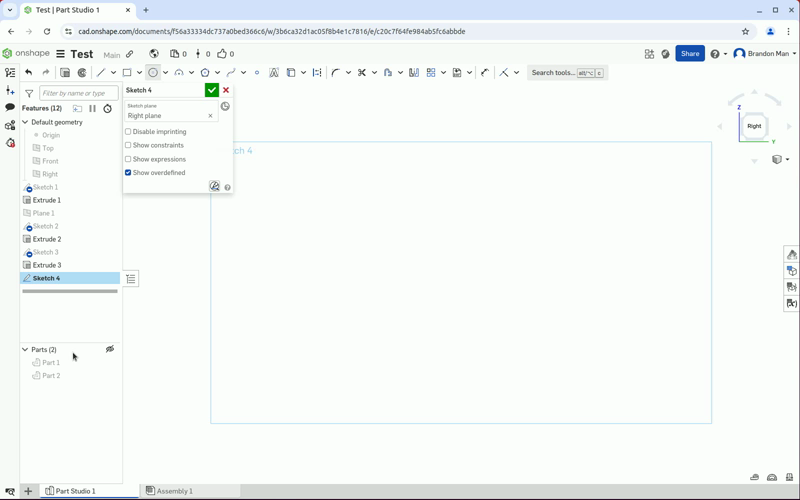
key_down(shift)
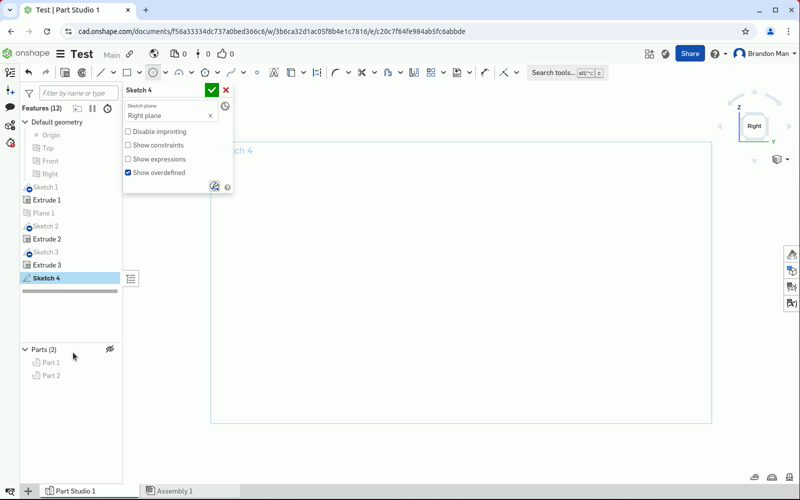
mouse_move(460, 260)
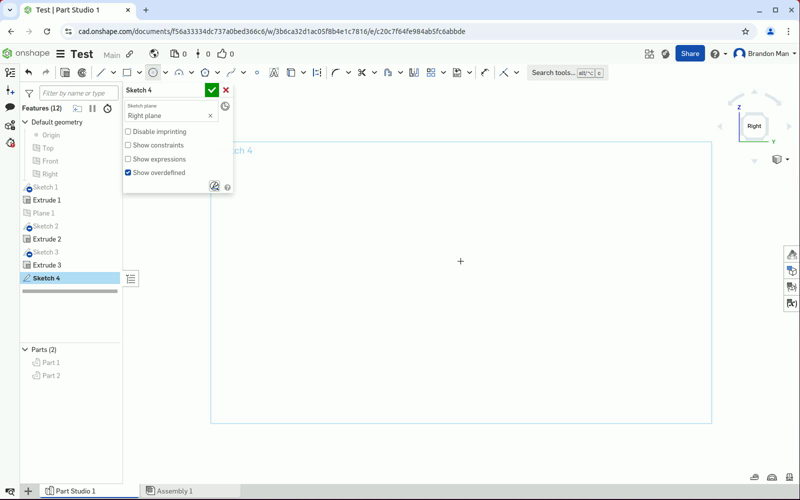
click(460, 260)
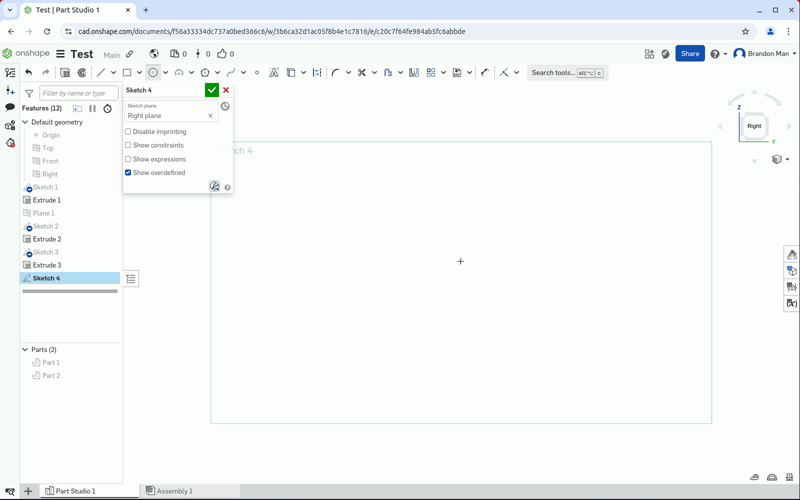
key_up(shift)
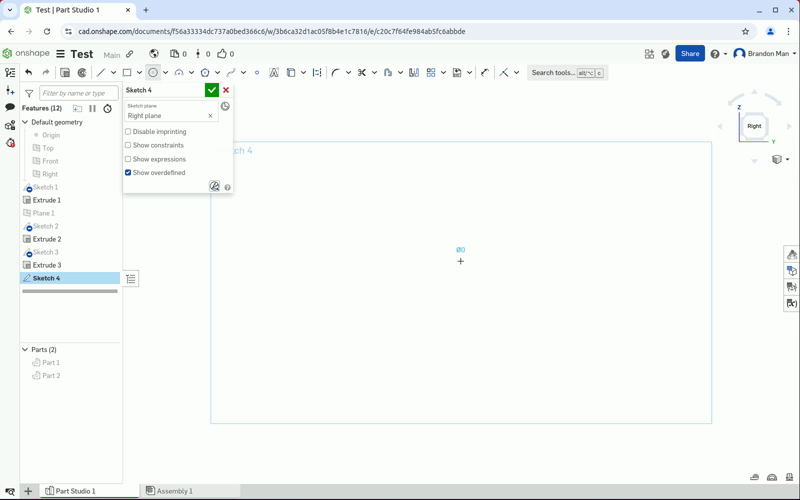
mouse_move(468, 260)
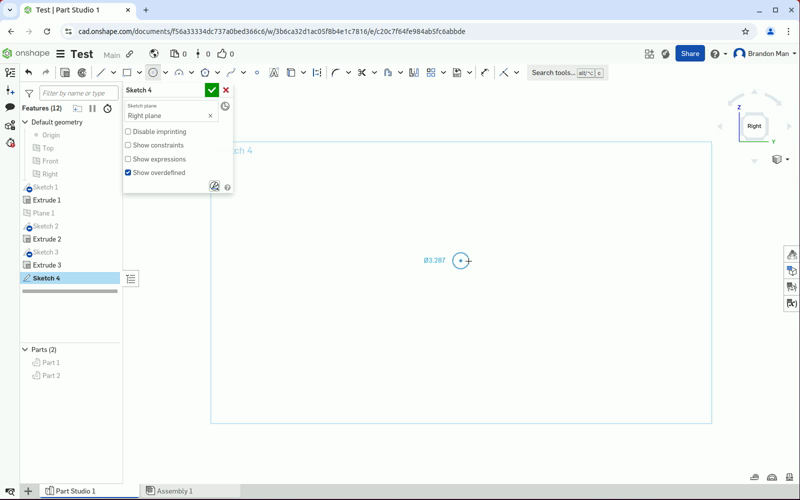
click(468, 260)
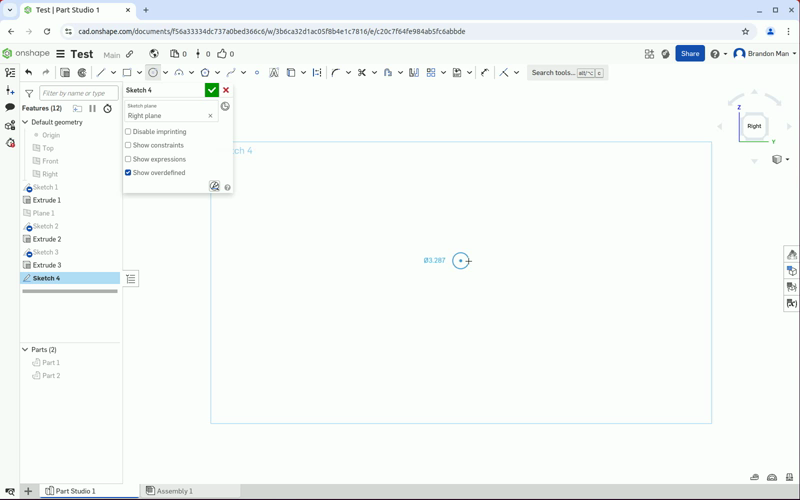
key(esc)
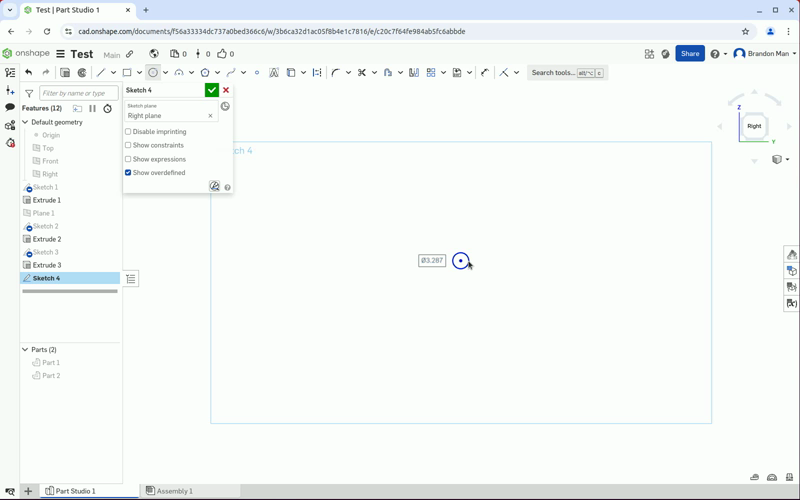
mouse_move(467, 258)
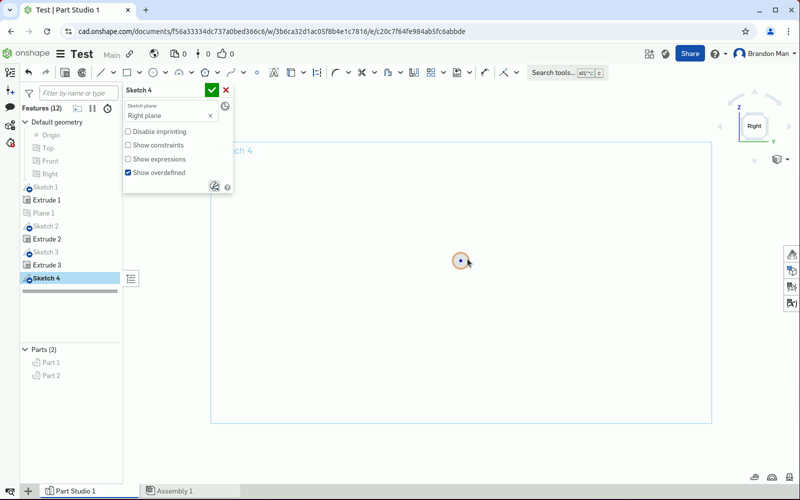
scroll(6)
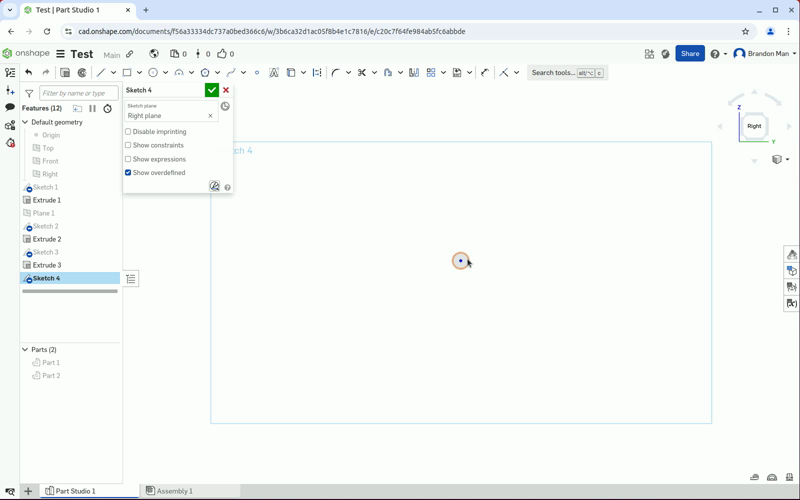
scroll(6)
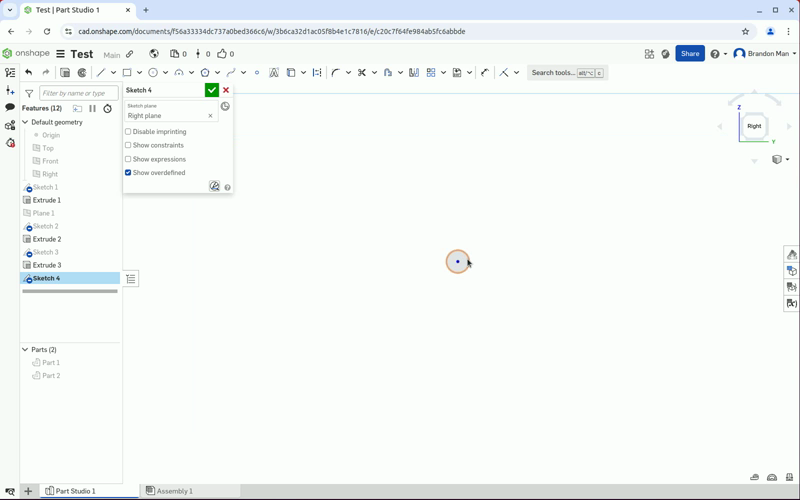
scroll(6)
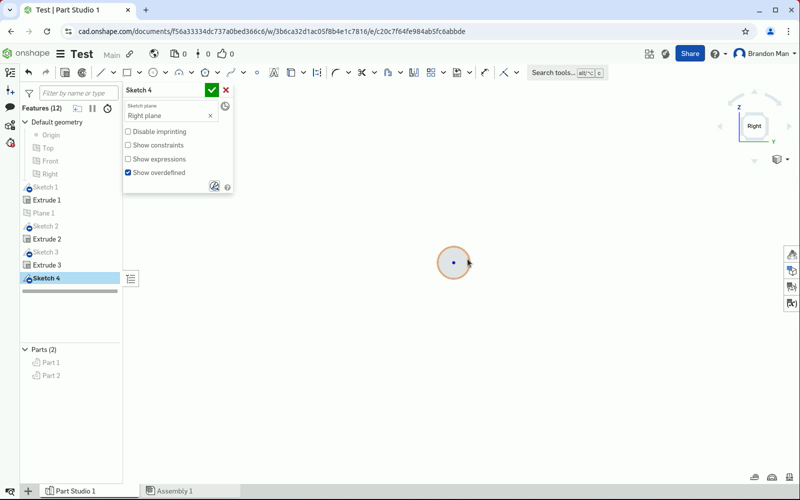
scroll(6)
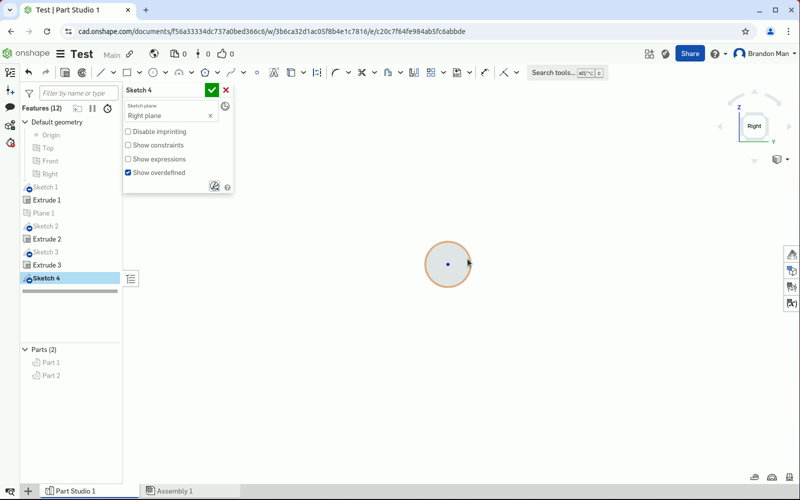
scroll(6)
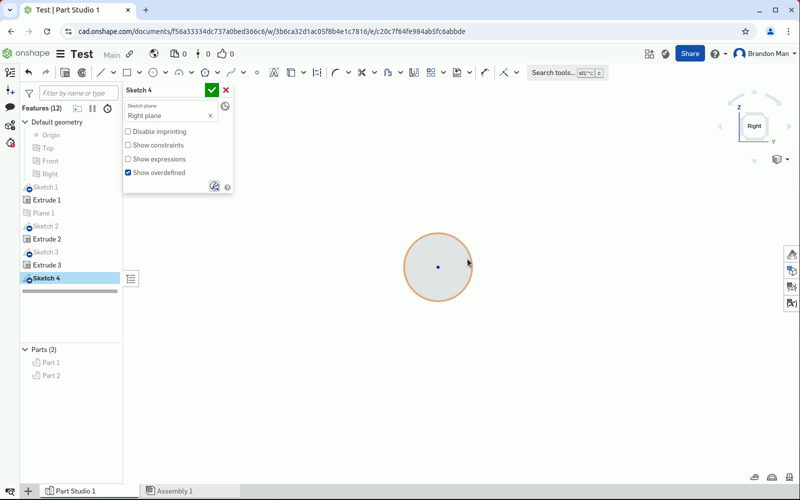
scroll(6)
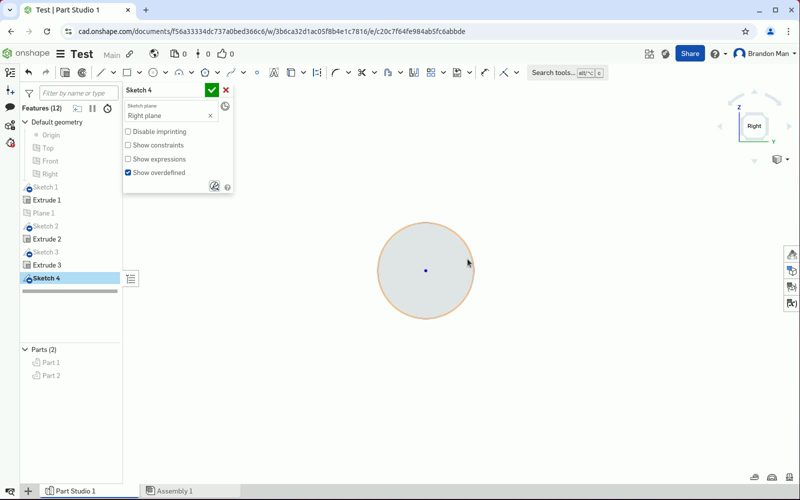
scroll(6)
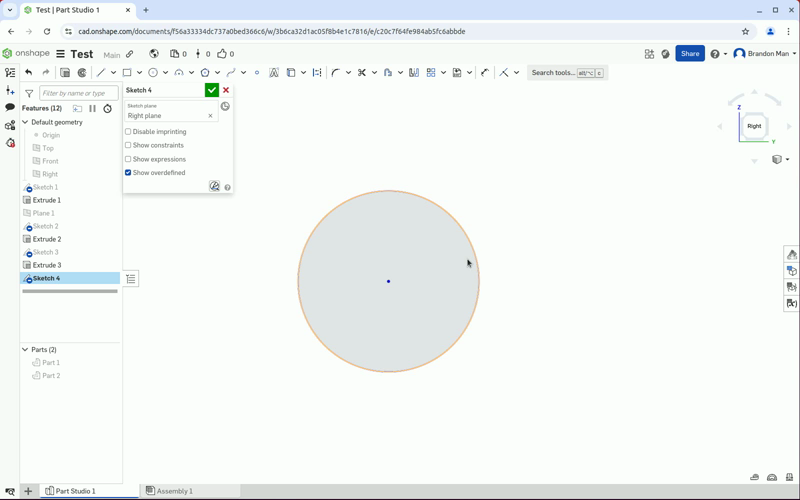
click(467, 258)
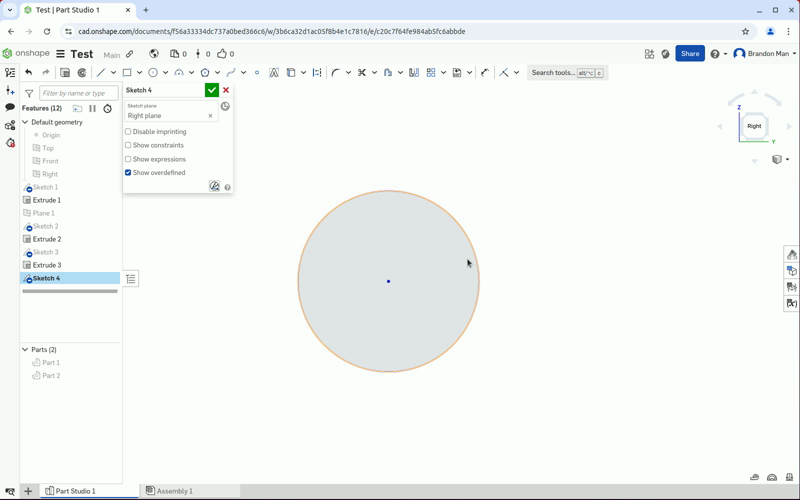
scroll(-6)
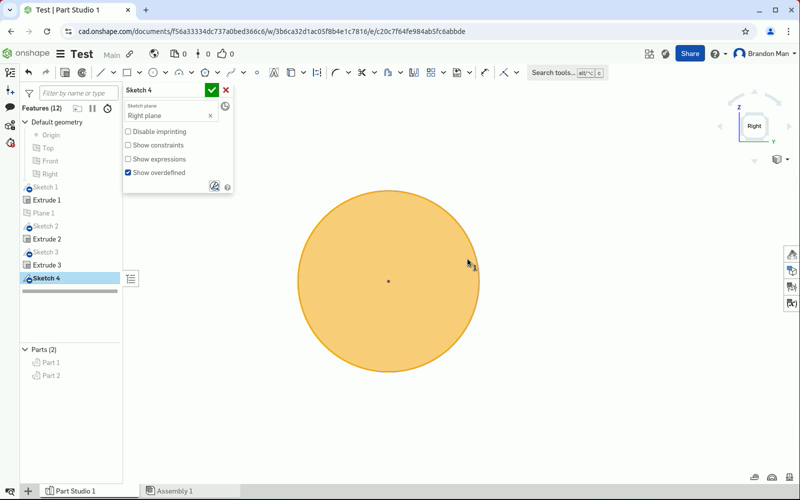
scroll(-6)
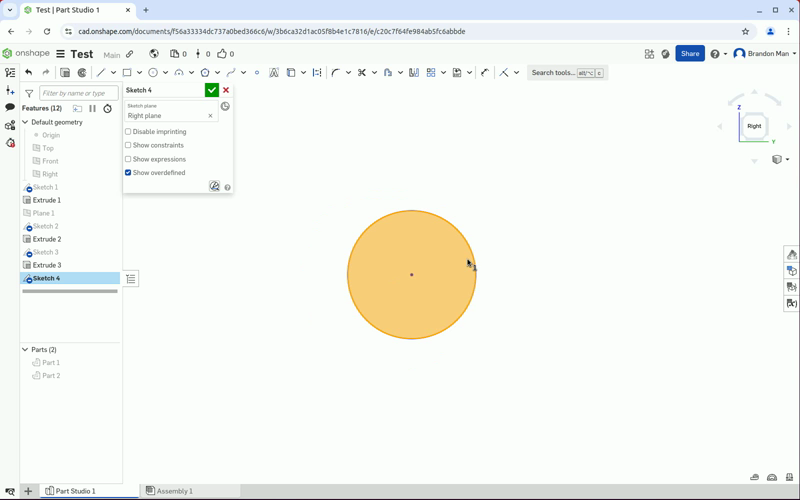
scroll(-6)
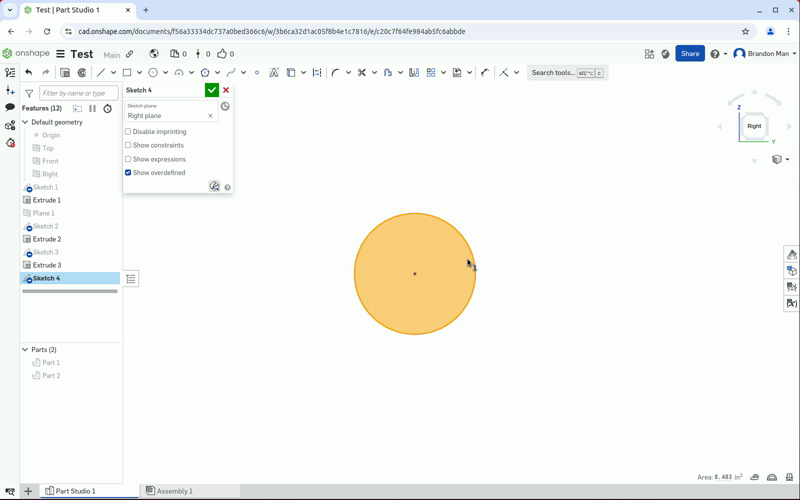
scroll(-6)
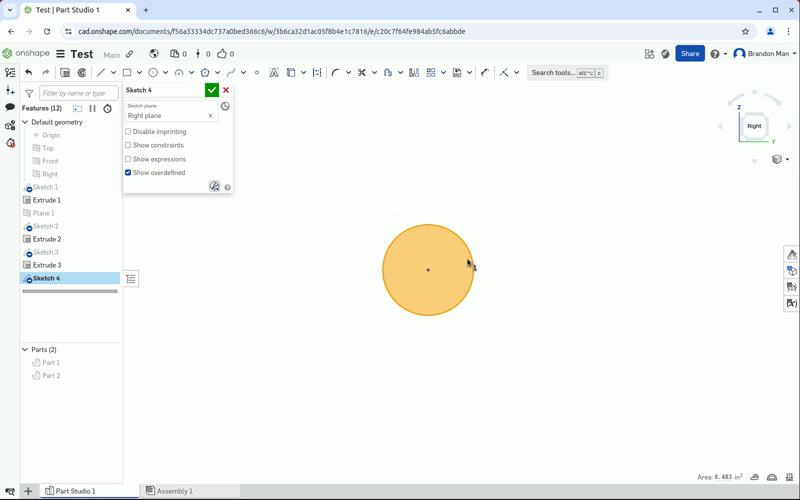
scroll(-6)
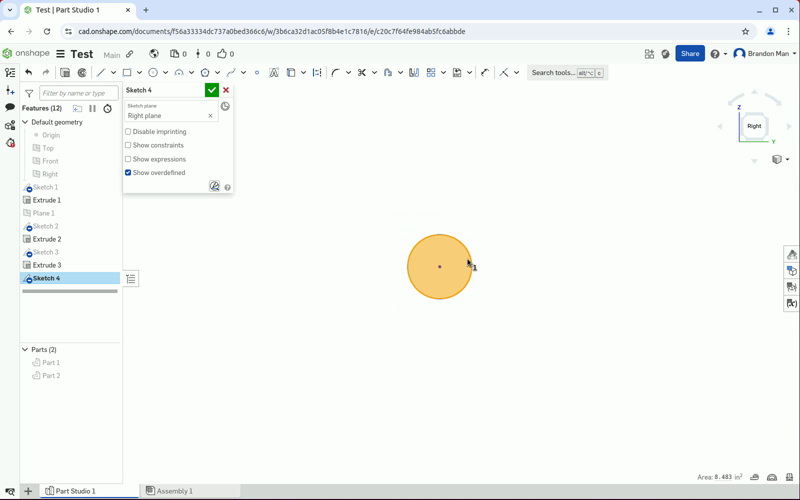
scroll(-6)
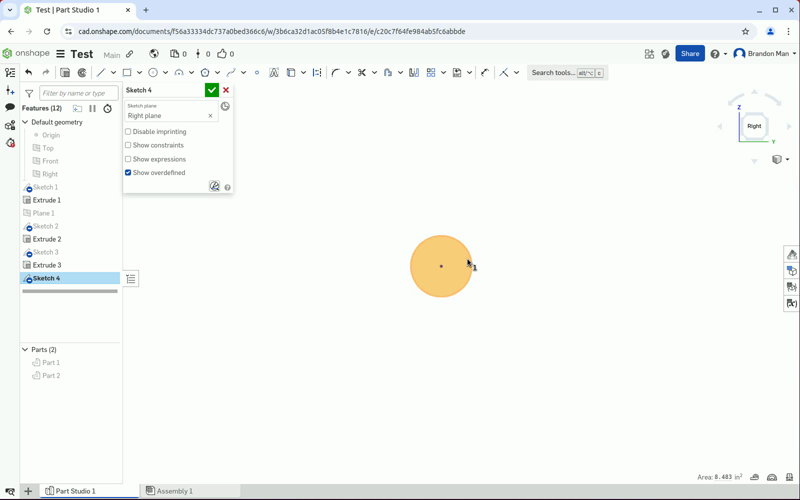
scroll(-6)
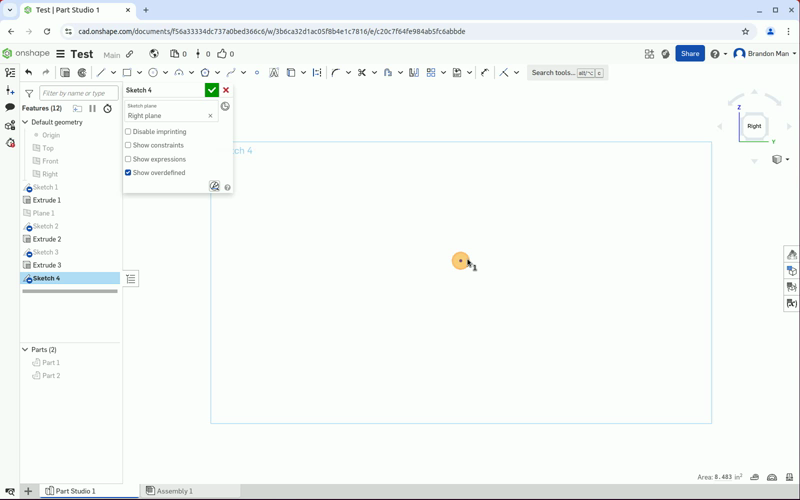
mouse_move(73, 352)
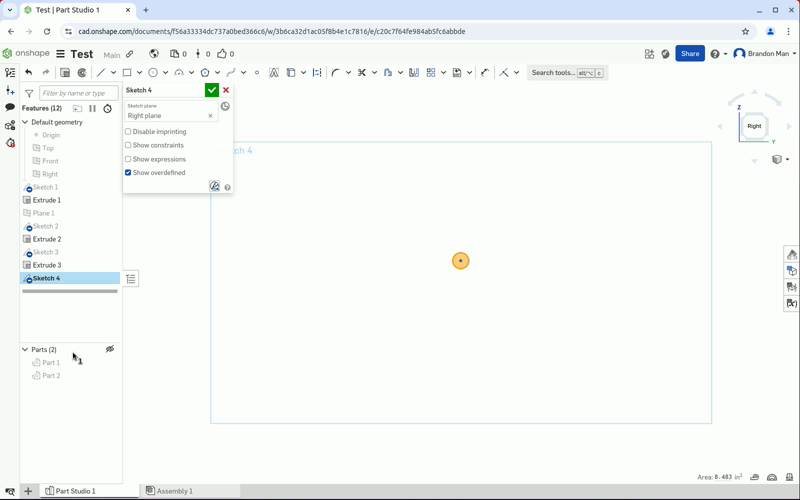
key(shift+y)
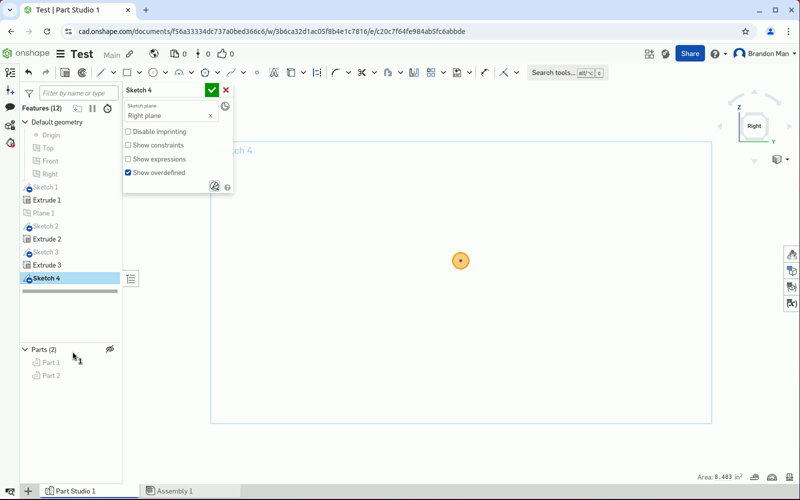
key(shift+e)
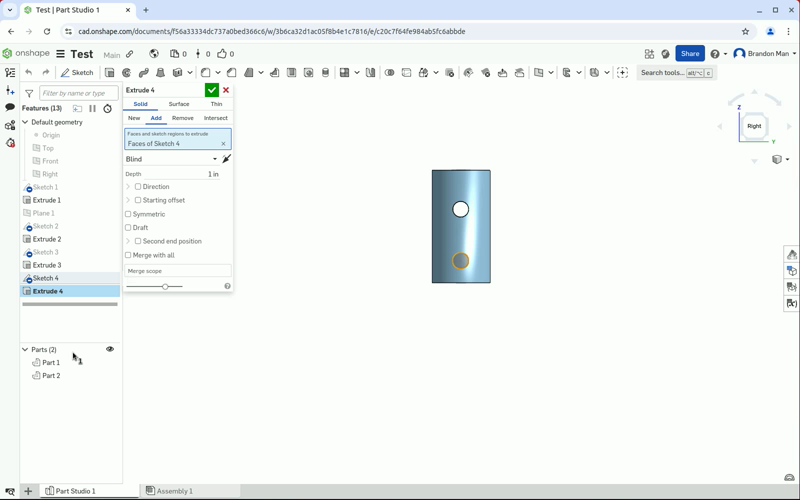
mouse_move(143, 106)
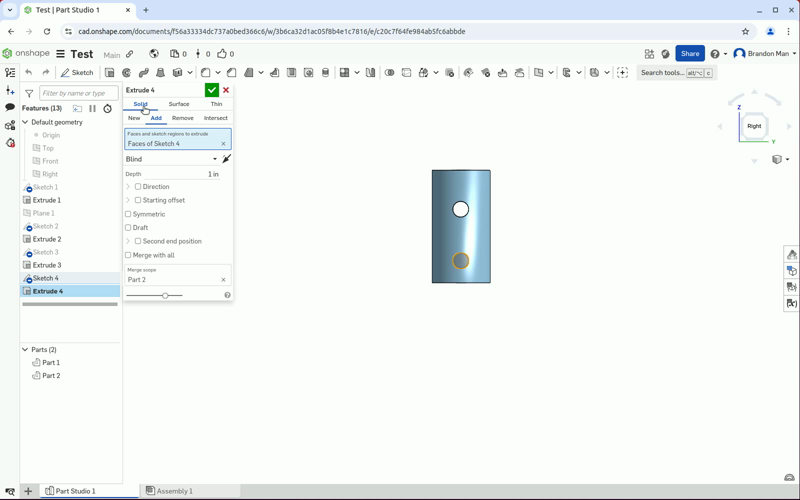
click(143, 106)
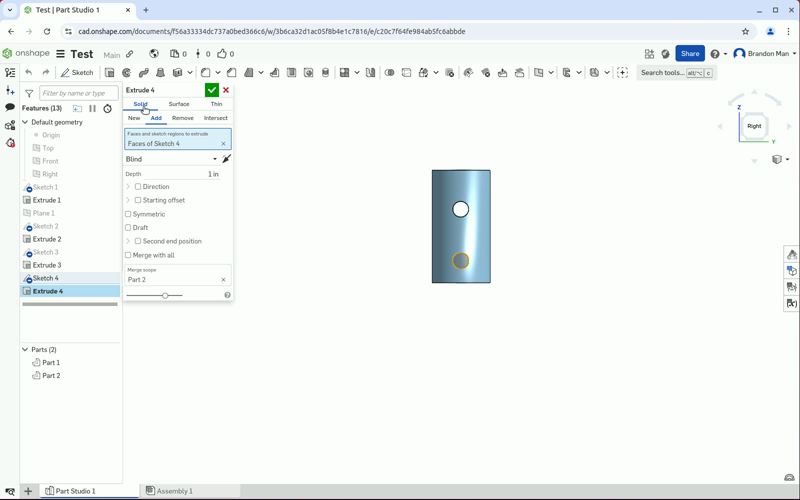
mouse_move(186, 120)
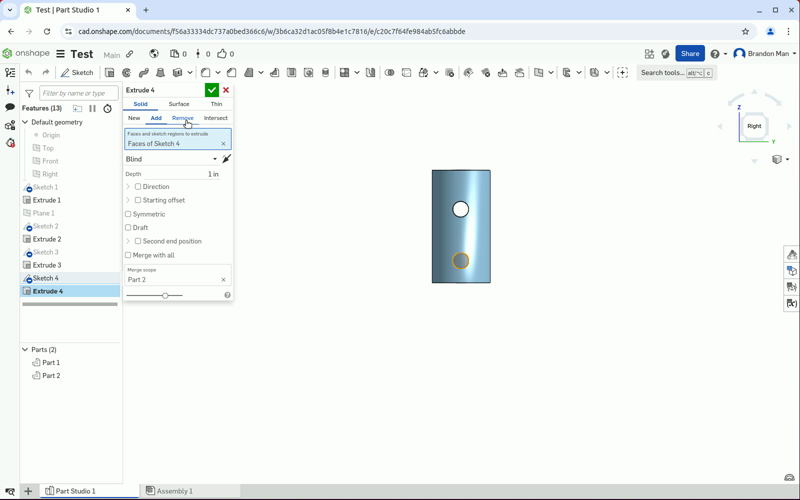
click(186, 120)
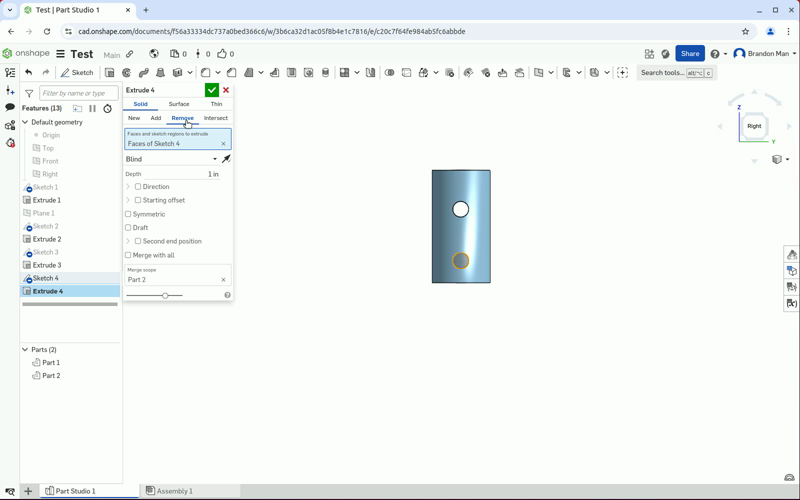
key(tab, 4)
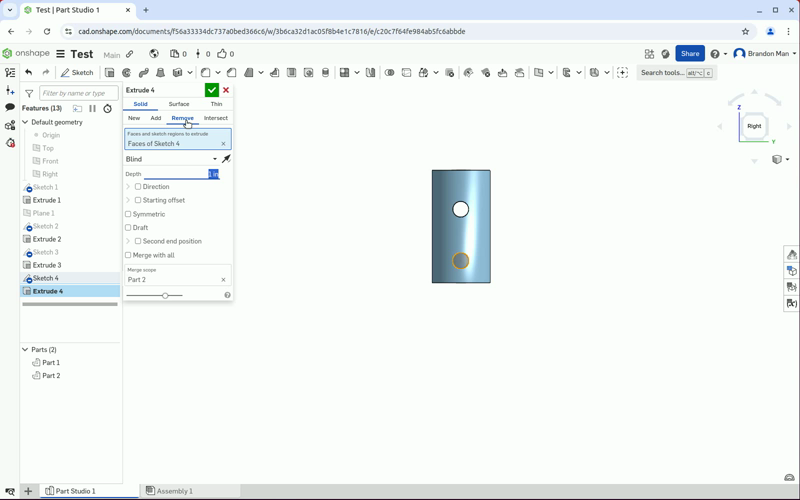
text(18.294)
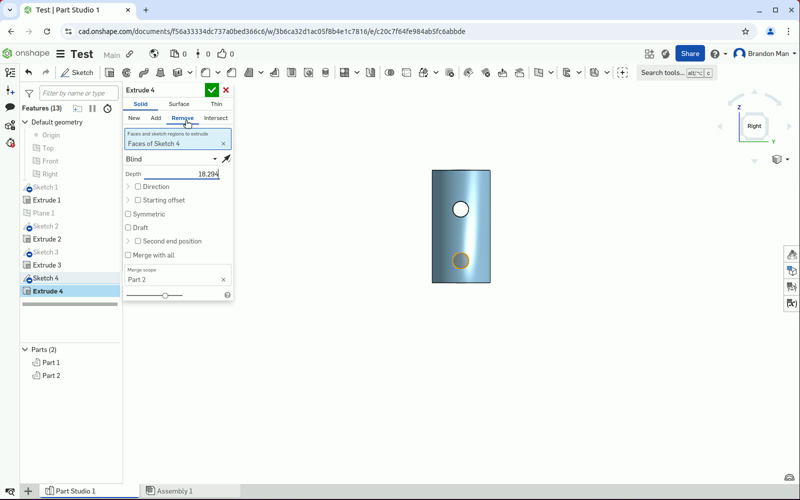
key(tab, 3)
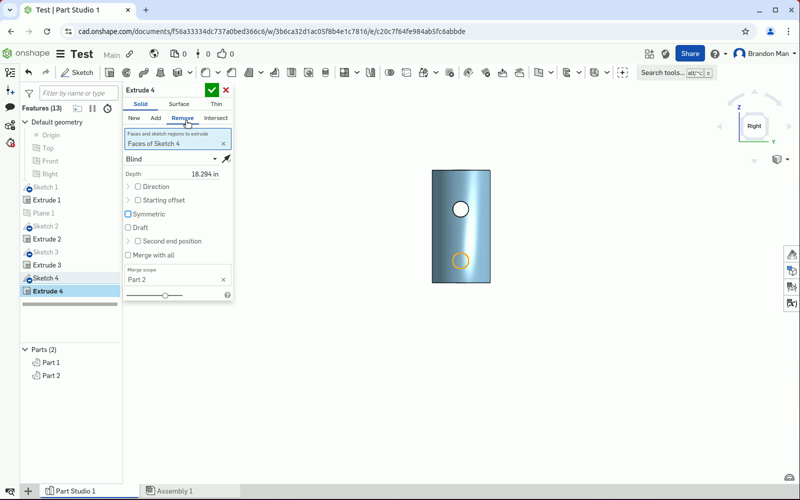
key(space)
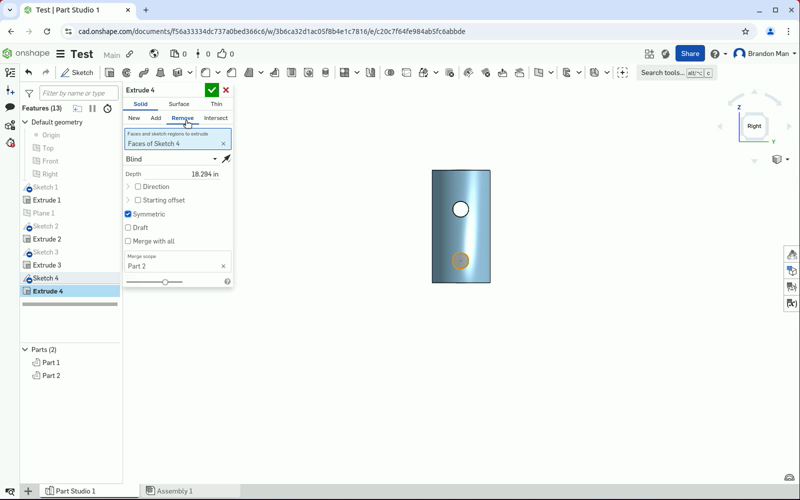
key(tab, 2)
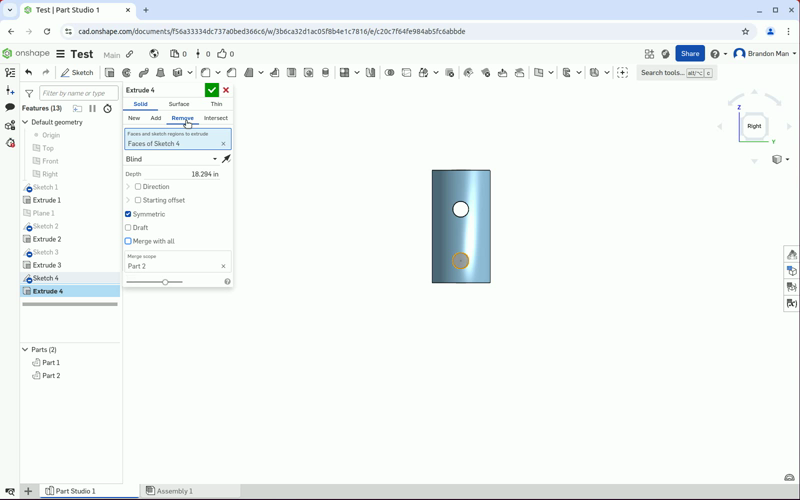
key(space)
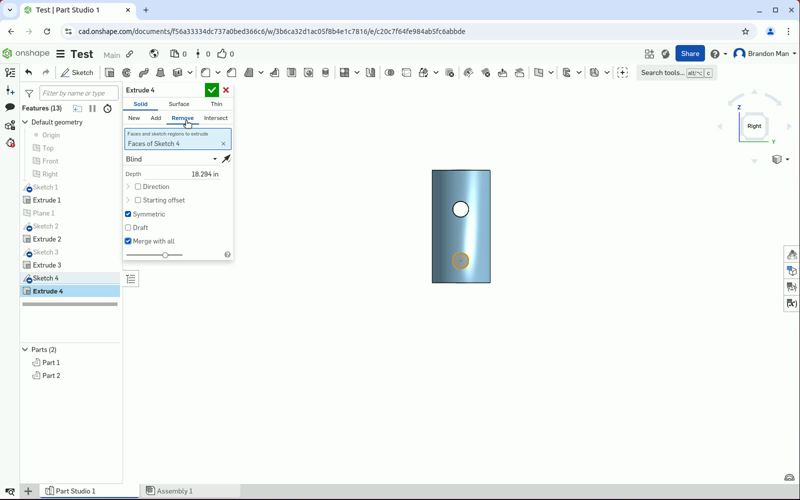
key(enter)
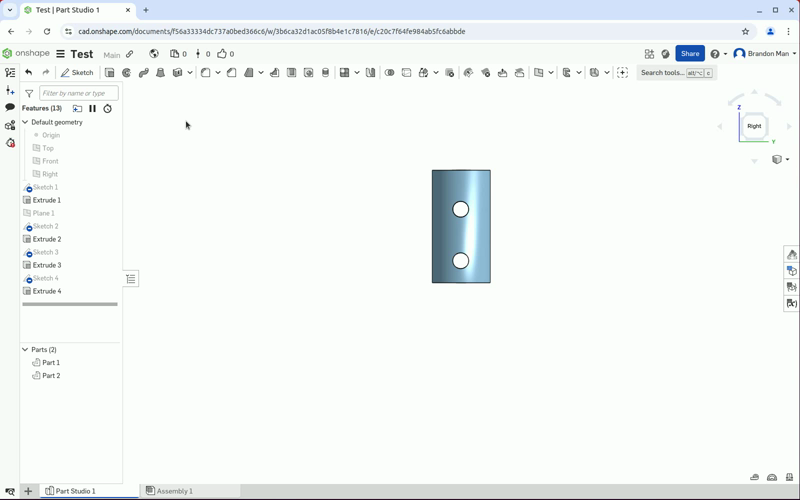
key(shift+h)
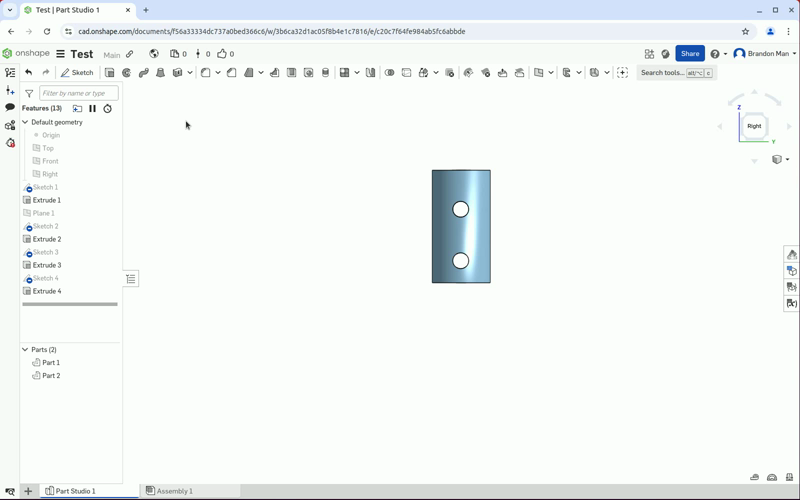
key(shift+h)
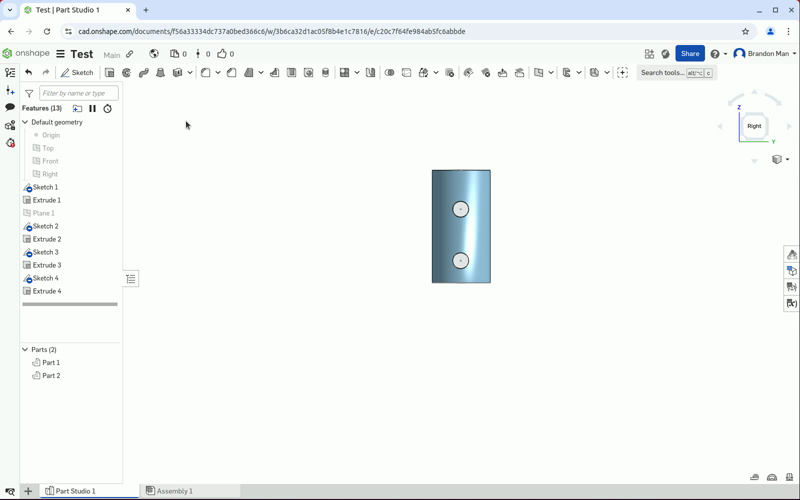
key(shift+7)
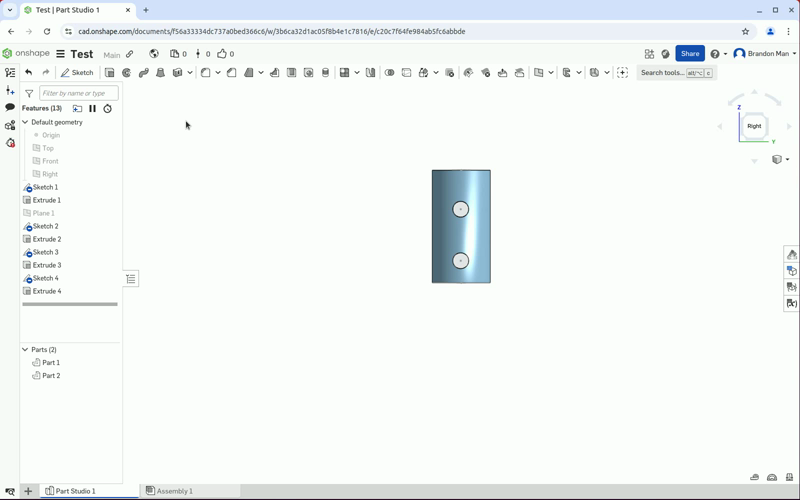
key(right, 2)
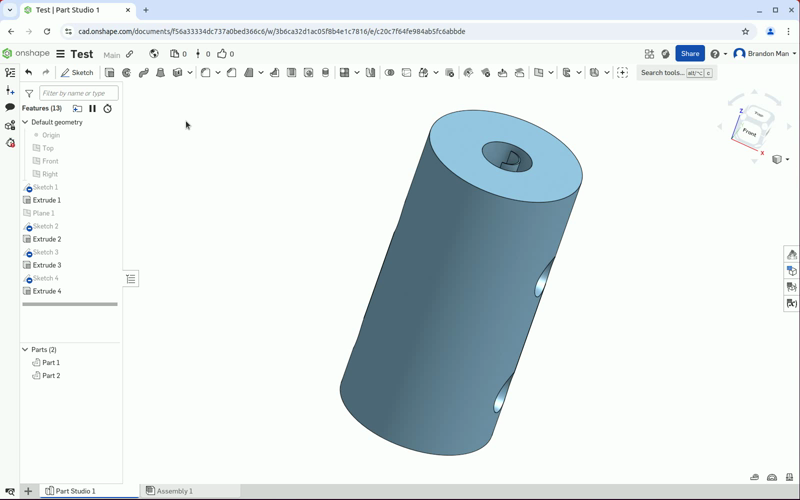
key(down, 2)
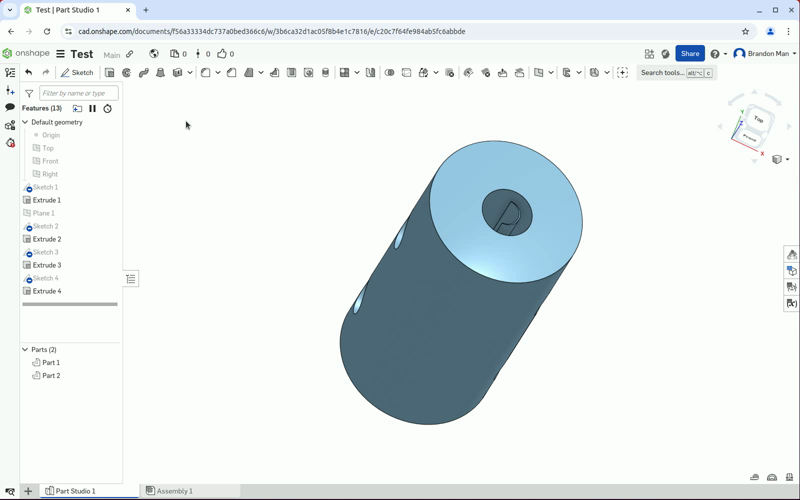
key(up, 2)
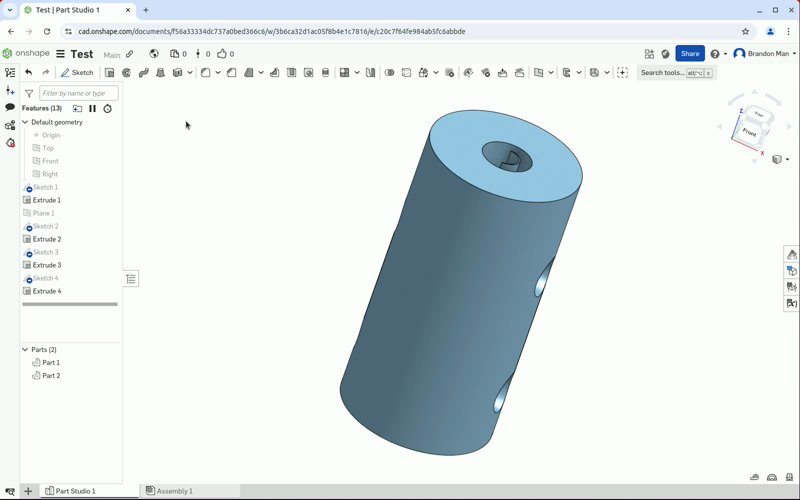
key(left, 2)
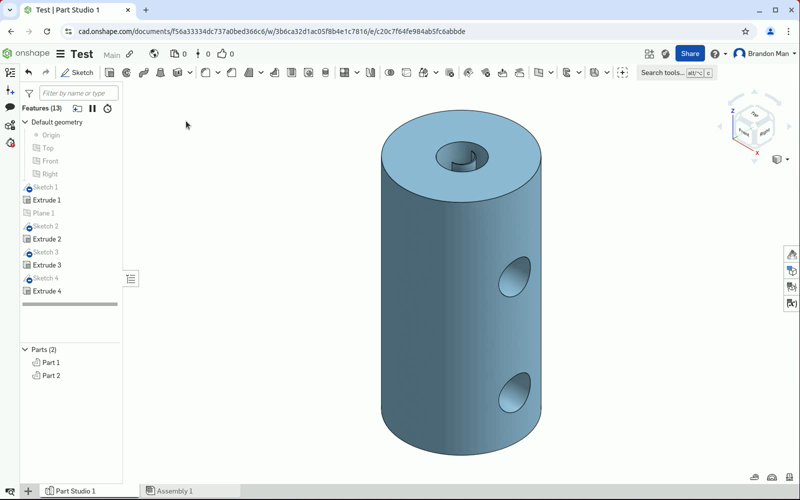
mouse_move(73, 189)
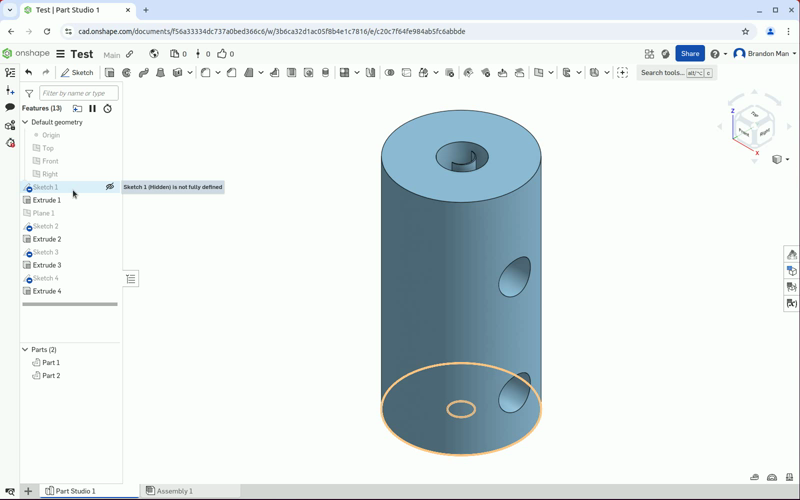
click(73, 189)